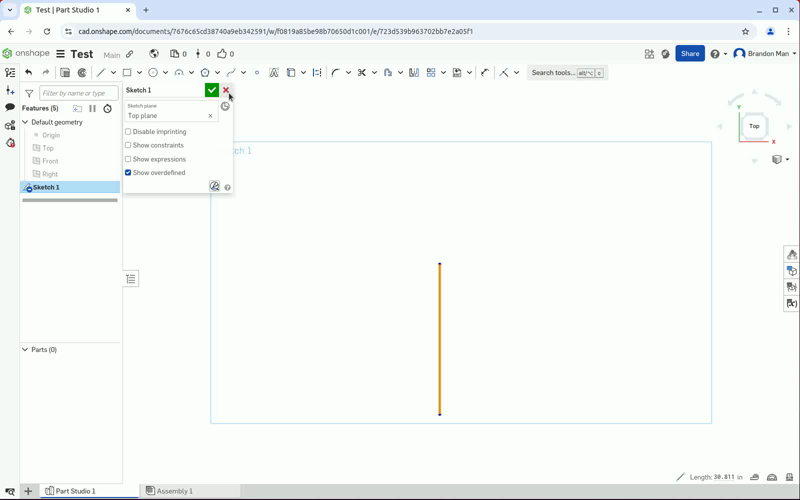
key(shift+h)
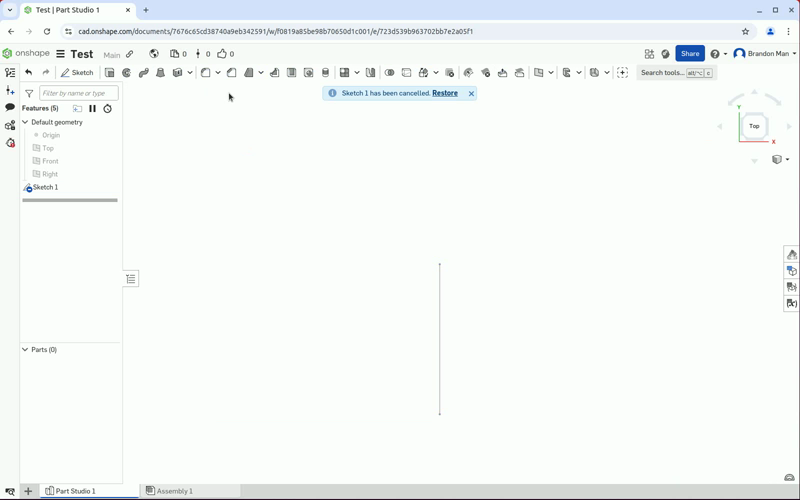
key(shift+s)
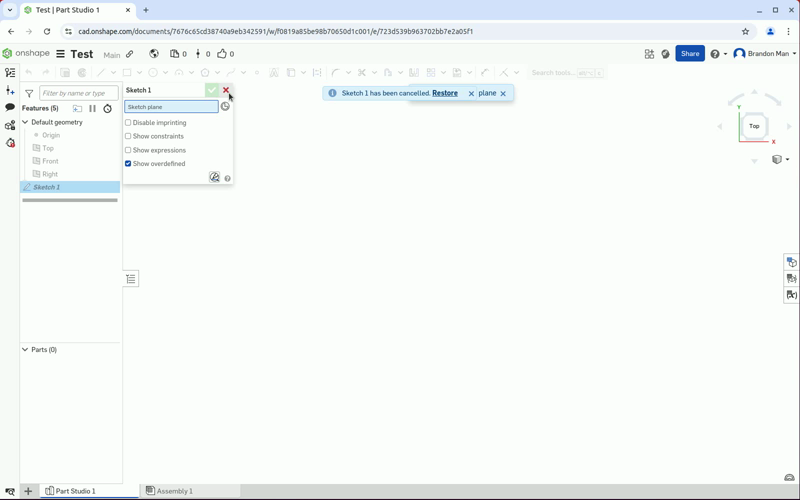
mouse_move(73, 150)
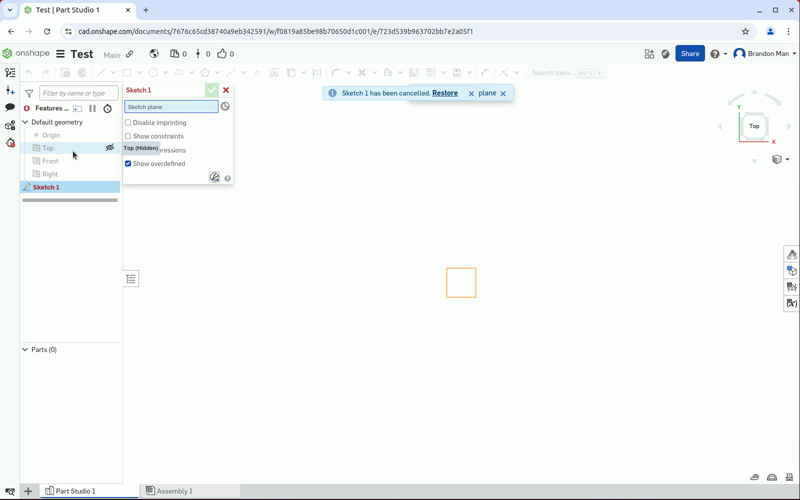
click(73, 150)
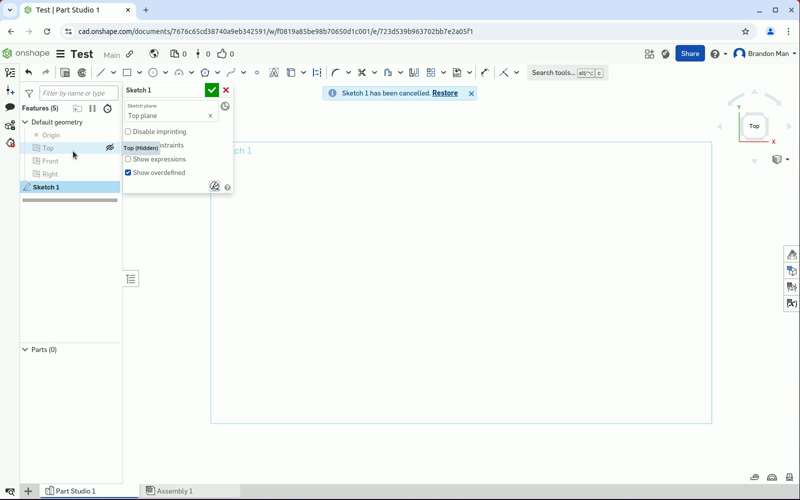
mouse_move(73, 352)
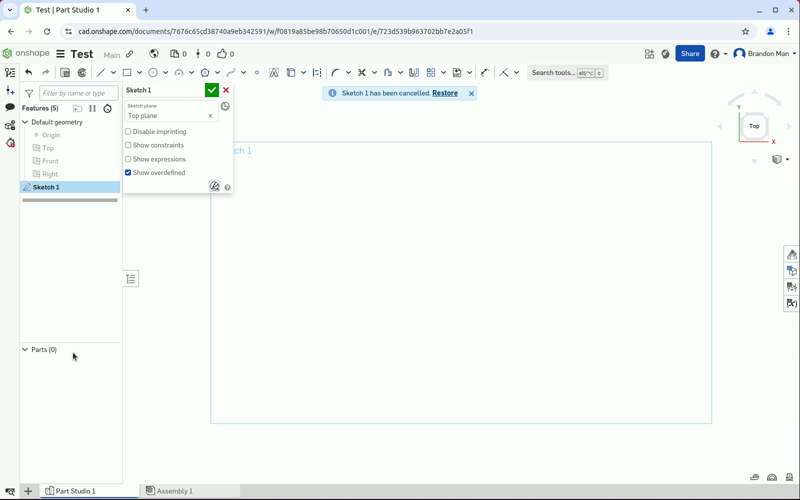
key(y)
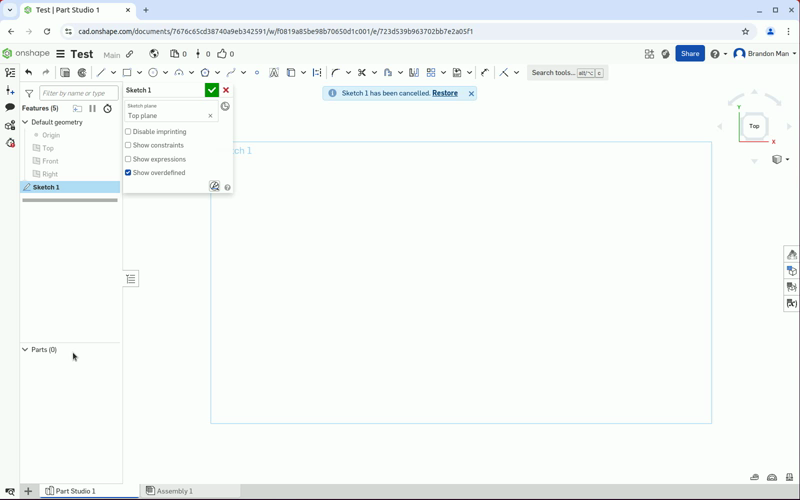
key(l)
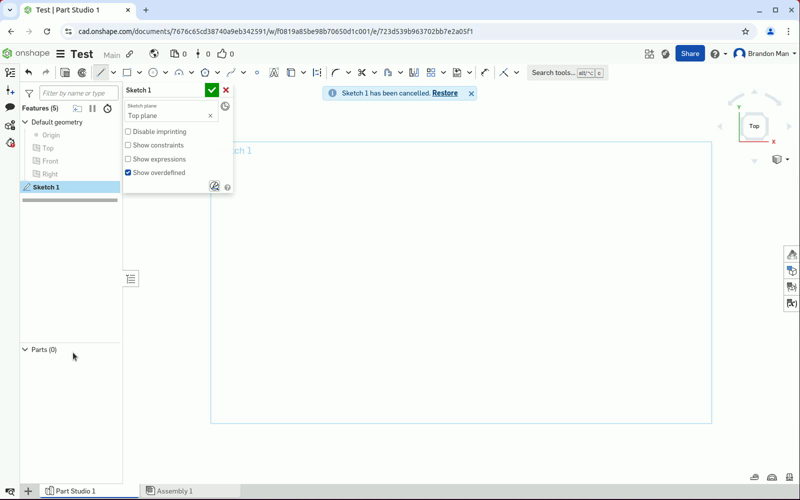
key_down(shift)
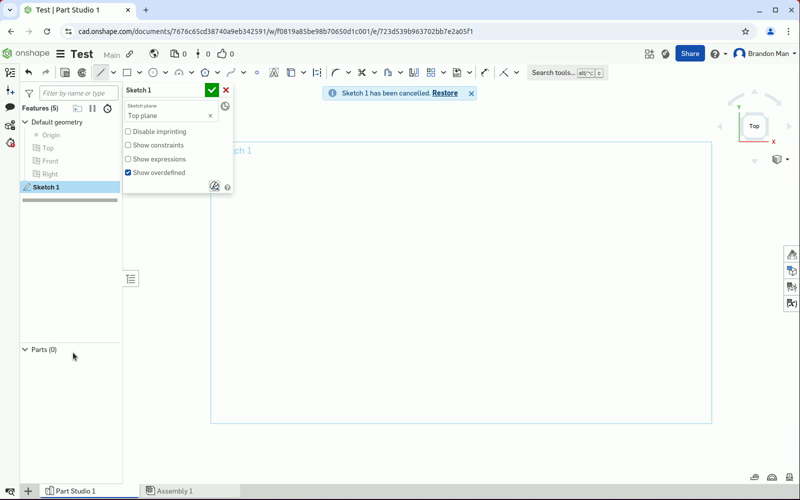
mouse_move(375, 342)
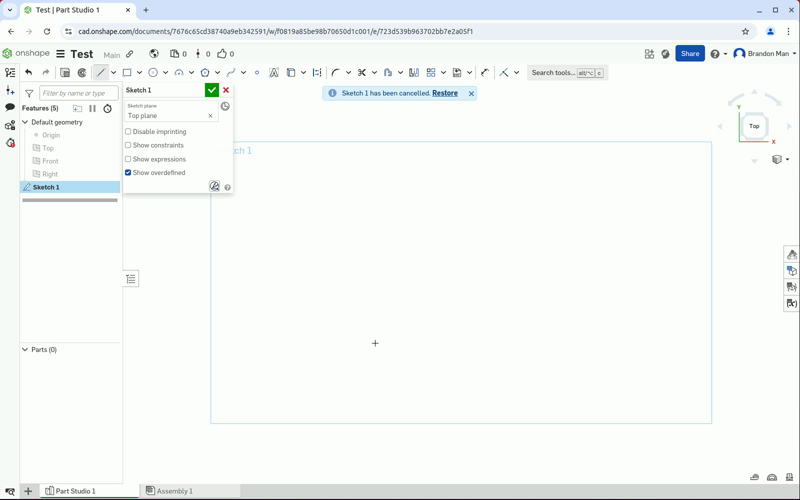
click(375, 342)
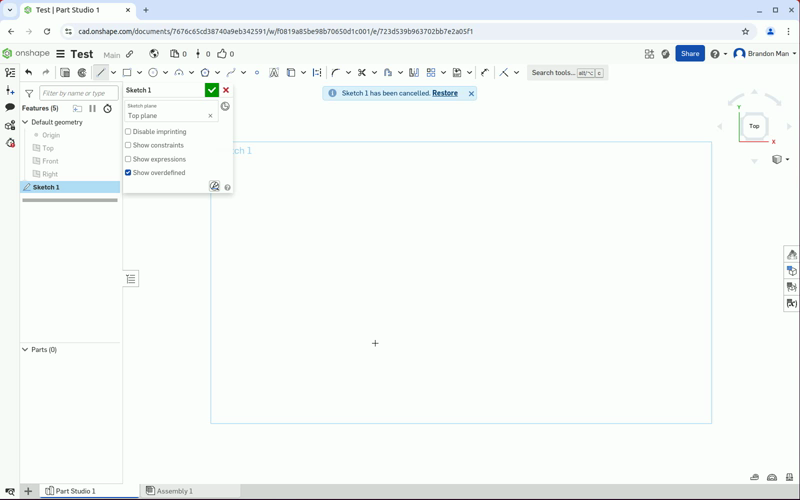
key_up(shift)
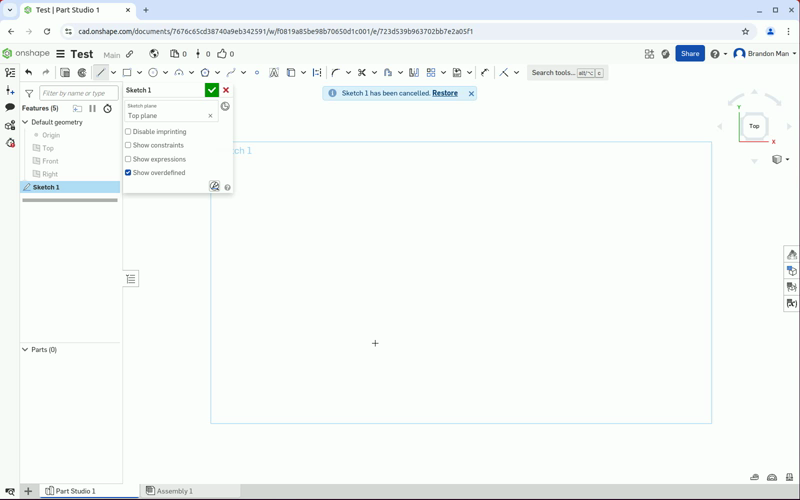
key_down(shift)
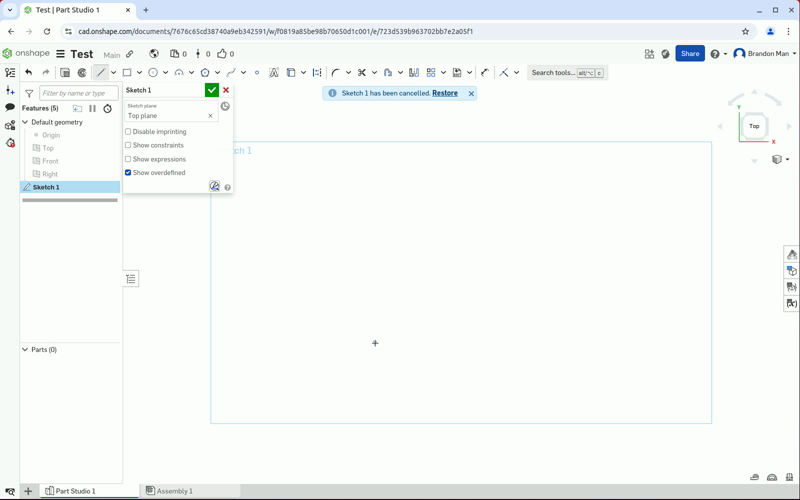
mouse_move(556, 342)
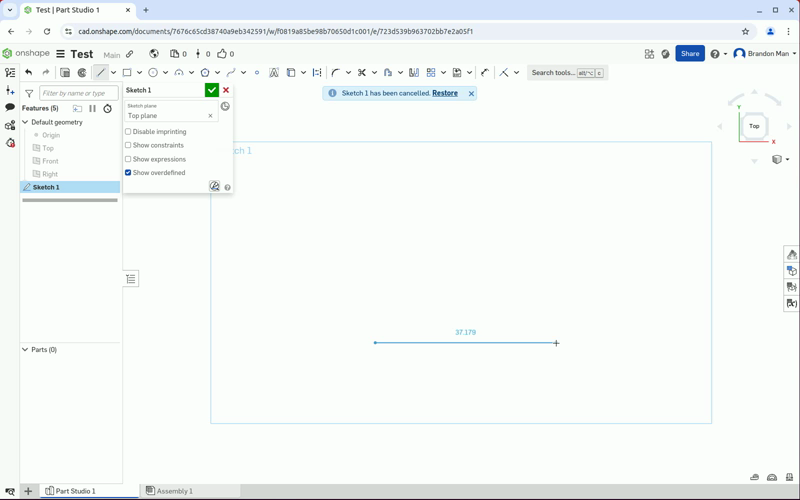
click(556, 342)
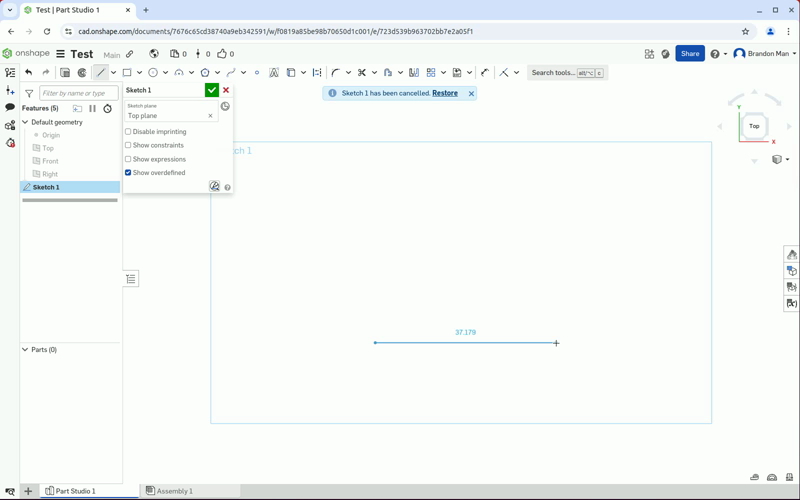
key_up(shift)
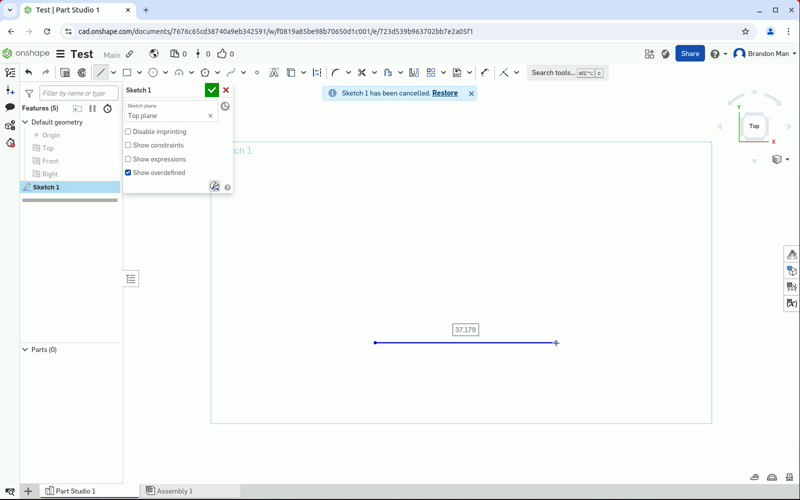
key_down(shift)
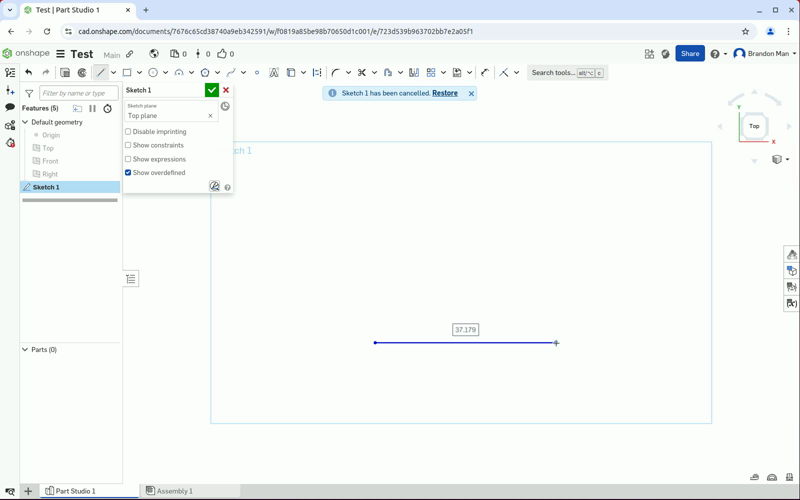
mouse_move(556, 268)
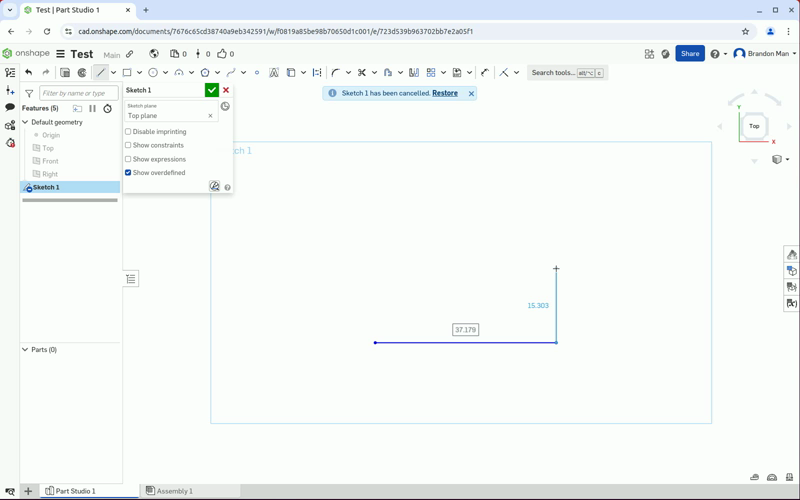
click(556, 268)
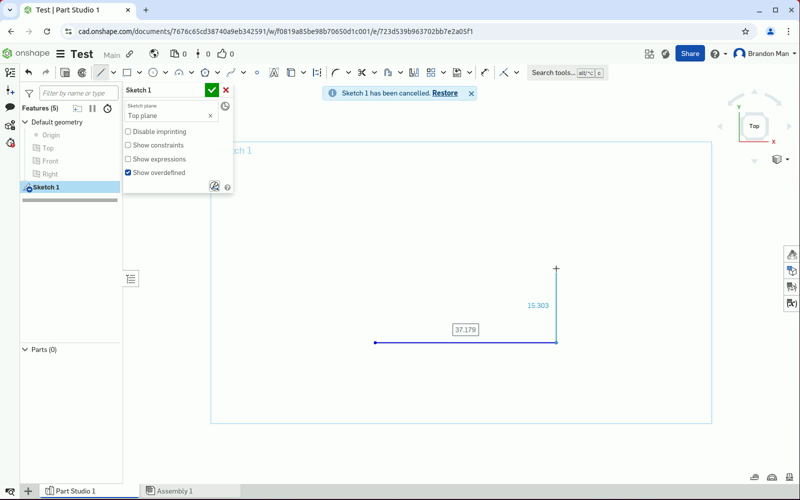
key_up(shift)
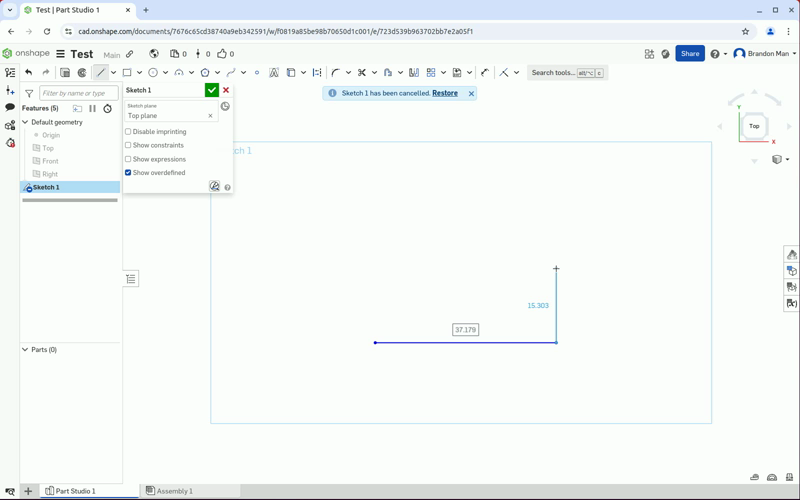
key_down(shift)
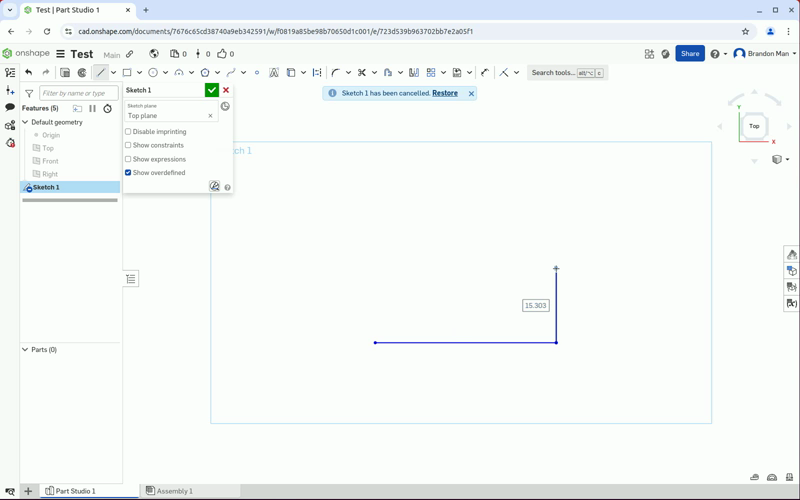
mouse_move(495, 268)
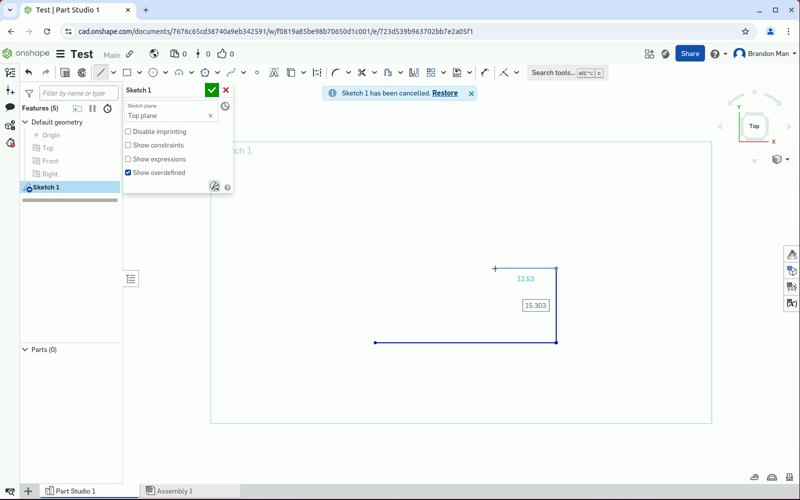
click(495, 268)
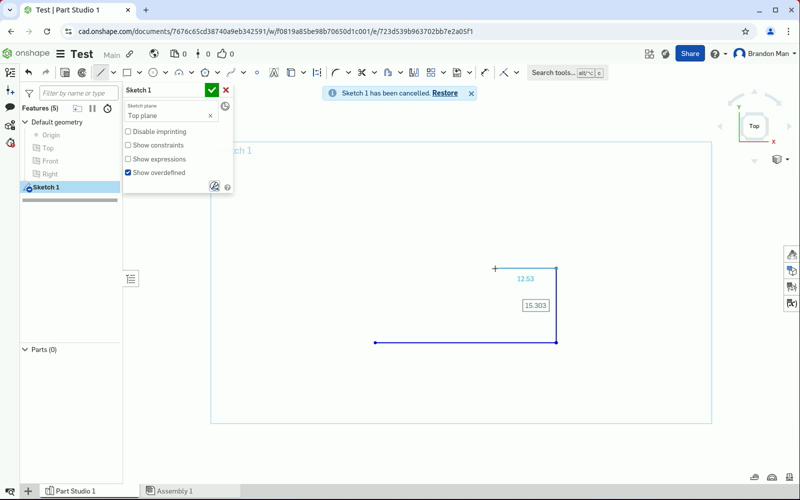
key_up(shift)
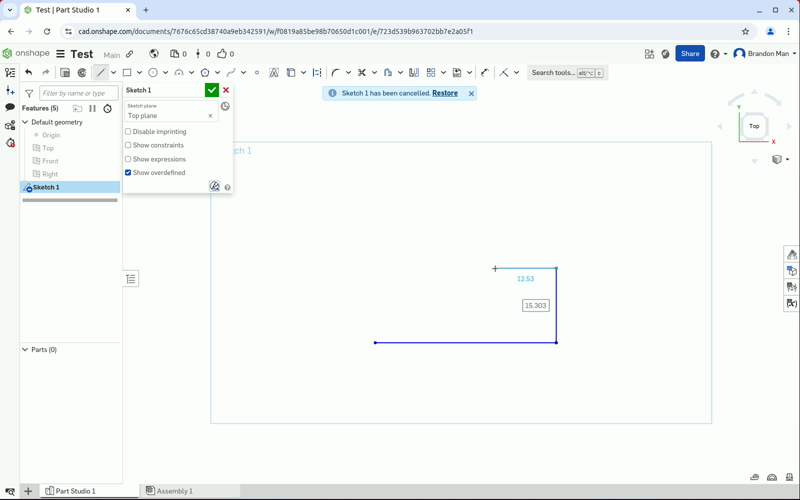
key_down(shift)
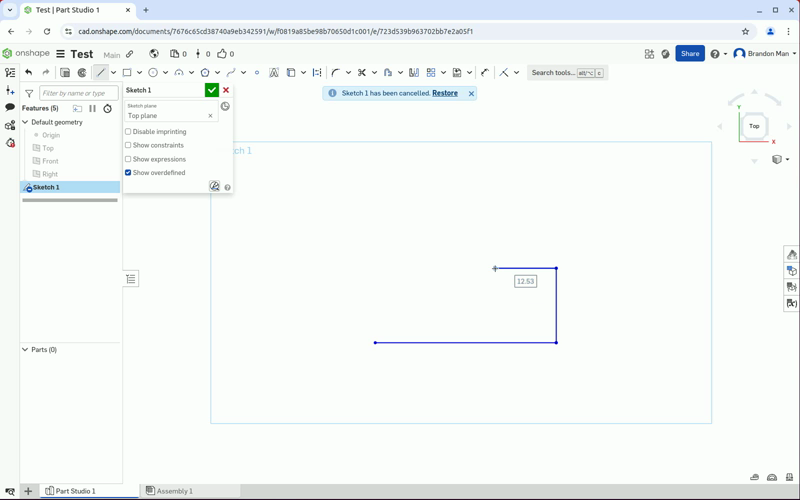
mouse_move(525, 268)
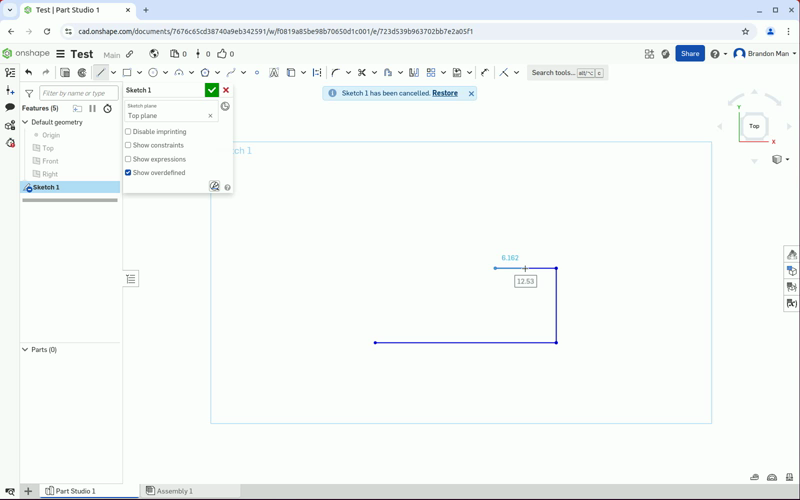
mouse_move(436, 268)
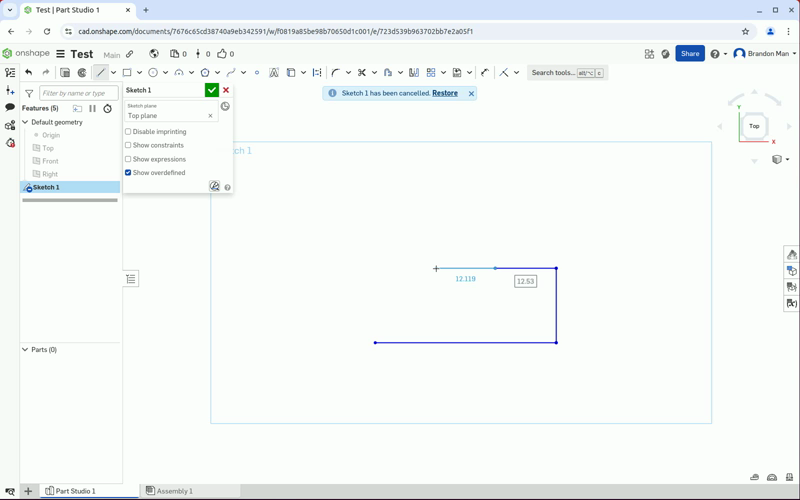
click(436, 268)
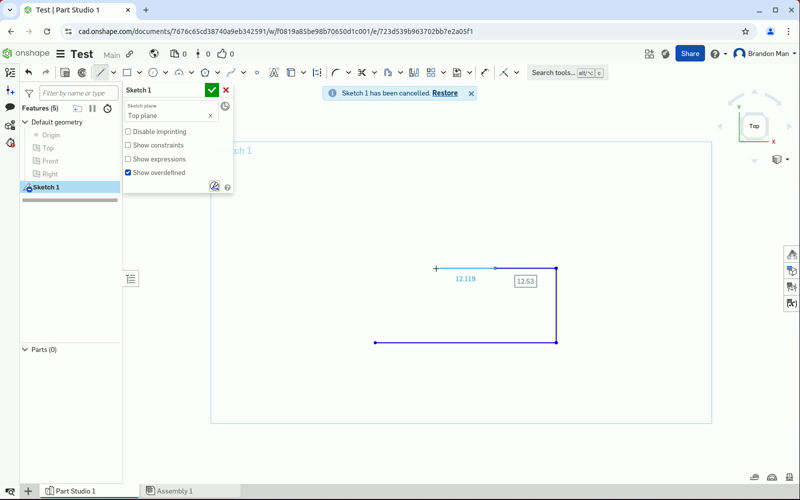
key_up(shift)
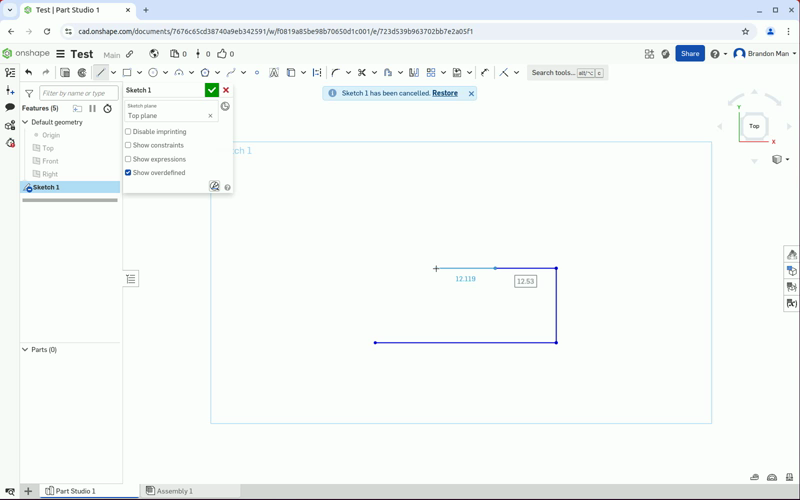
key_down(shift)
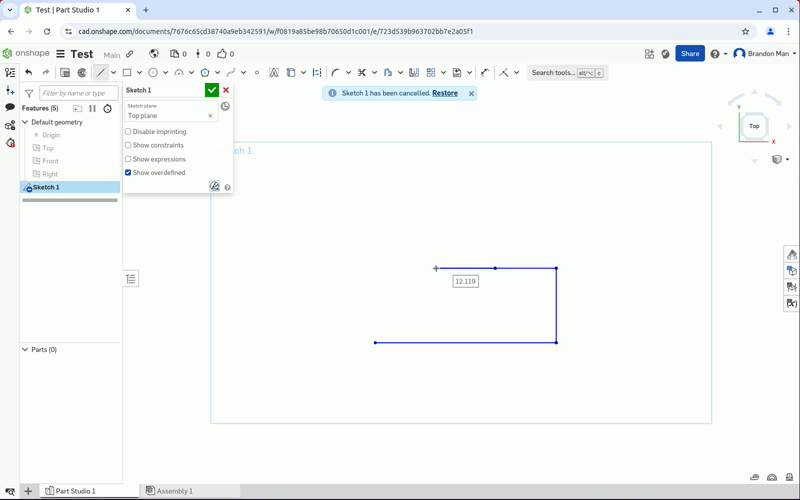
mouse_move(375, 268)
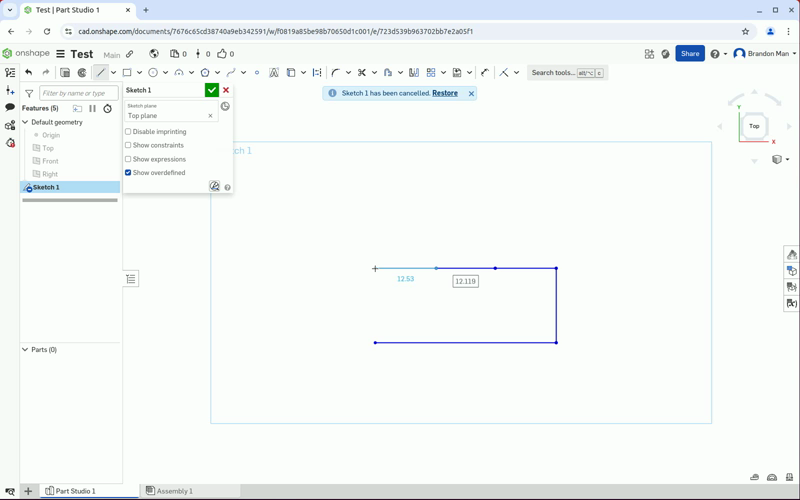
click(375, 268)
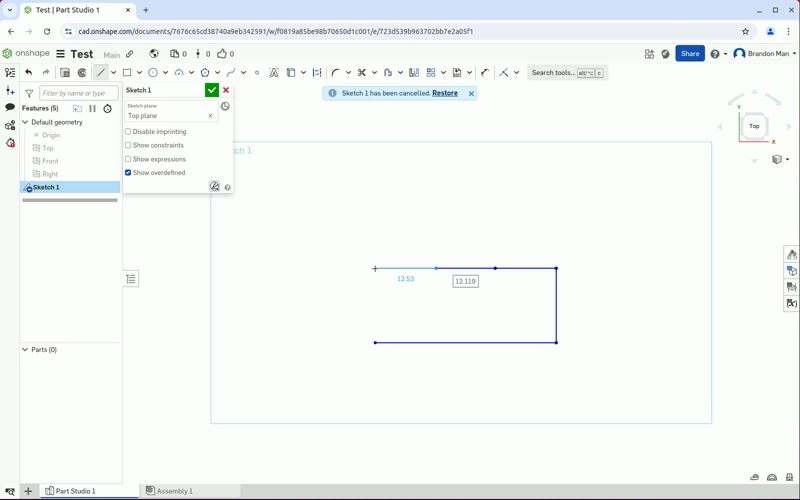
key_up(shift)
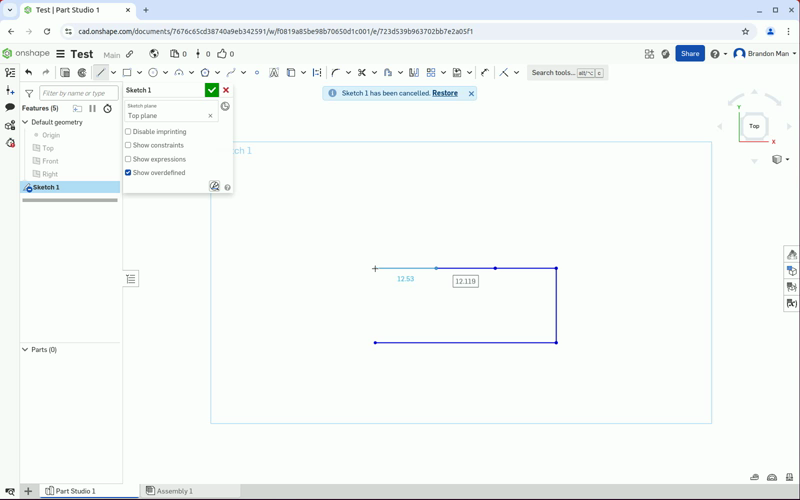
key_down(shift)
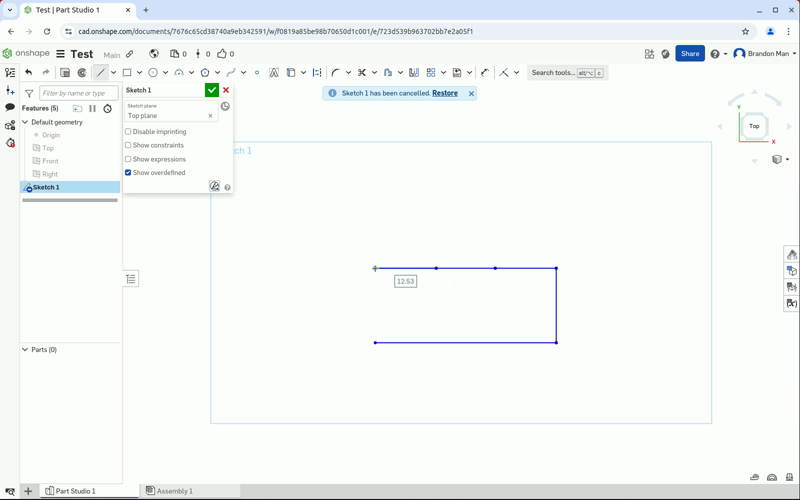
mouse_move(375, 342)
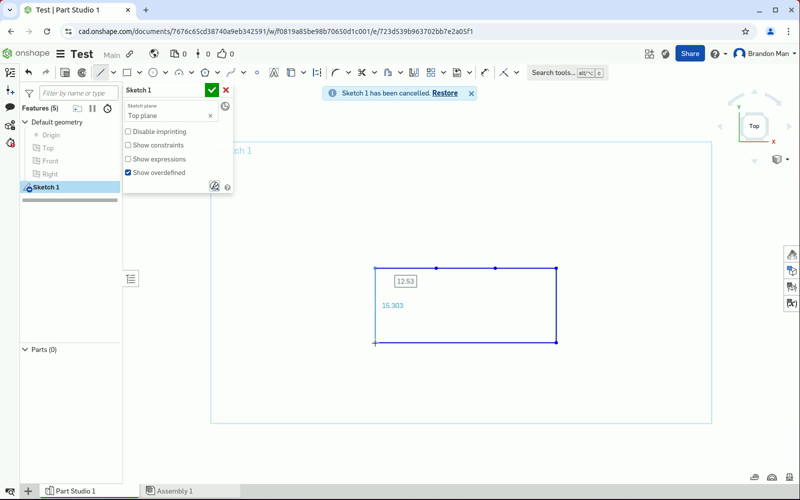
key_up(shift)
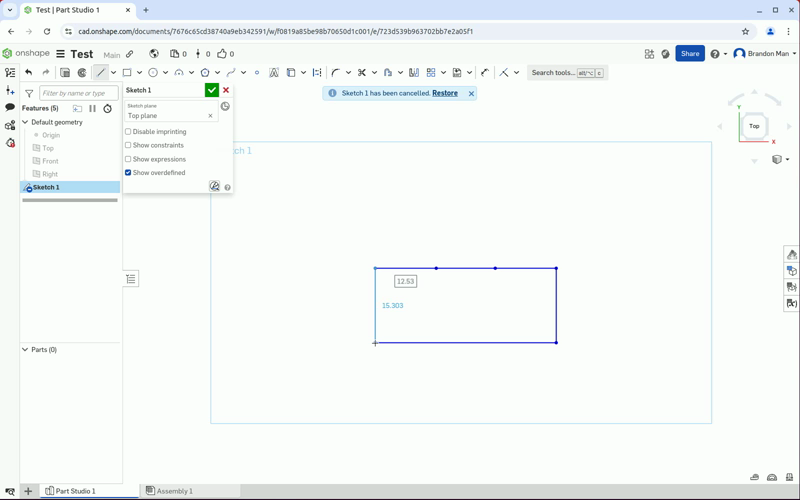
click(375, 342)
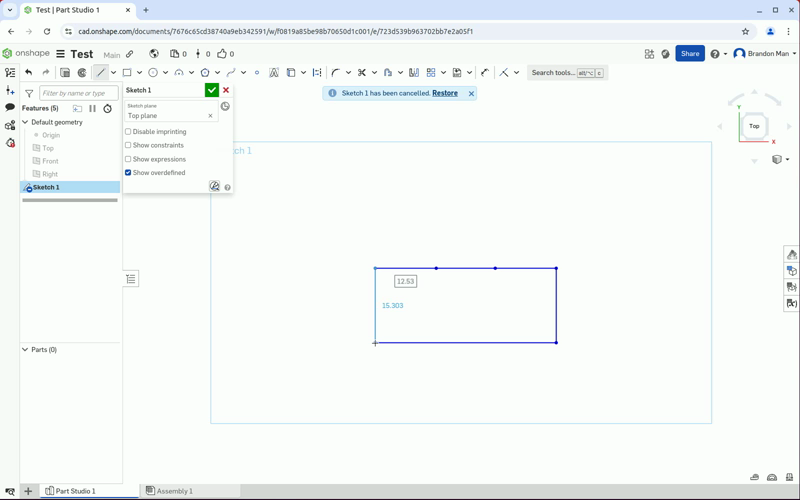
key(esc)
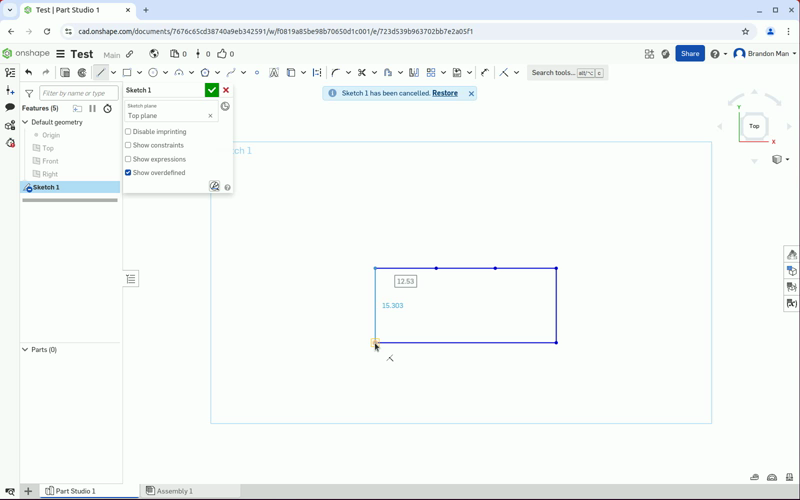
mouse_move(546, 296)
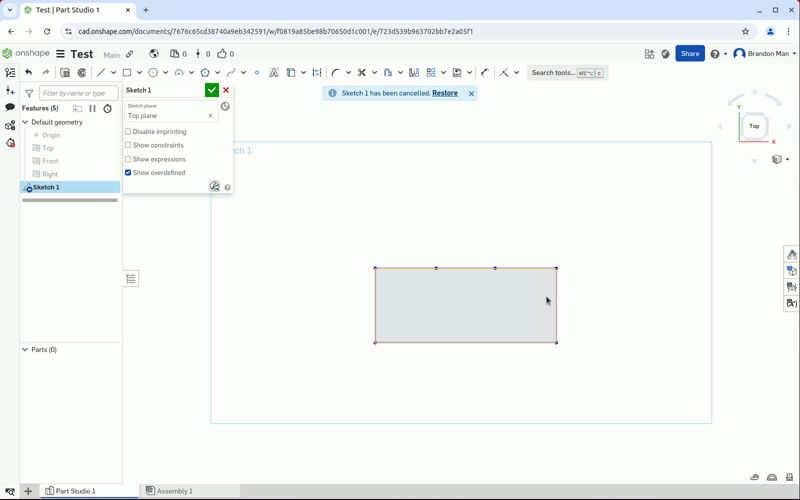
click(546, 296)
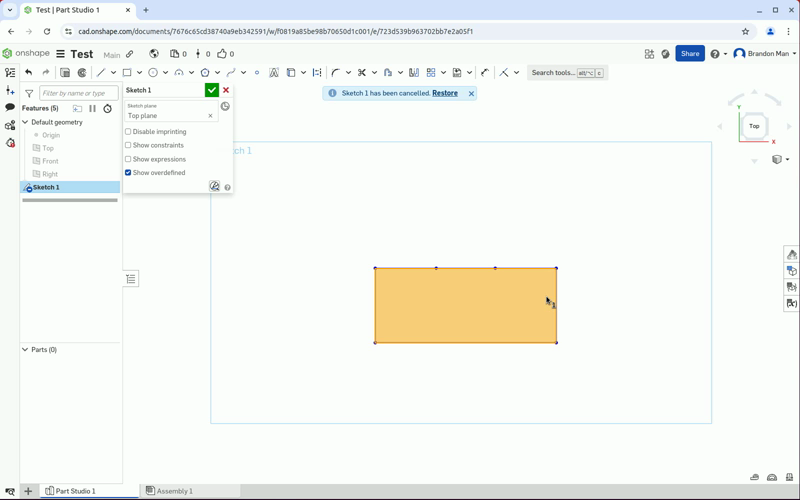
mouse_move(73, 352)
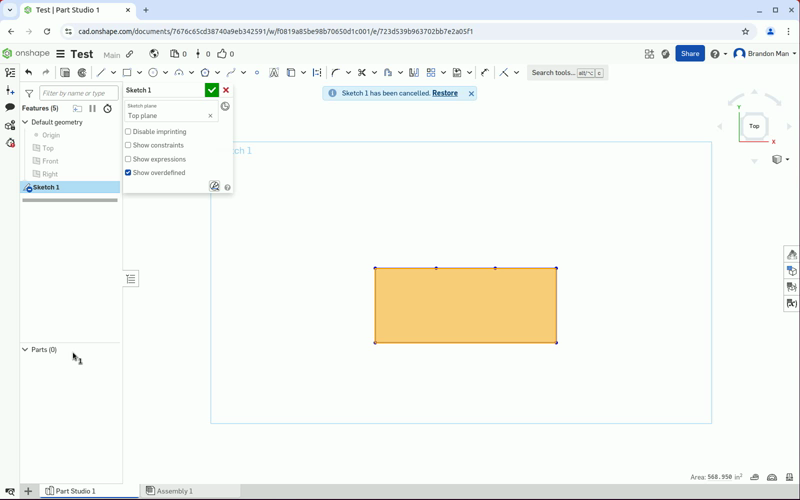
key(shift+y)
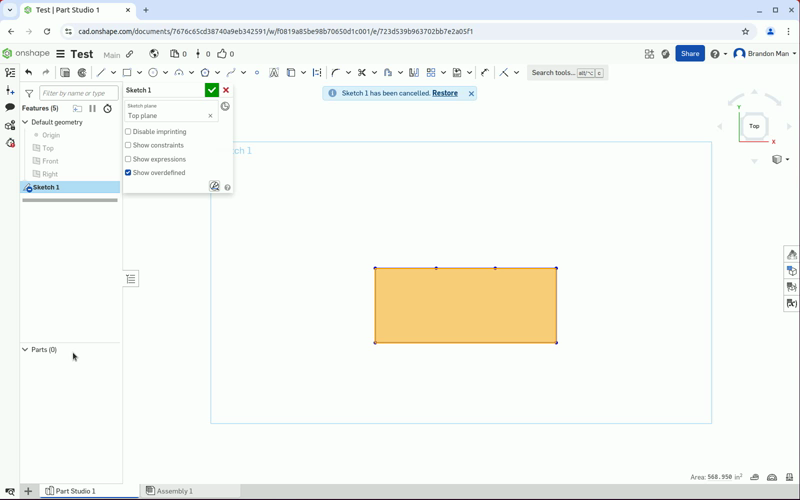
key(shift+e)
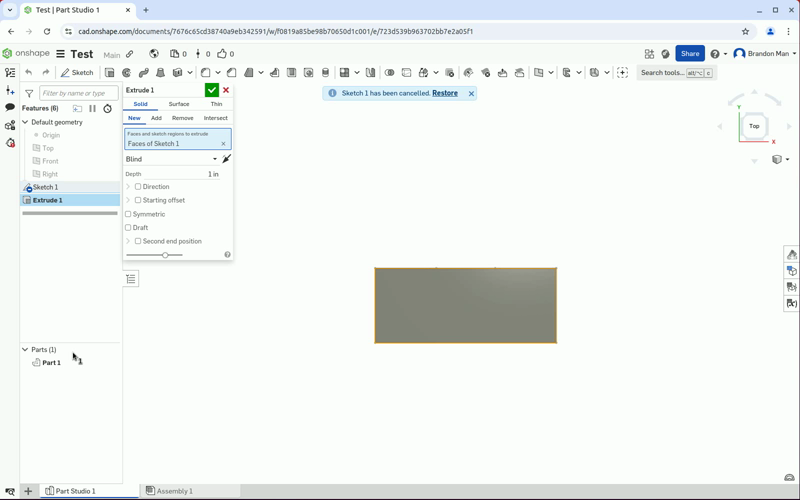
mouse_move(143, 106)
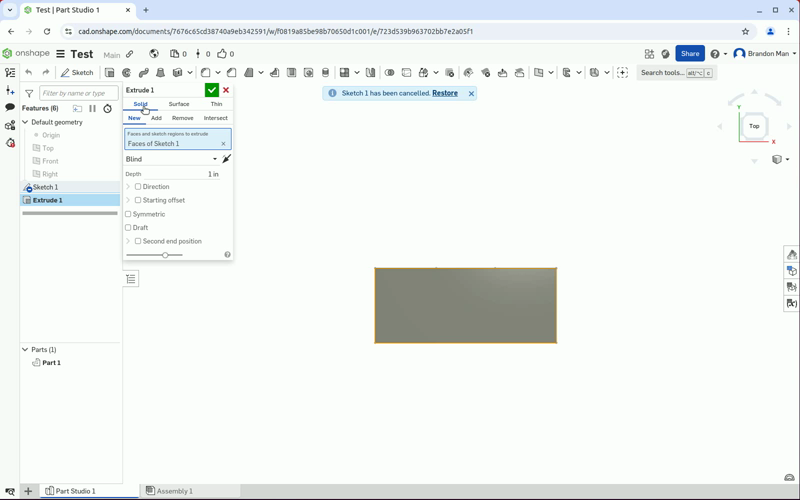
click(143, 106)
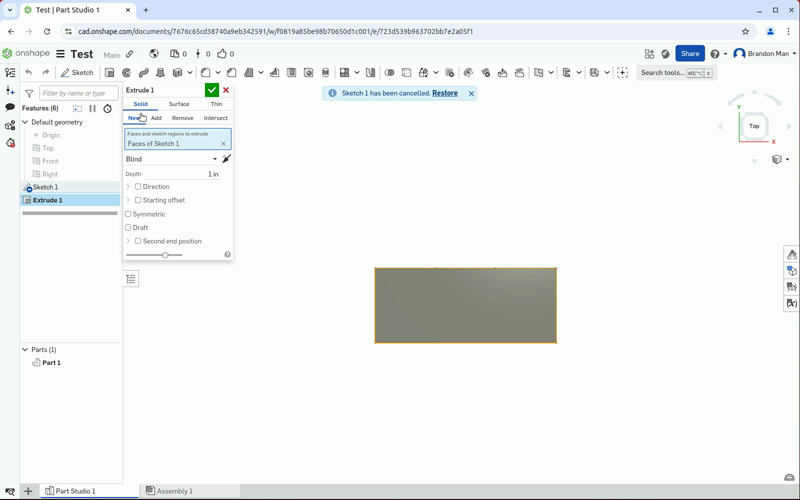
mouse_move(137, 120)
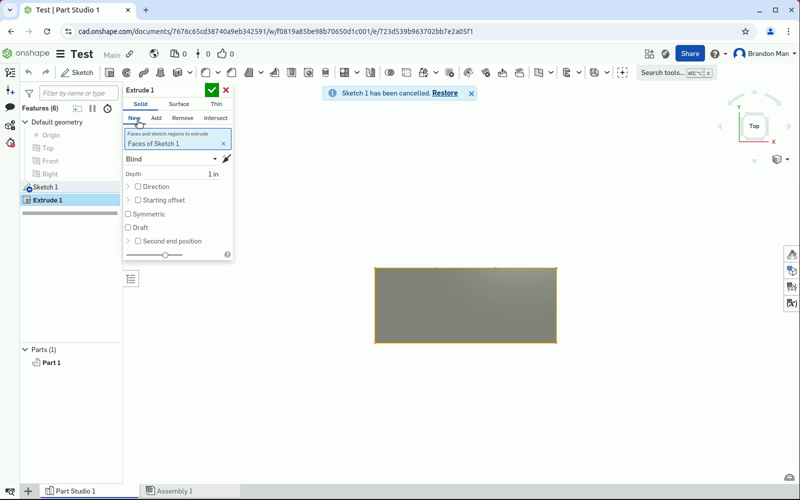
click(137, 120)
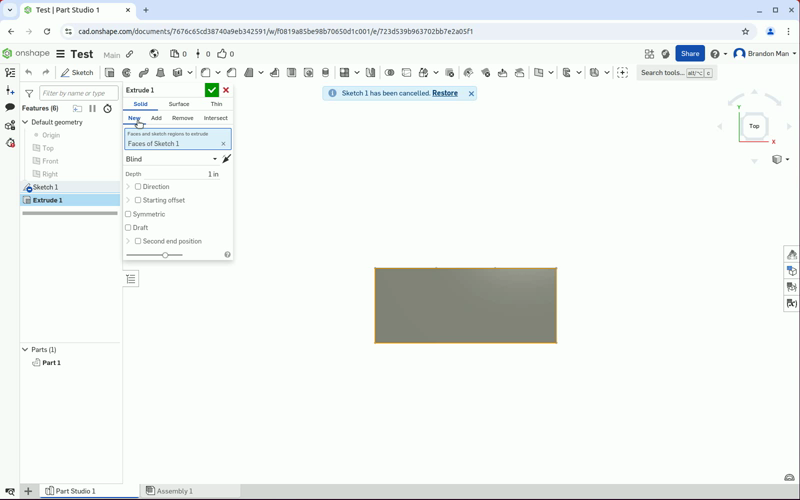
key(tab, 4)
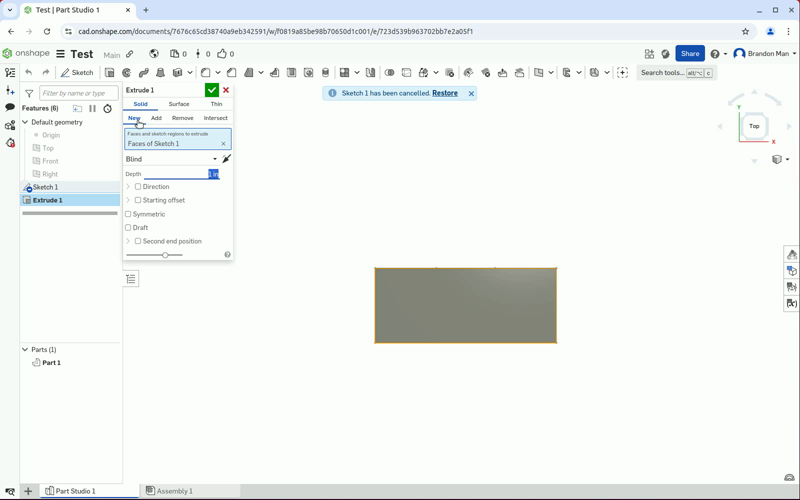
text(11.554)
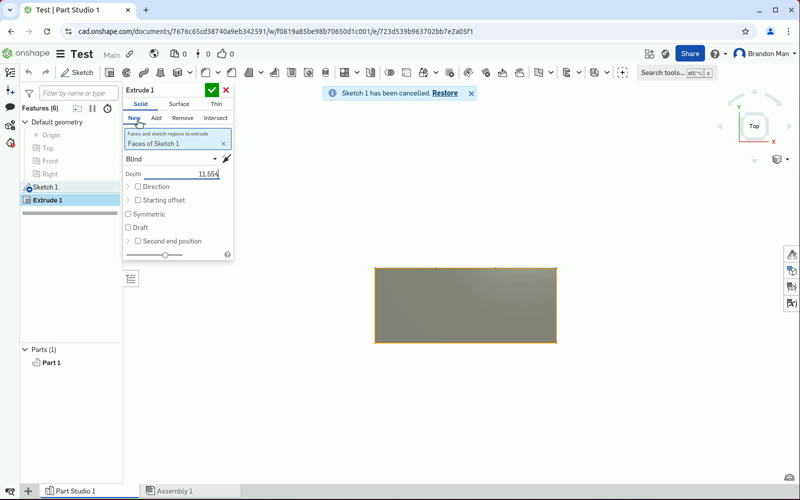
key(enter)
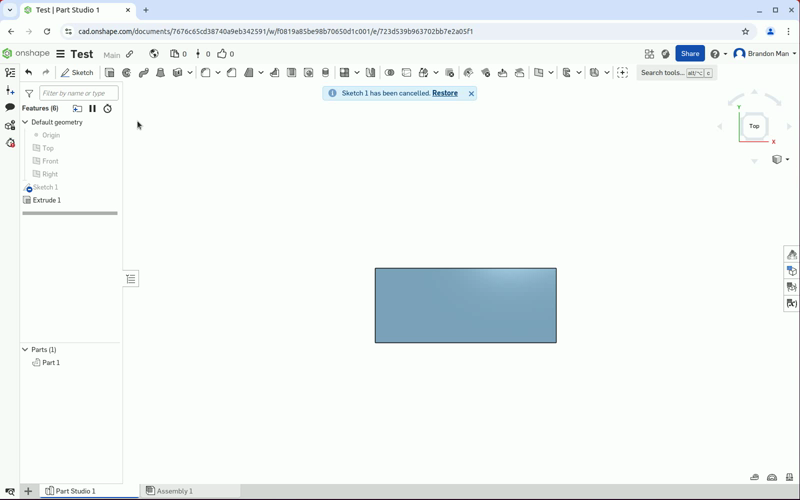
key(shift+h)
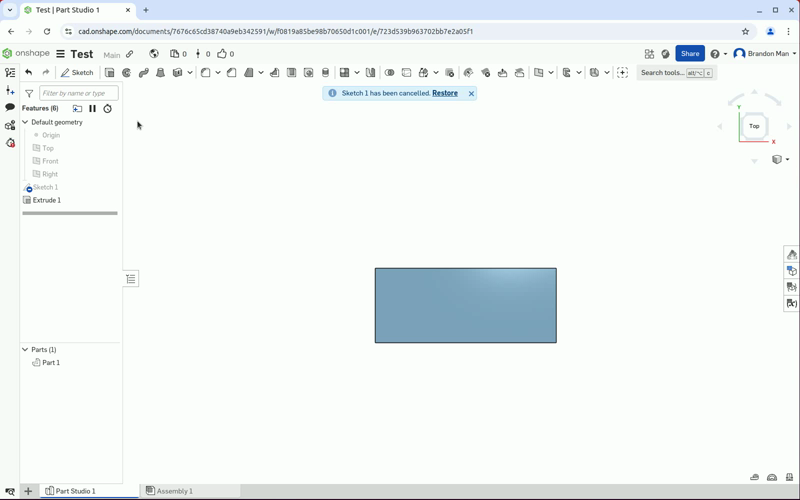
key(shift+h)
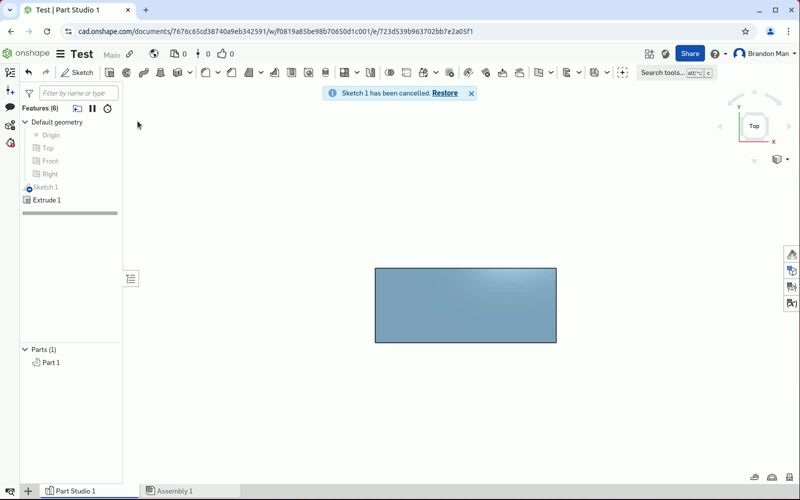
mouse_move(73, 189)
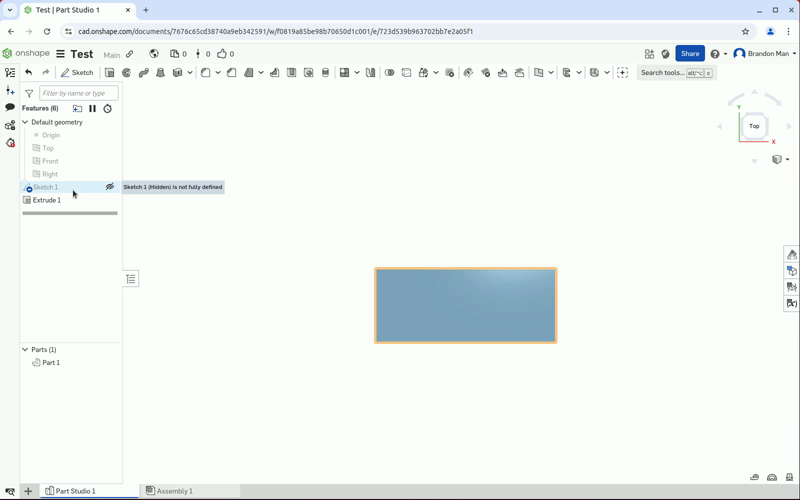
click(73, 189)
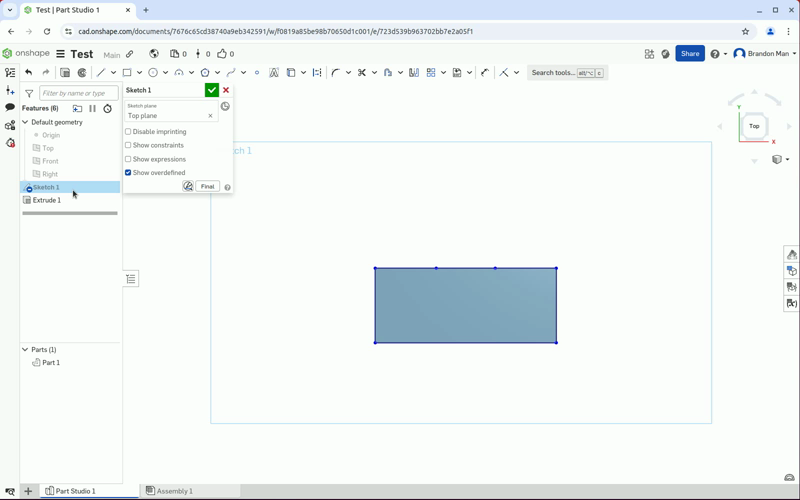
mouse_move(229, 92)
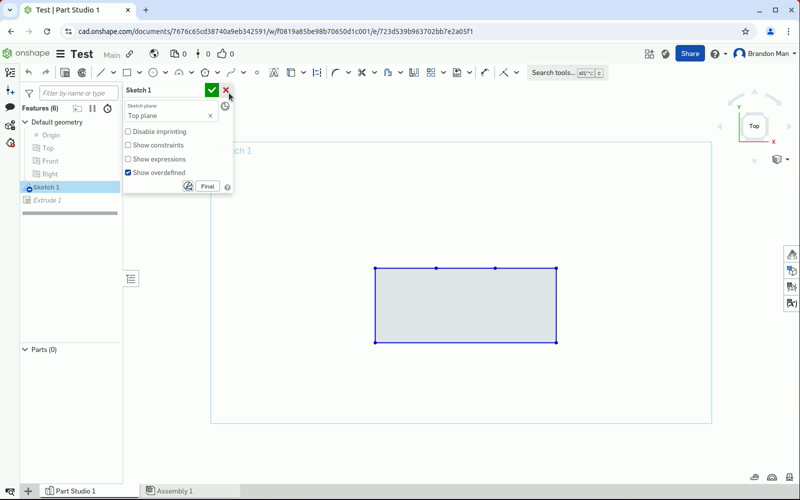
click(229, 92)
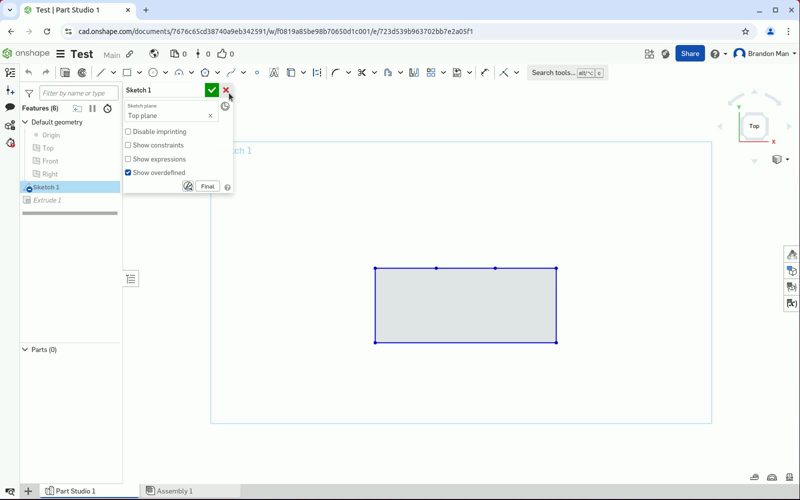
key(shift+s)
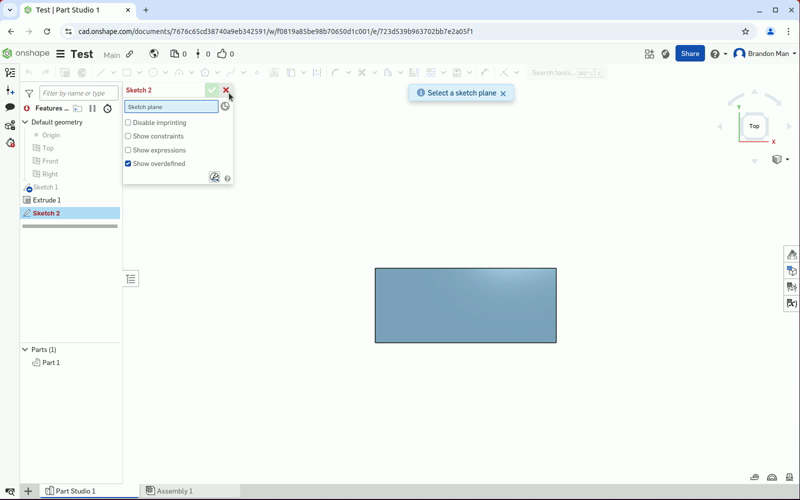
mouse_move(73, 150)
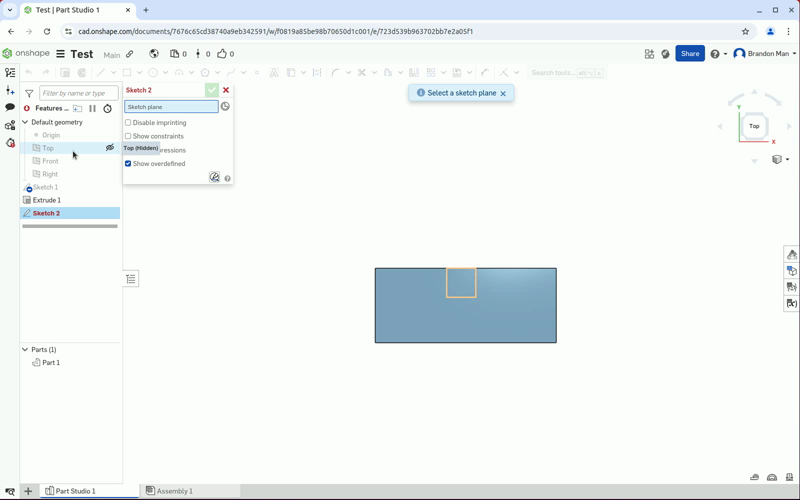
click(73, 150)
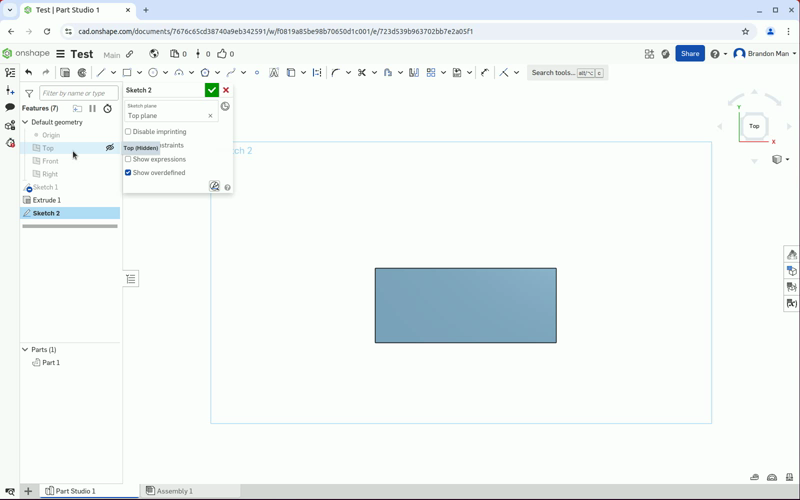
mouse_move(73, 352)
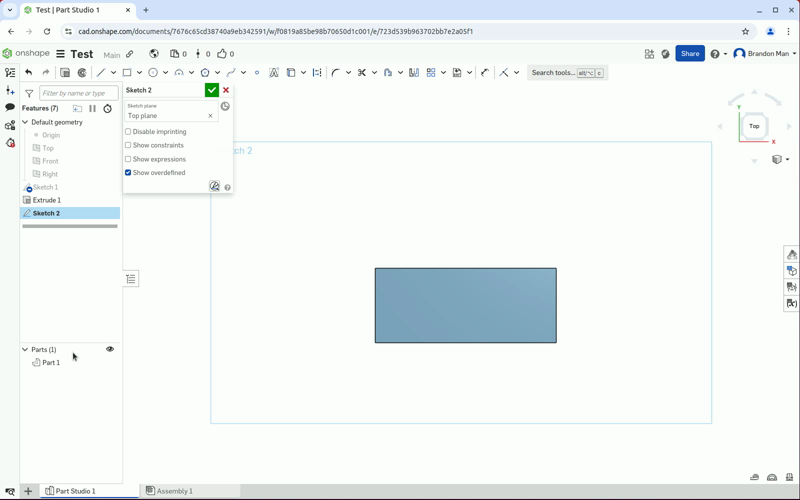
key(y)
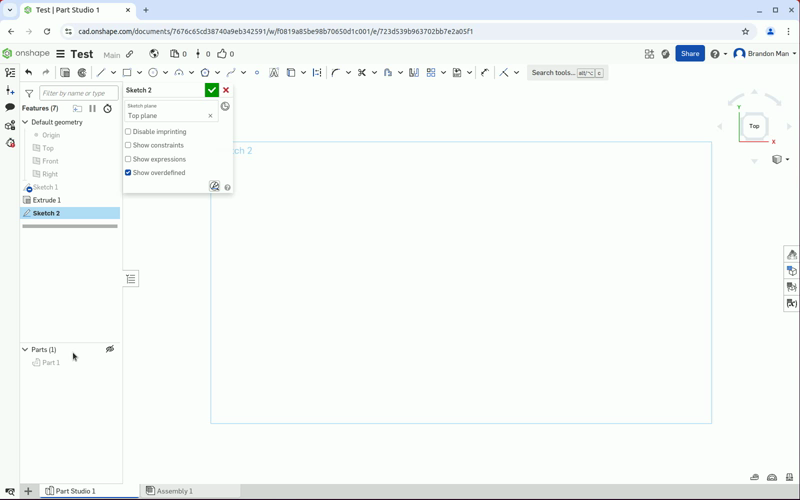
key(l)
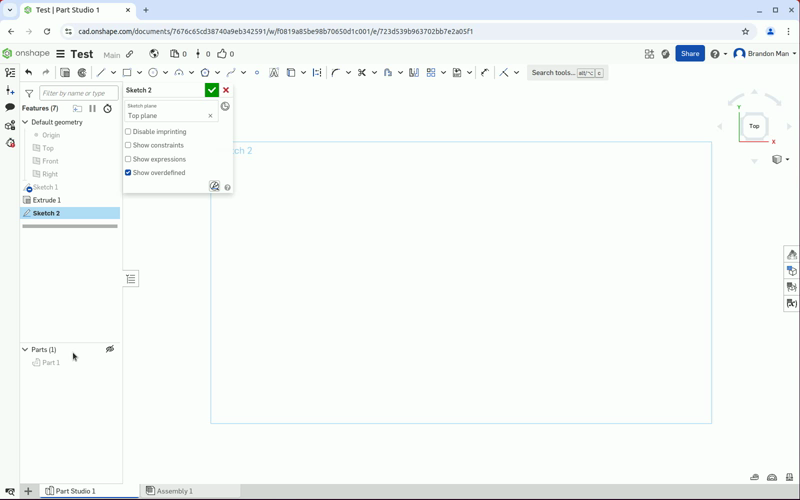
key_down(shift)
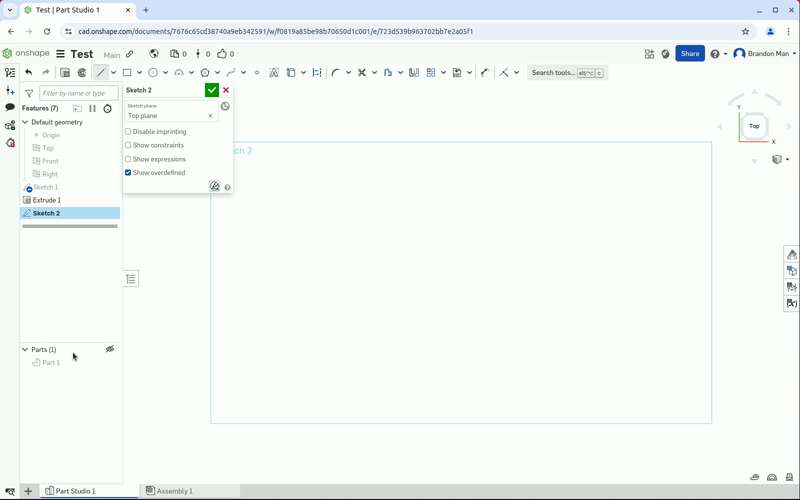
mouse_move(375, 267)
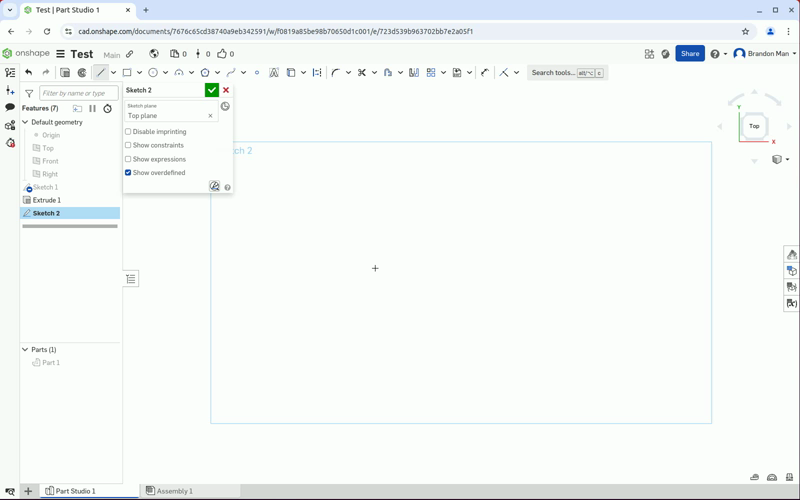
click(375, 267)
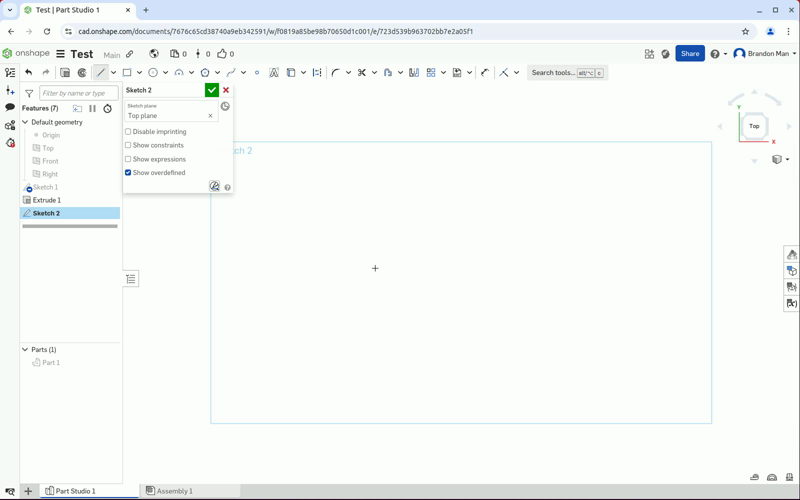
key_up(shift)
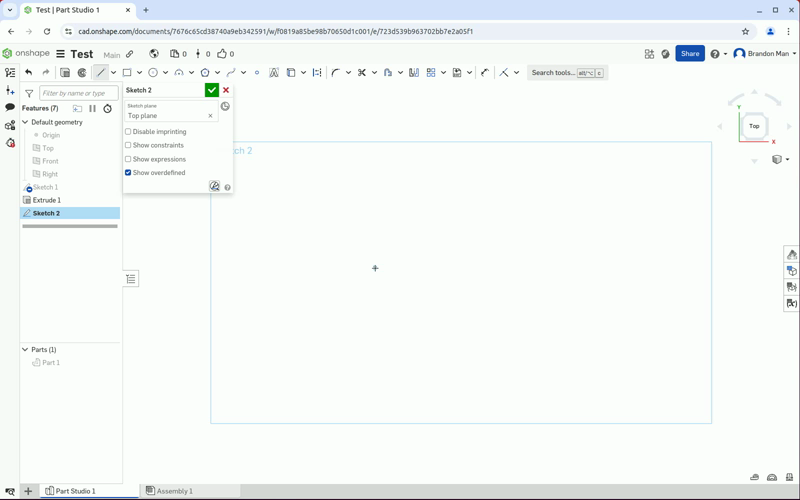
key_down(shift)
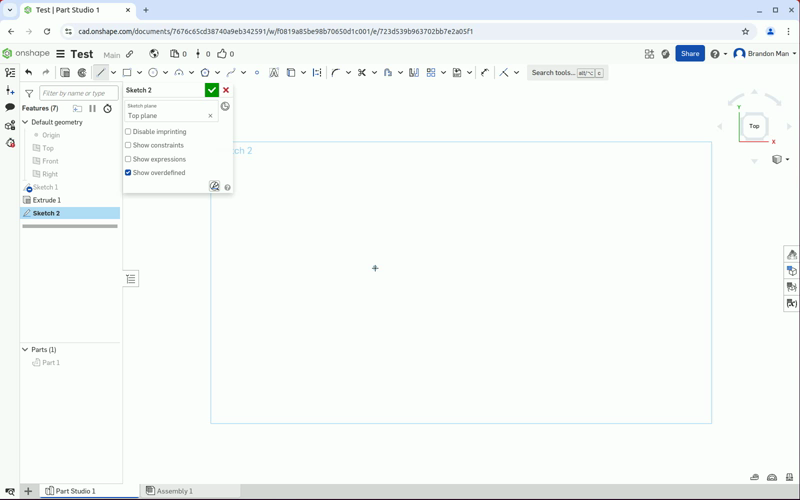
mouse_move(436, 267)
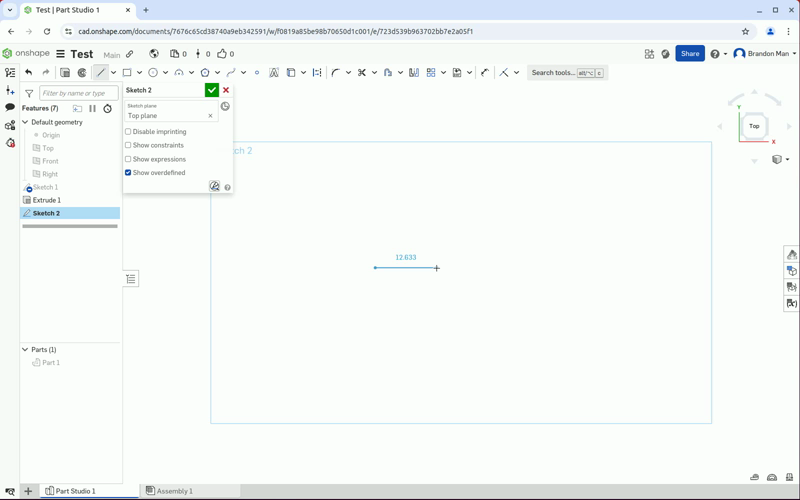
click(436, 267)
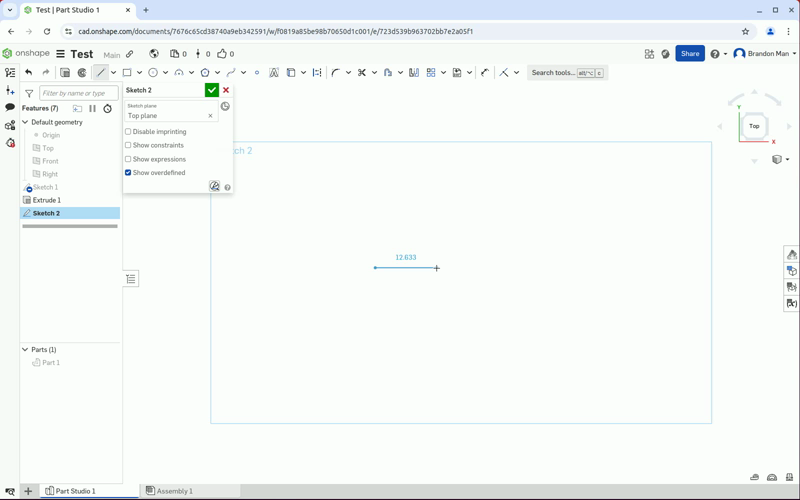
key_up(shift)
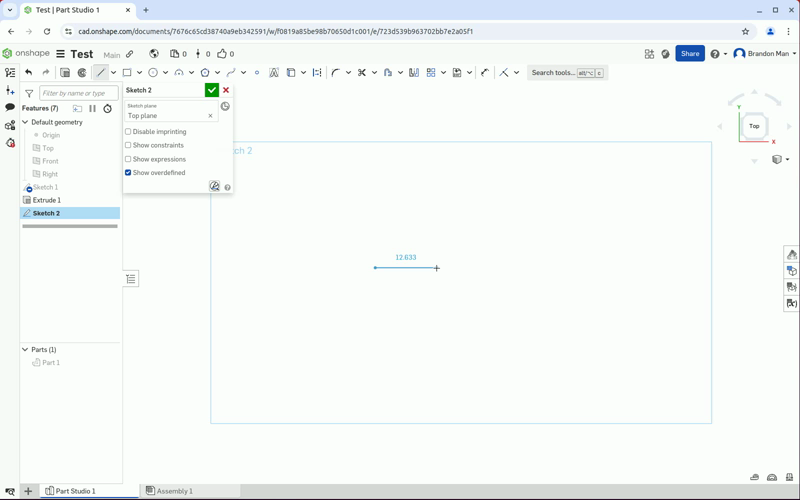
key_down(shift)
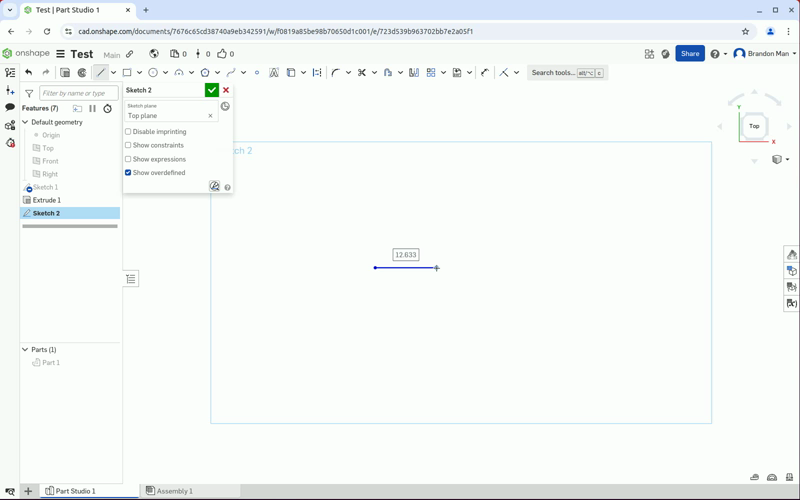
mouse_move(466, 267)
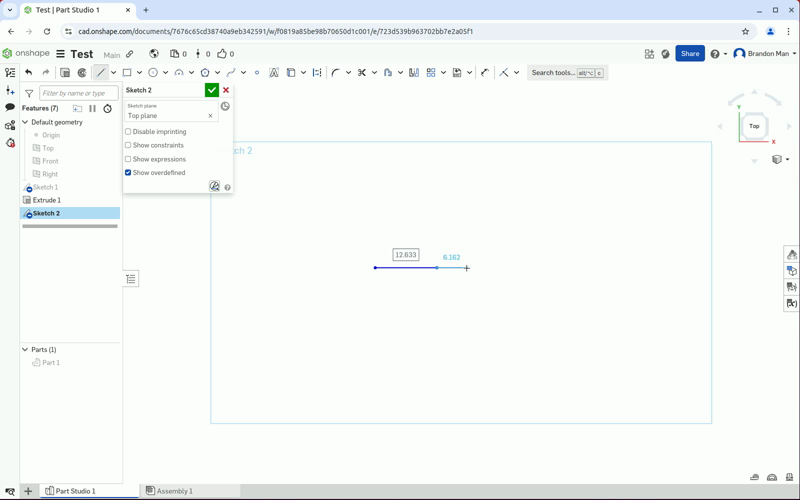
mouse_move(436, 222)
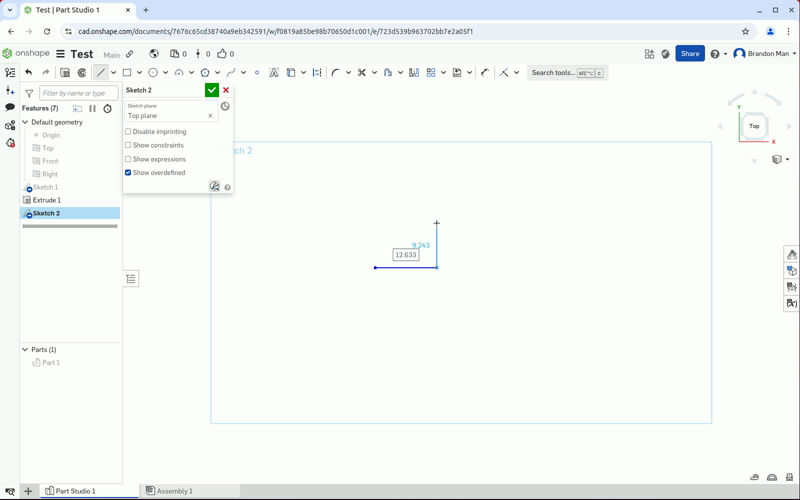
click(436, 222)
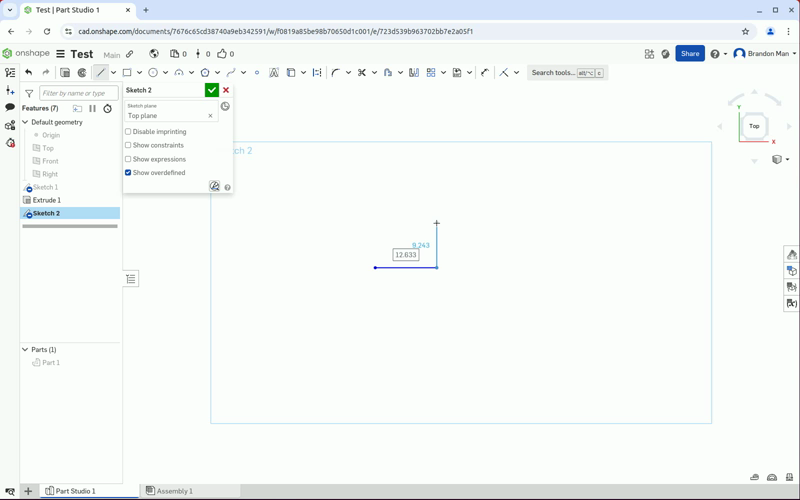
key_up(shift)
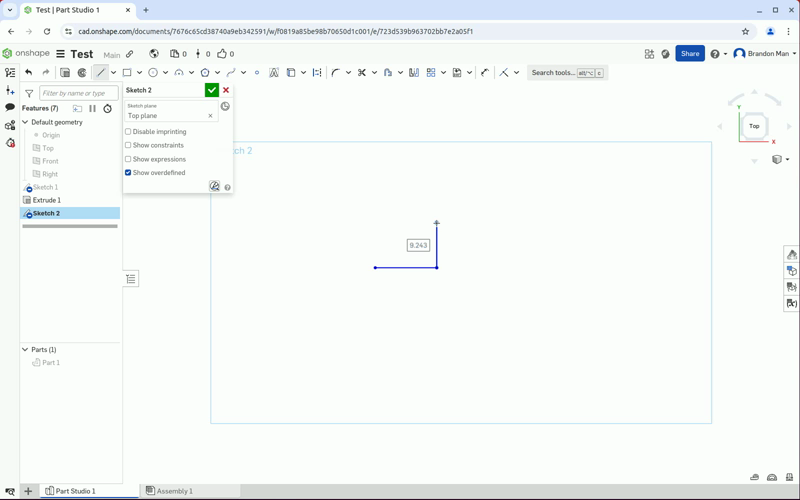
key_down(shift)
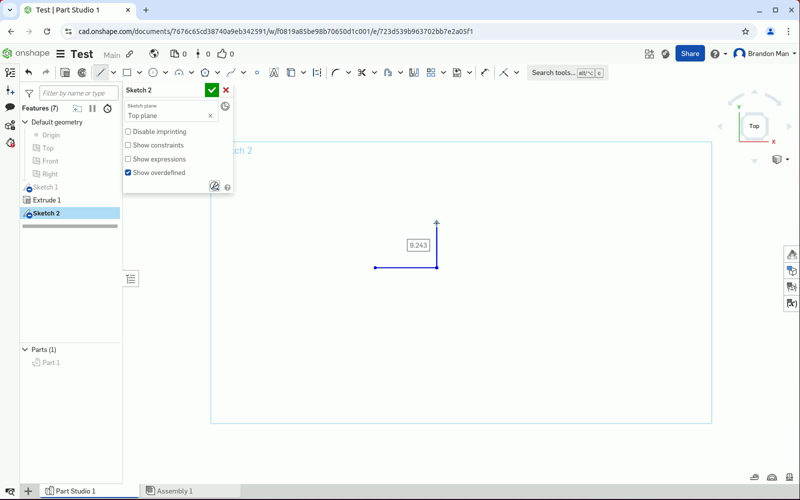
mouse_move(375, 222)
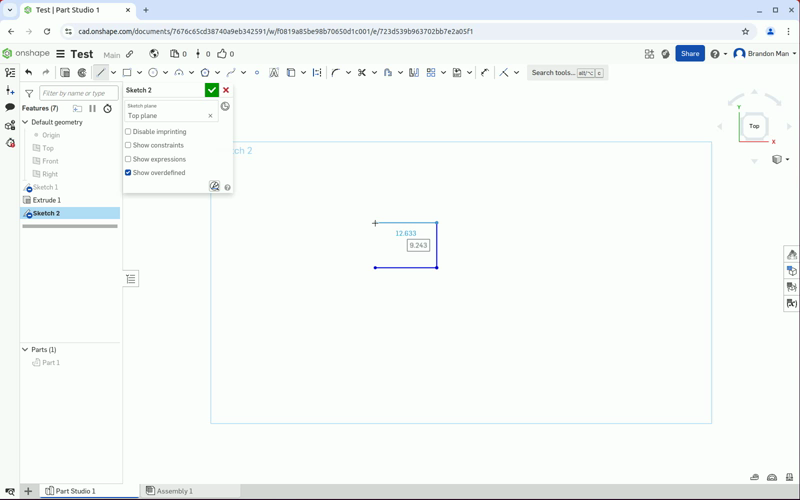
click(375, 222)
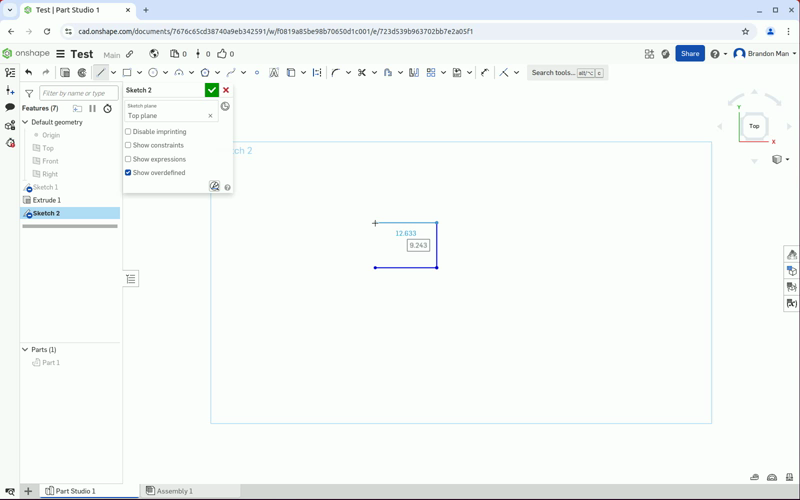
key_up(shift)
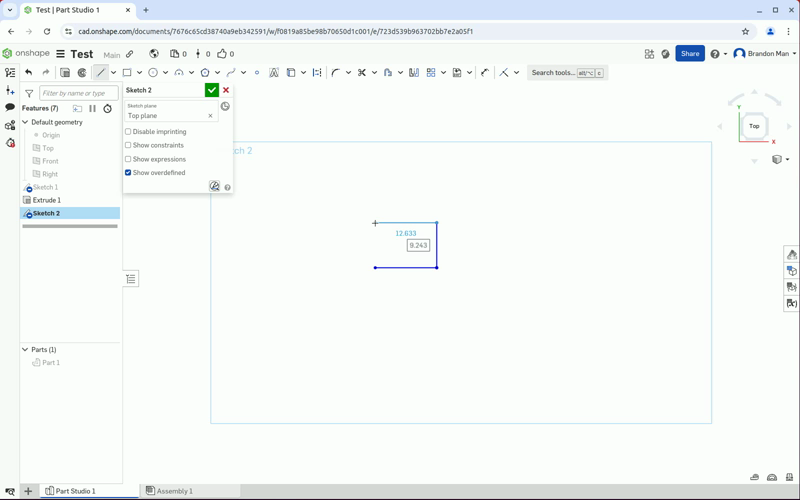
mouse_move(405, 222)
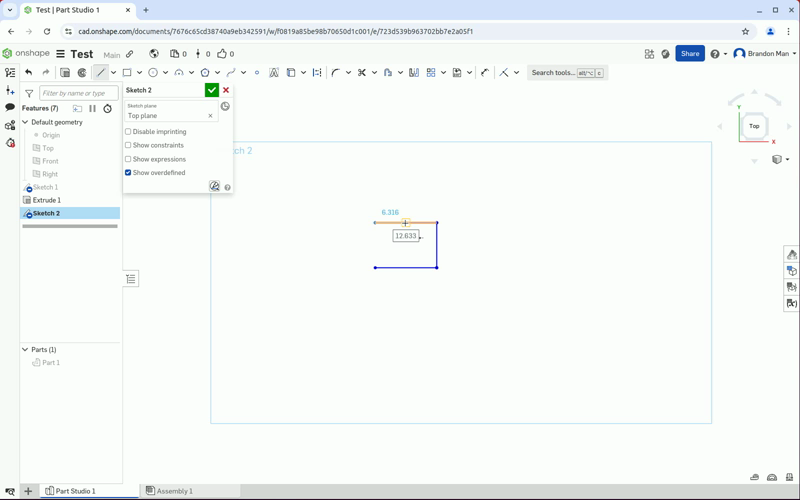
key_down(shift)
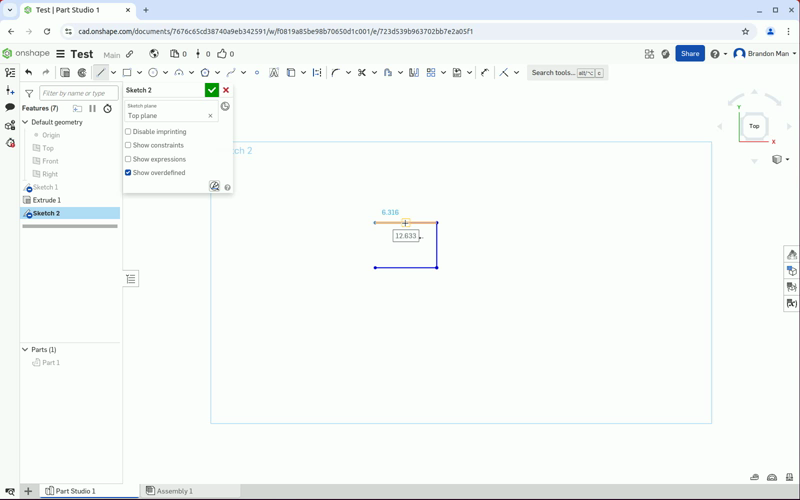
mouse_move(375, 267)
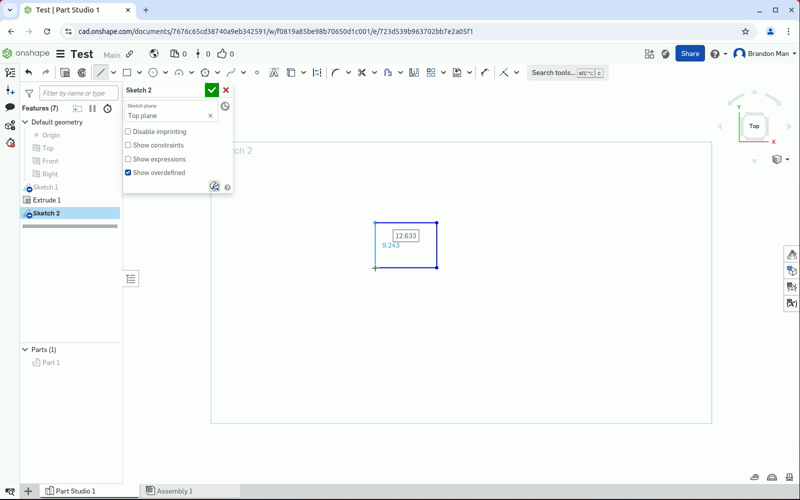
key_up(shift)
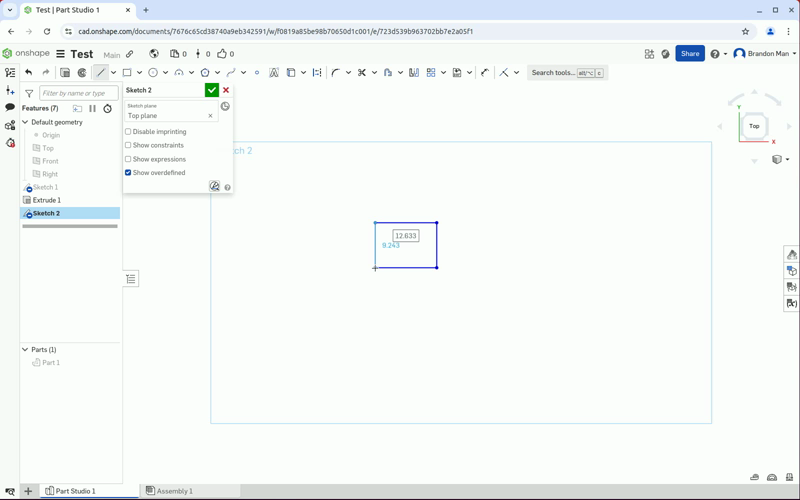
click(375, 267)
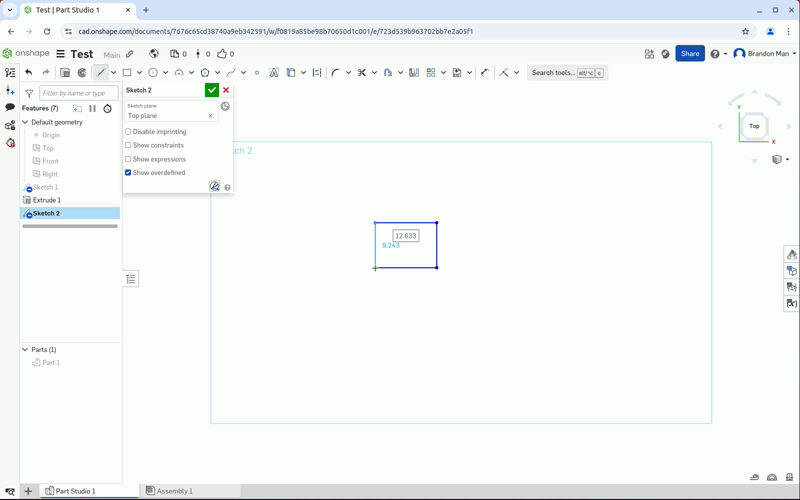
key(esc)
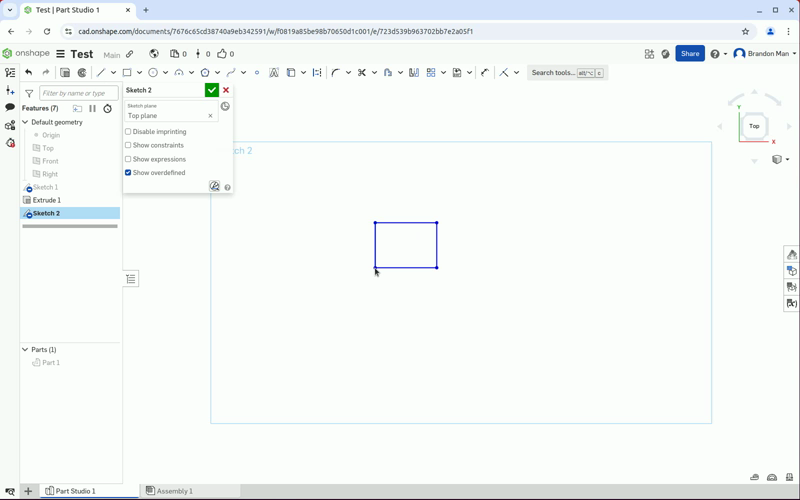
mouse_move(415, 246)
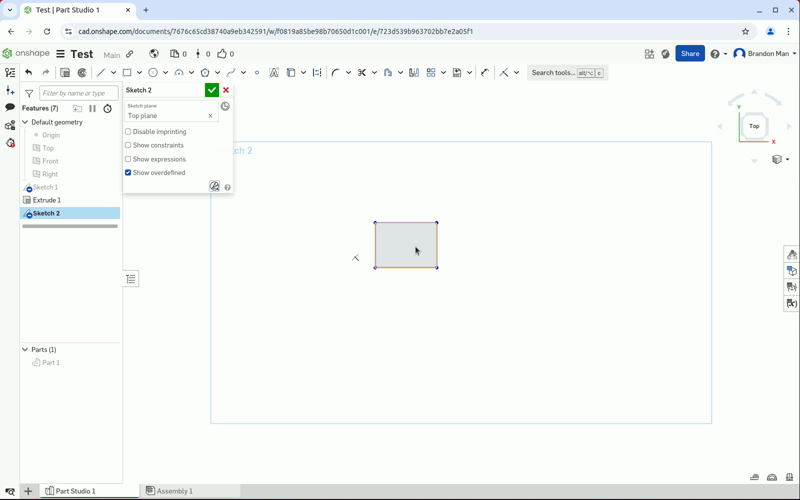
click(415, 246)
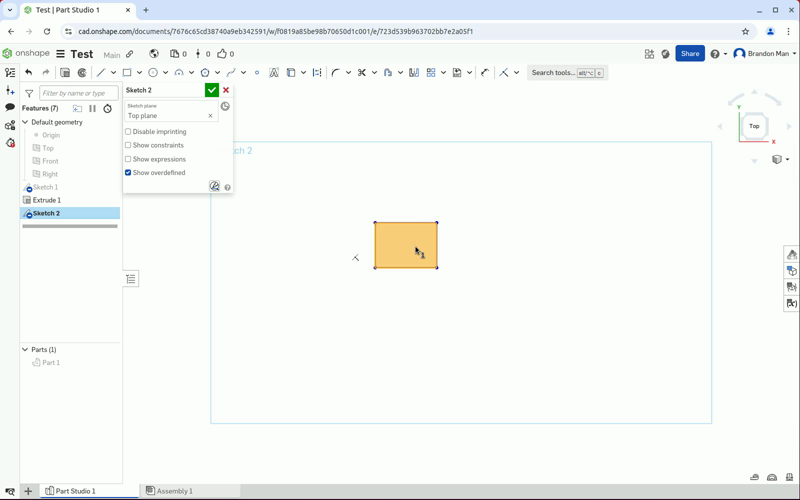
mouse_move(73, 352)
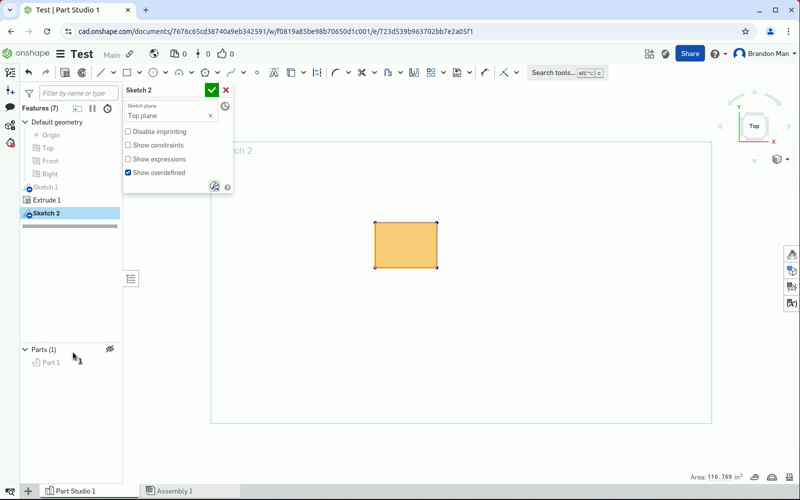
key(shift+y)
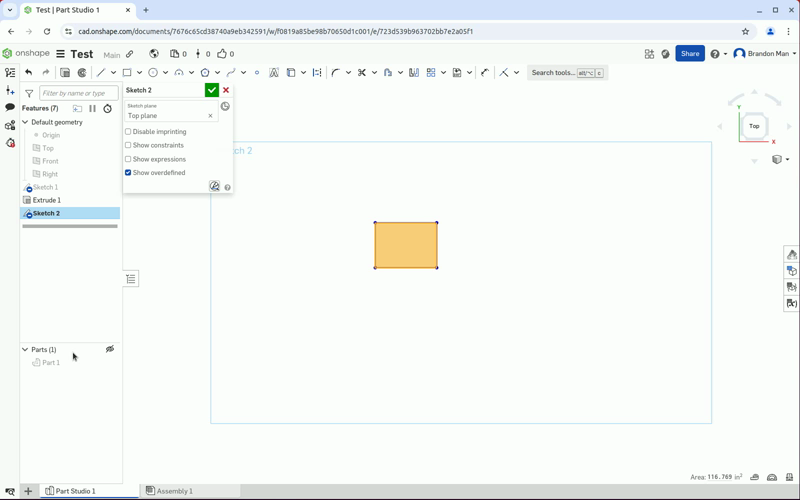
key(shift+e)
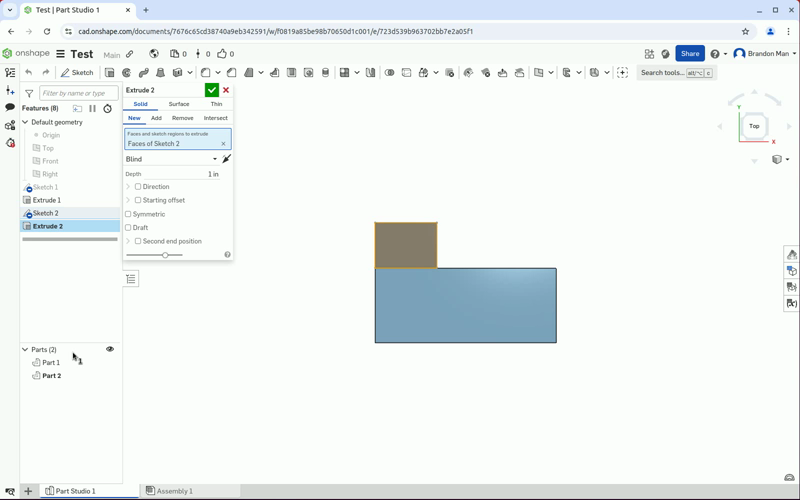
mouse_move(143, 106)
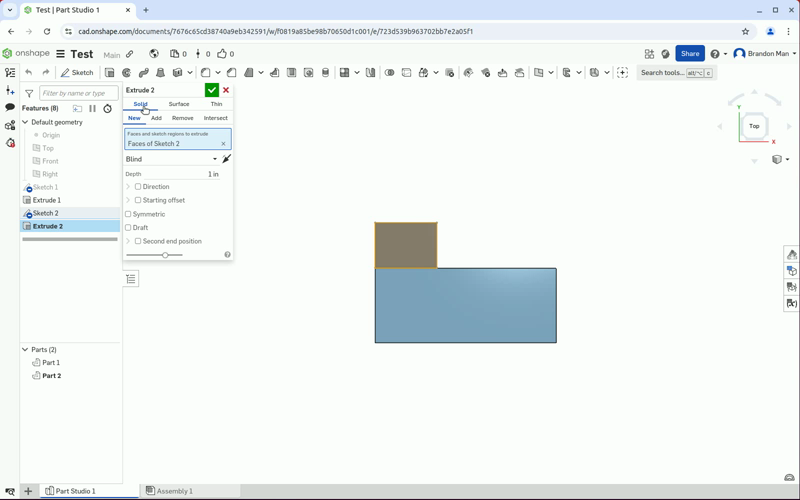
click(143, 106)
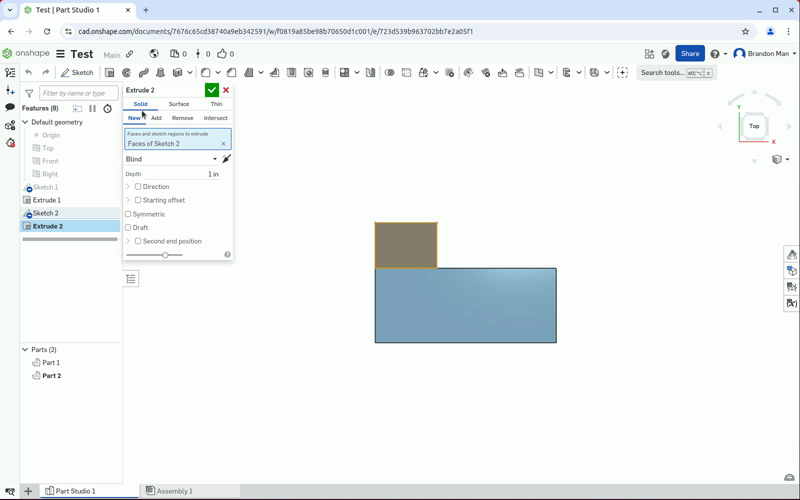
mouse_move(137, 120)
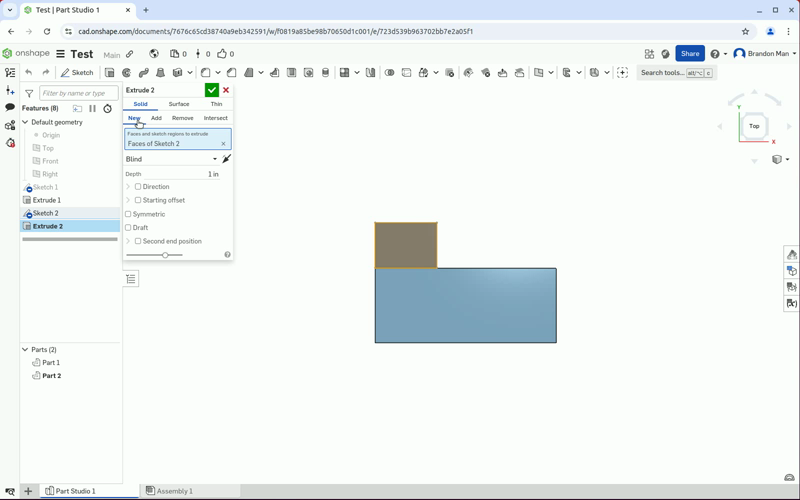
click(137, 120)
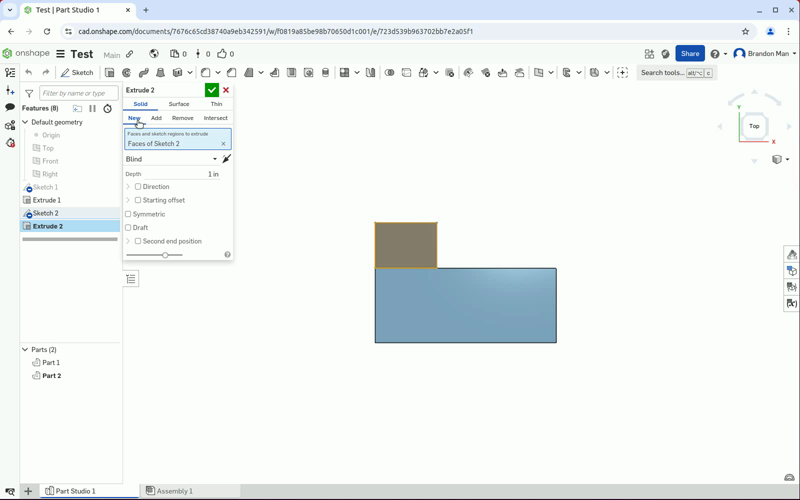
key(tab, 4)
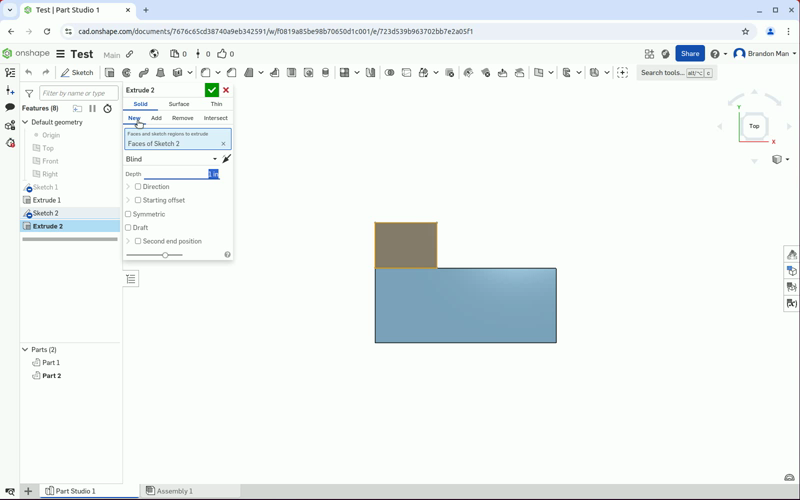
text(11.554)
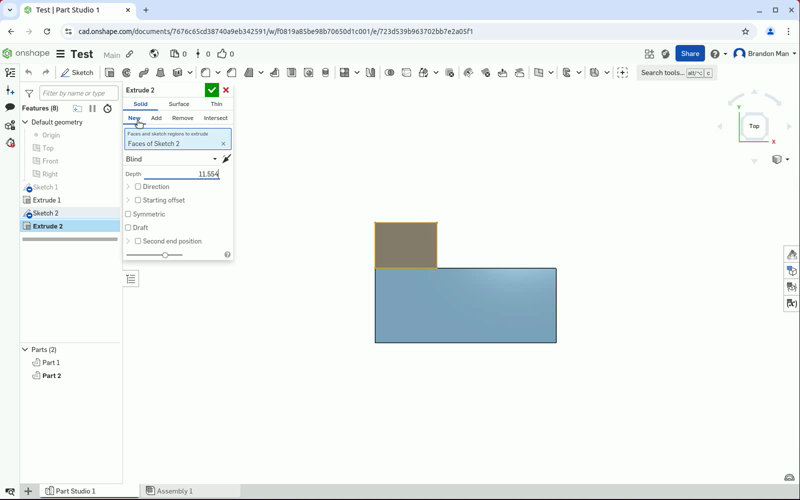
key(enter)
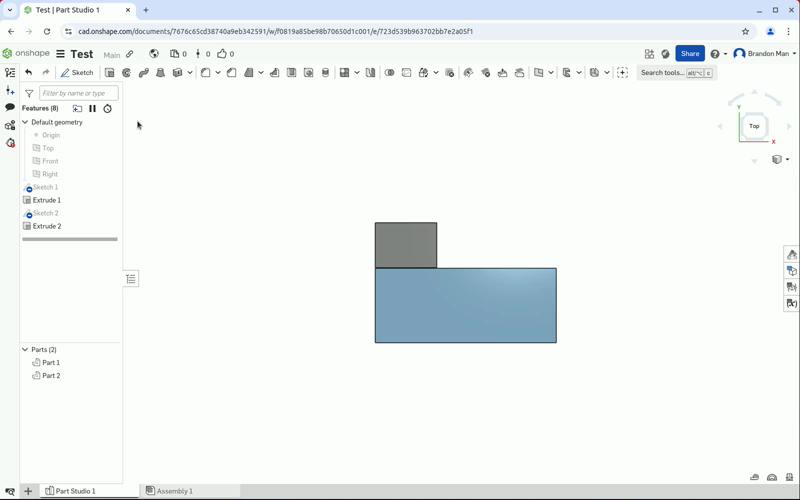
key(shift+h)
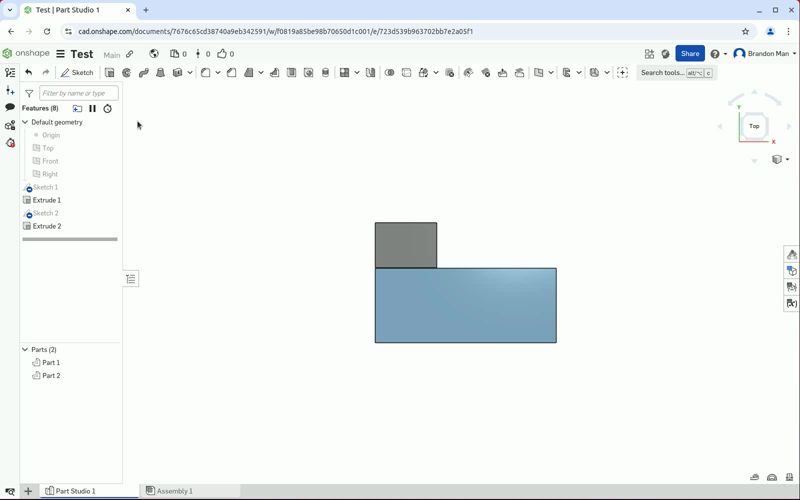
key(shift+h)
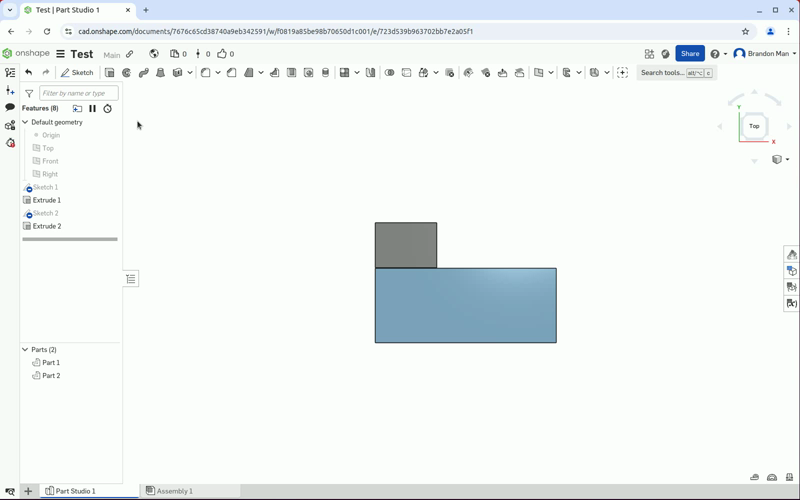
mouse_move(73, 189)
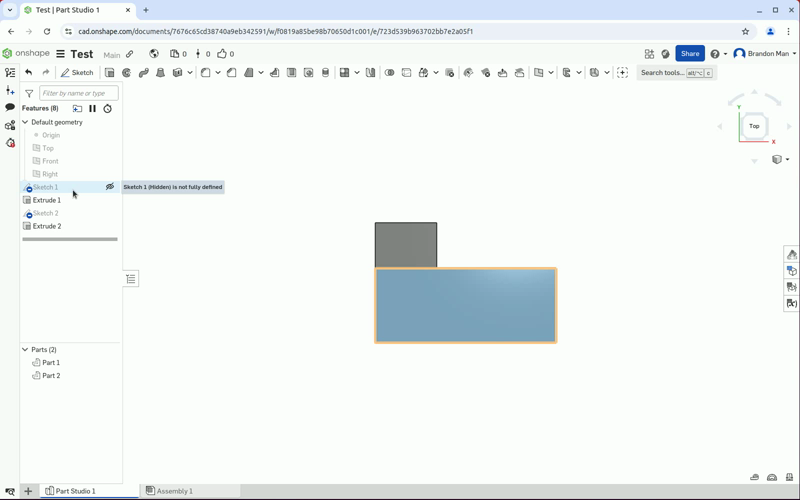
click(73, 189)
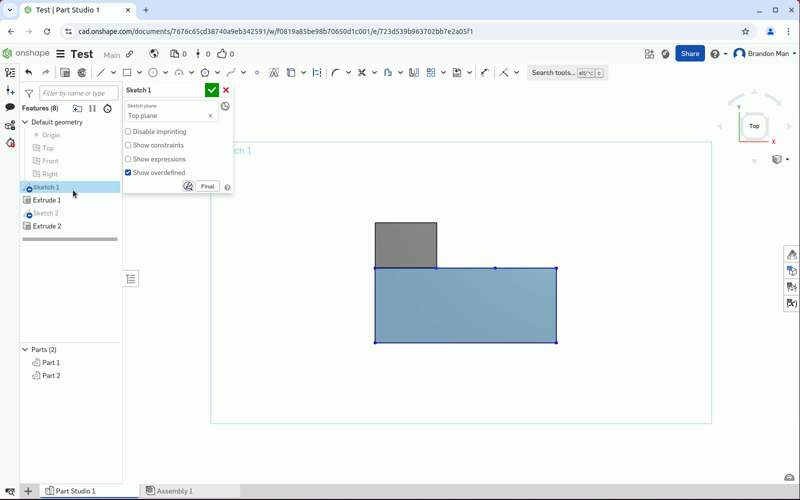
mouse_move(229, 92)
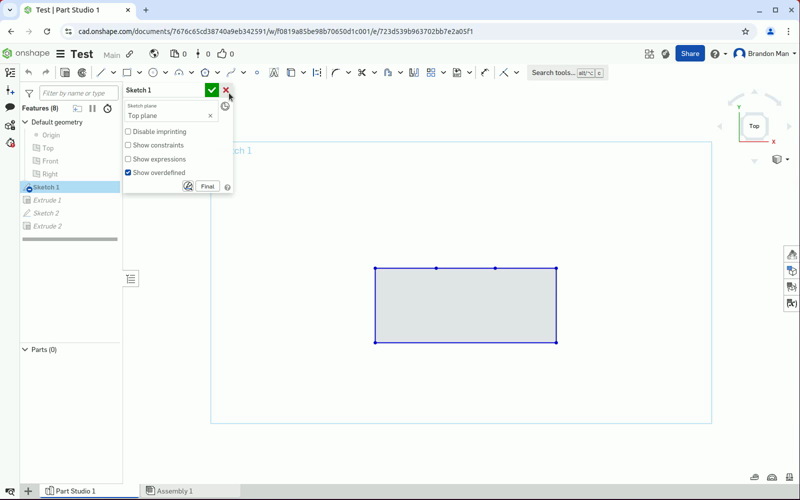
click(229, 92)
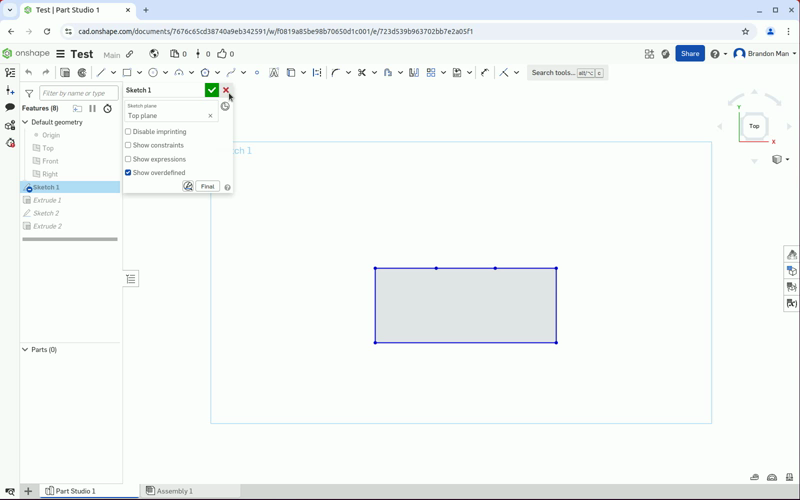
key(shift+s)
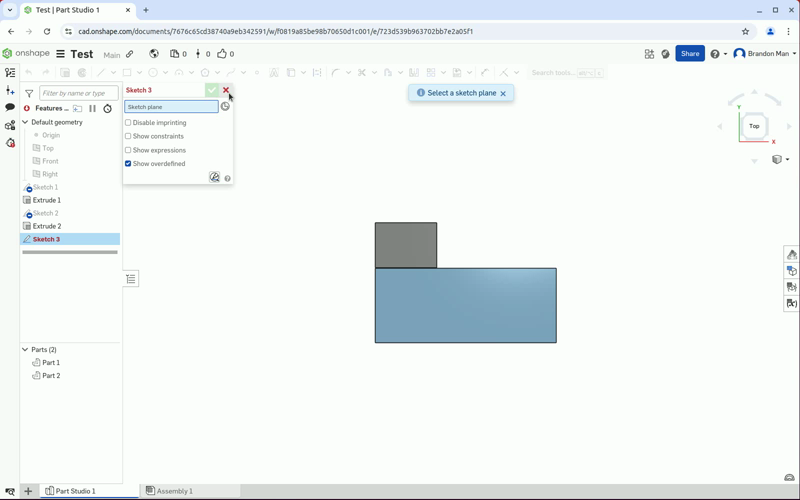
mouse_move(73, 150)
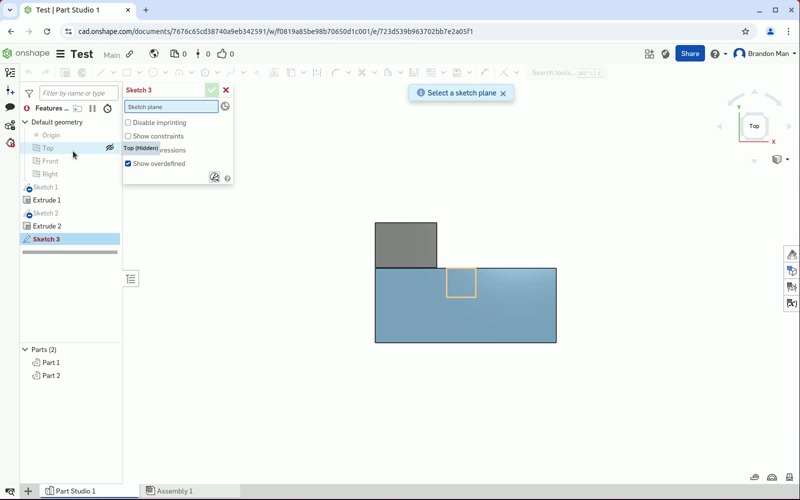
click(73, 150)
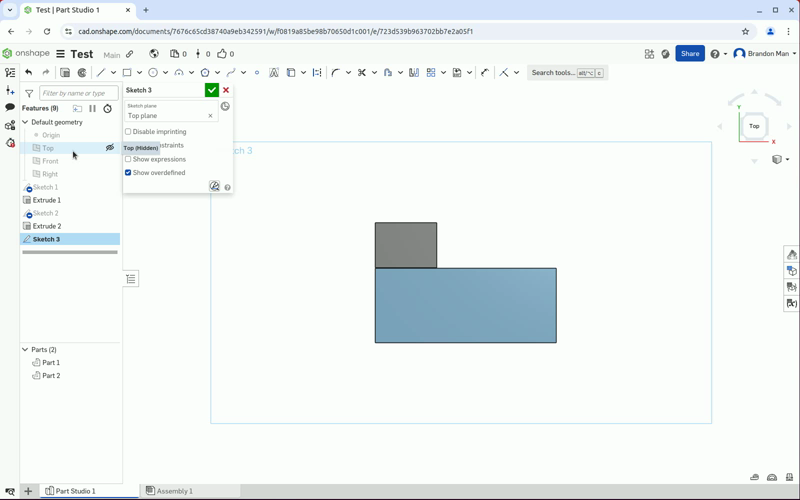
mouse_move(73, 352)
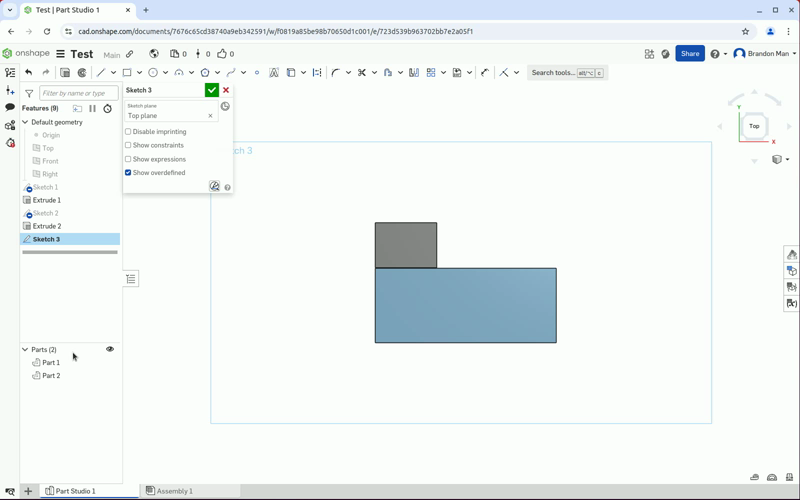
key(y)
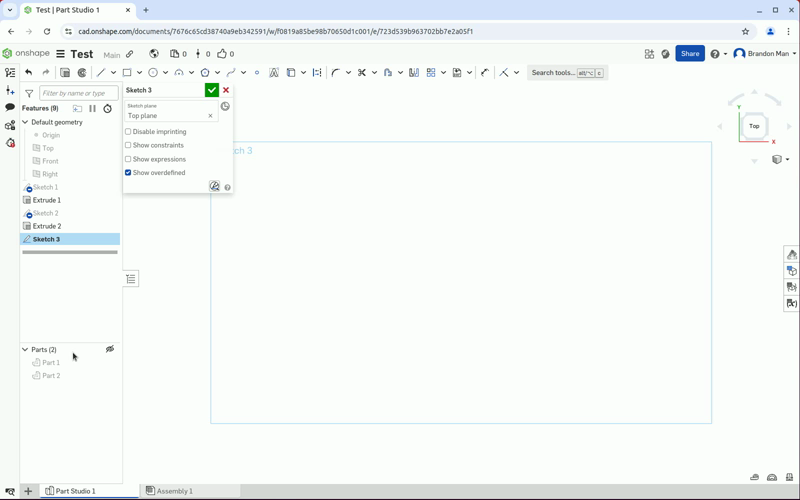
key(l)
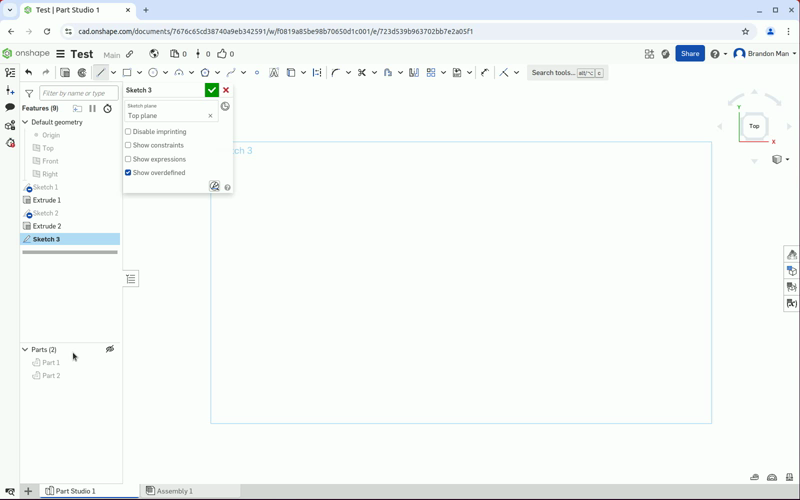
key_down(shift)
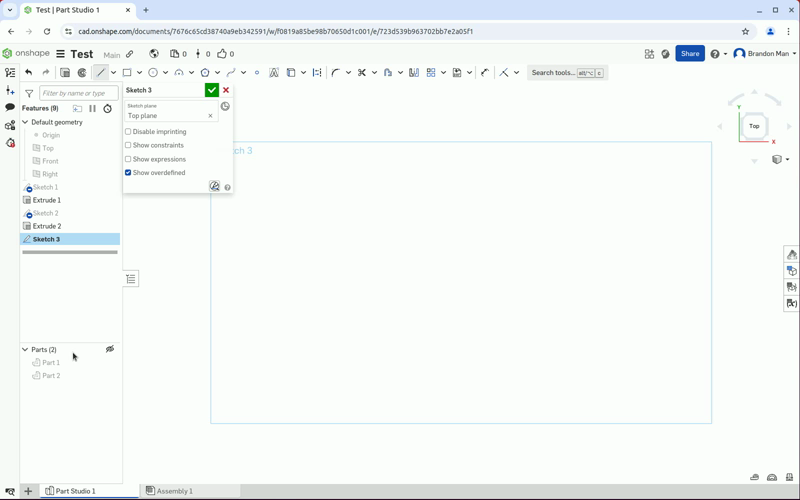
mouse_move(497, 267)
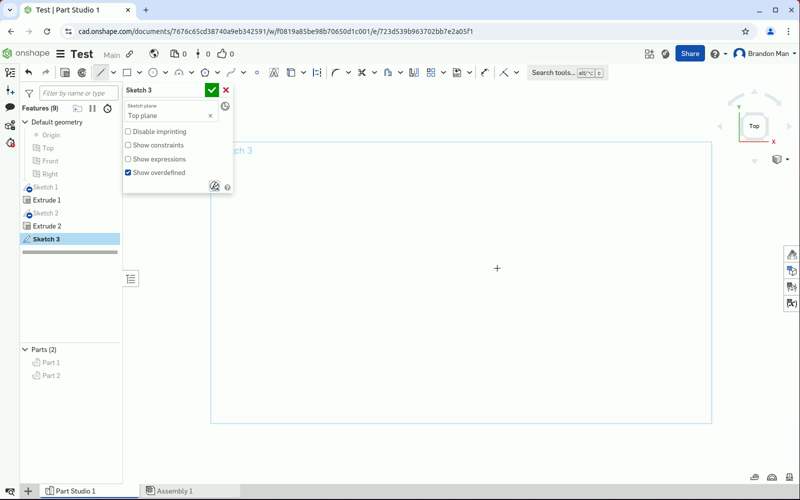
click(497, 267)
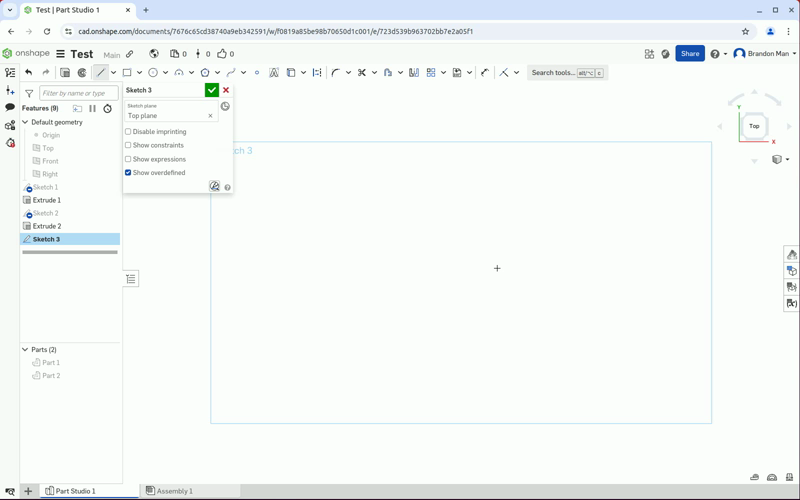
key_up(shift)
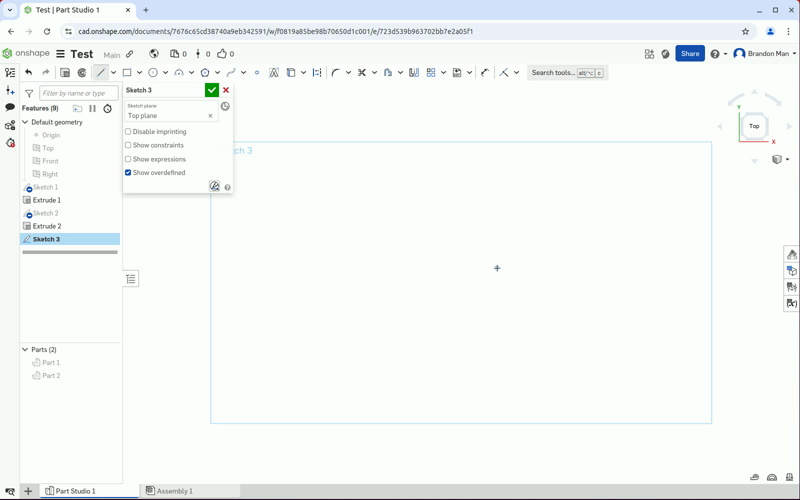
key_down(shift)
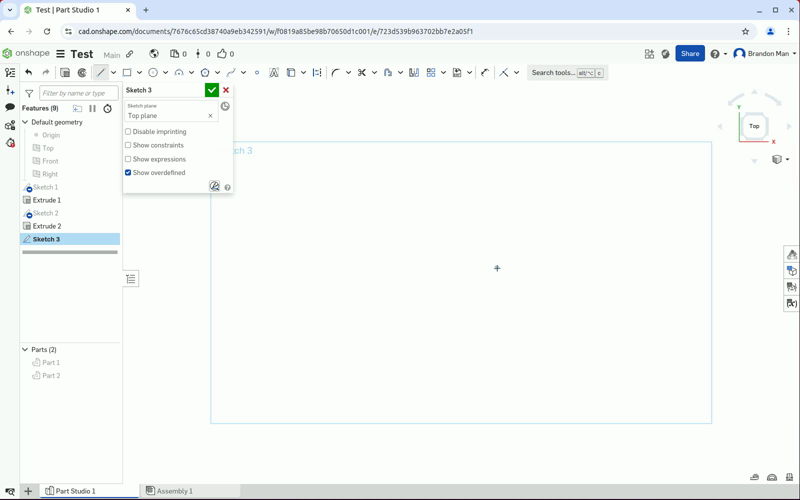
mouse_move(558, 267)
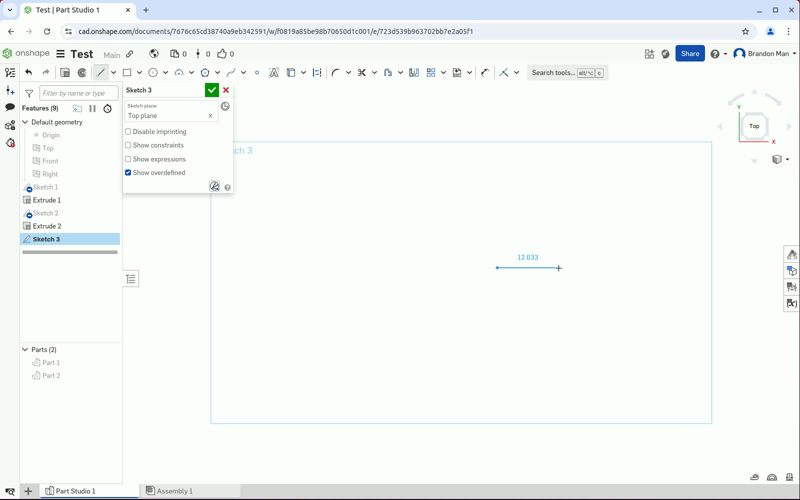
click(558, 267)
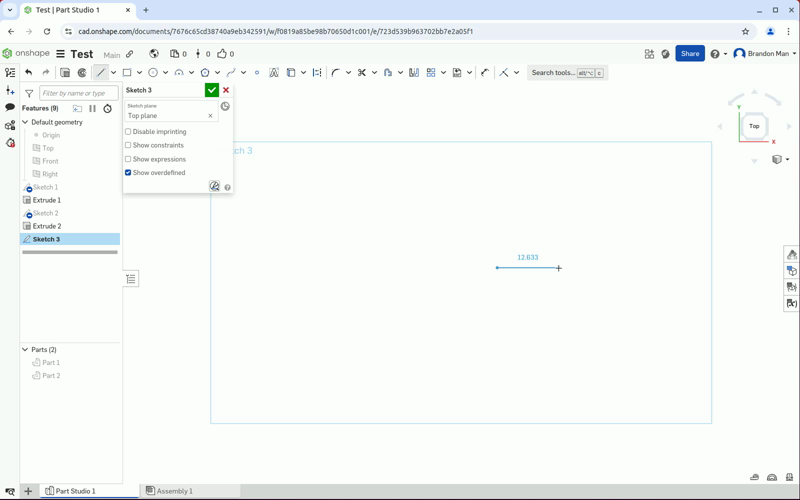
key_up(shift)
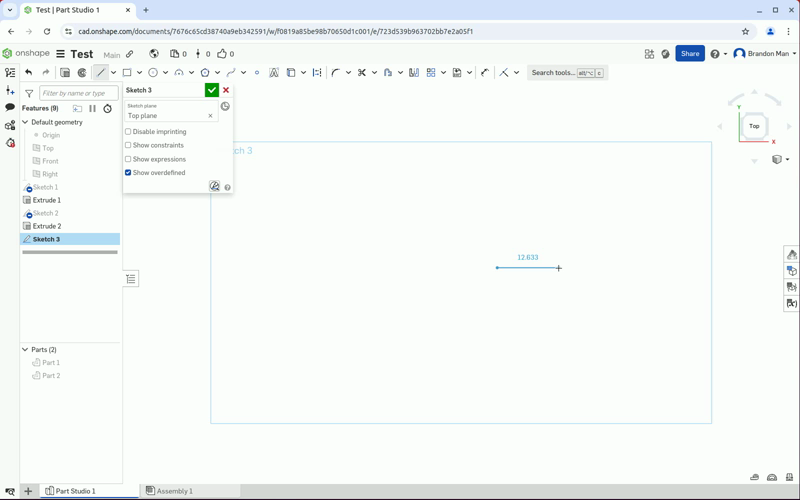
key_down(shift)
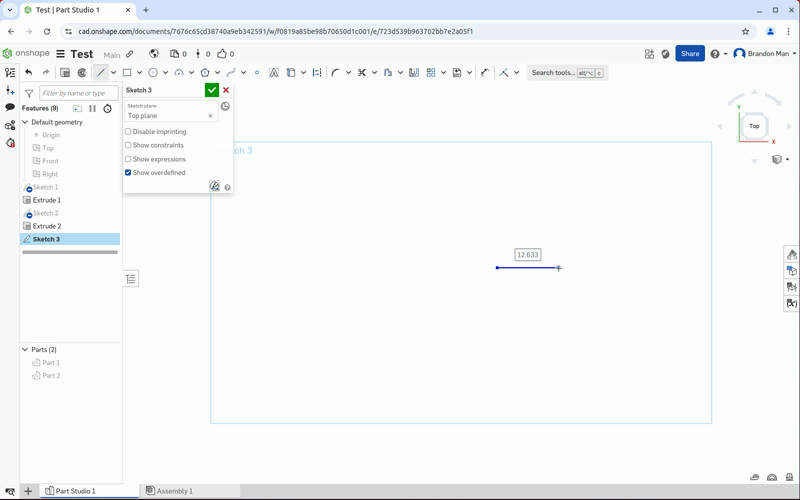
mouse_move(588, 267)
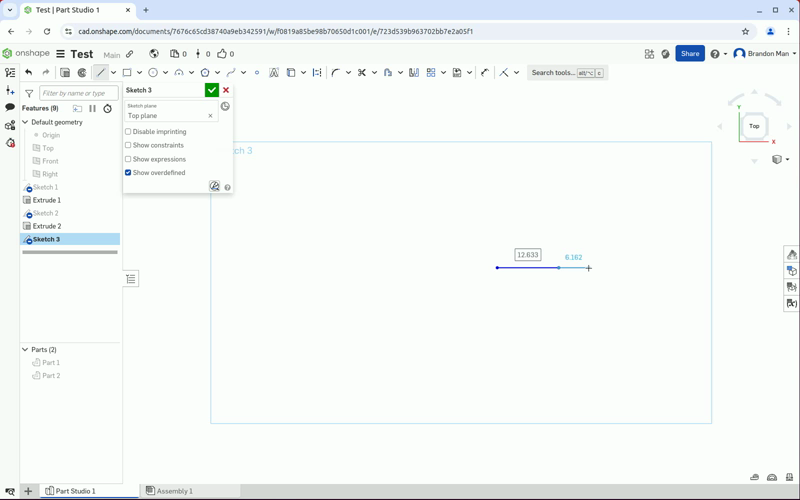
mouse_move(558, 222)
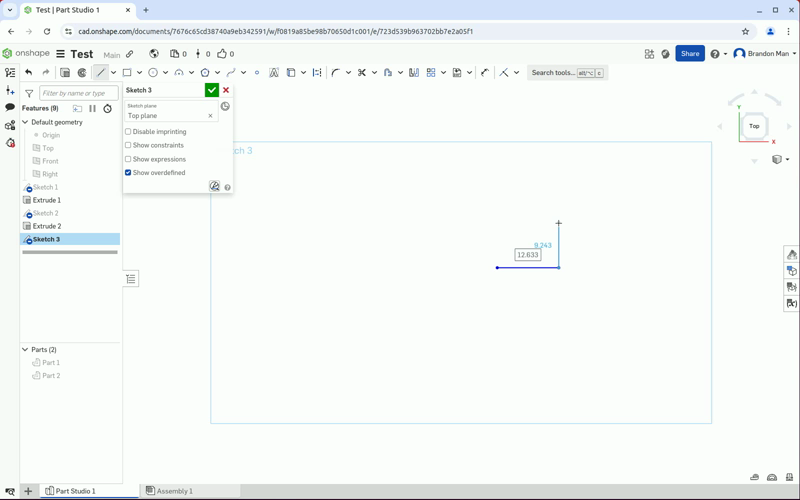
click(558, 222)
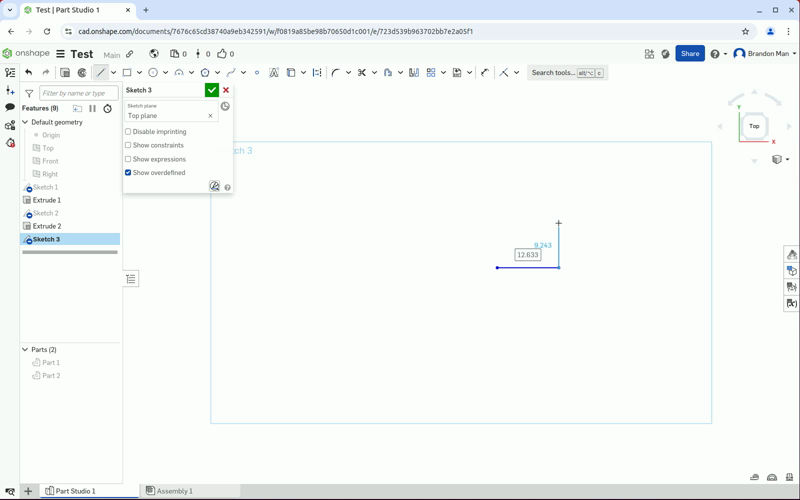
key_up(shift)
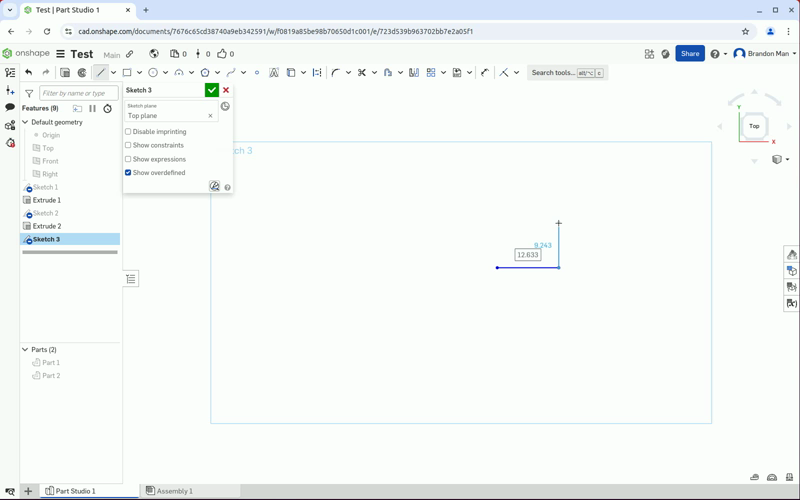
key_down(shift)
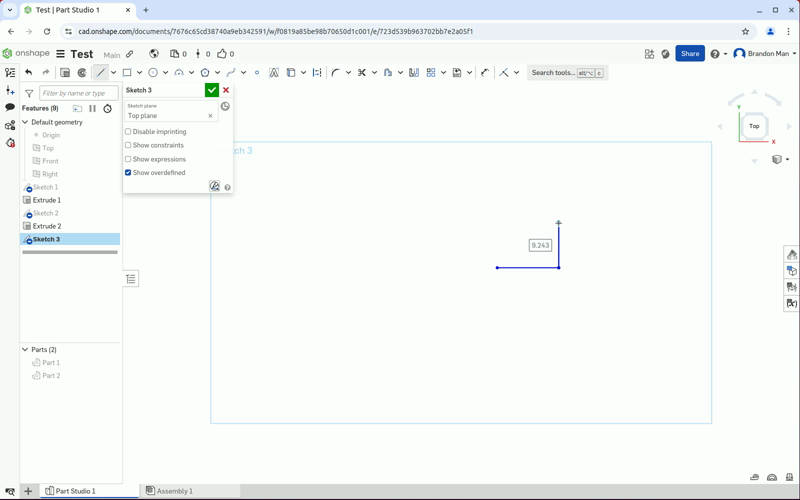
mouse_move(497, 222)
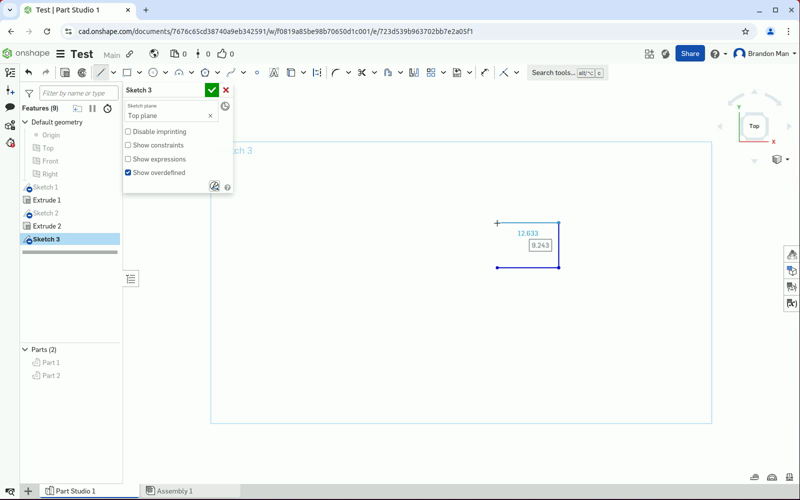
click(497, 222)
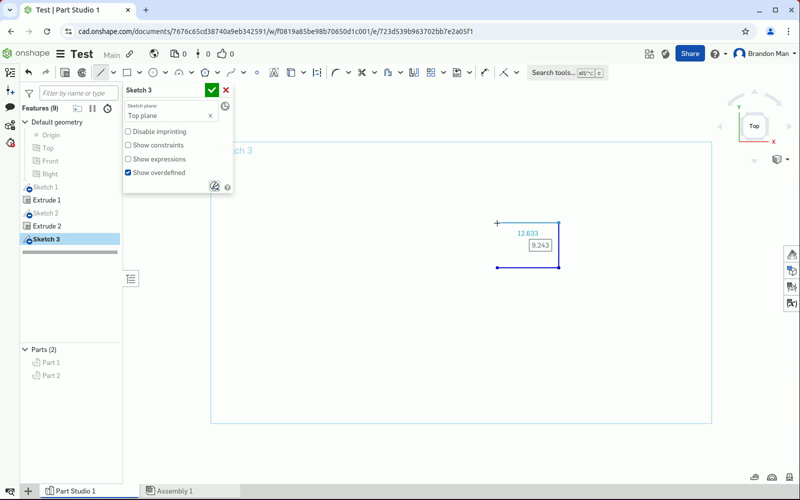
key_up(shift)
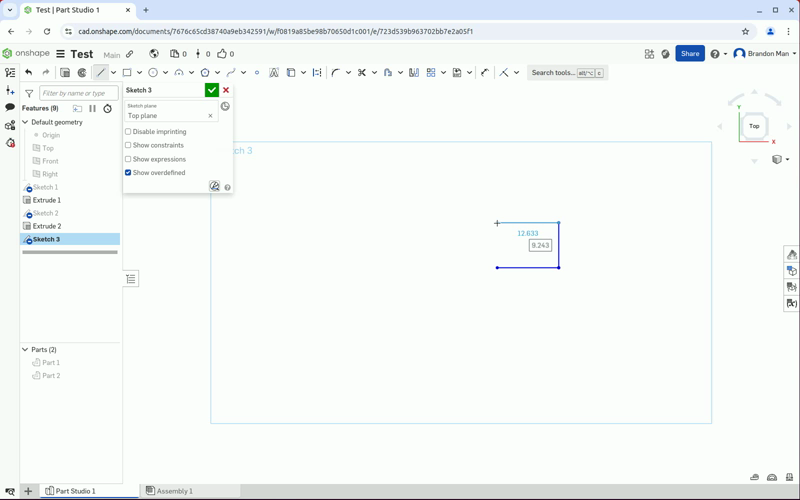
mouse_move(527, 222)
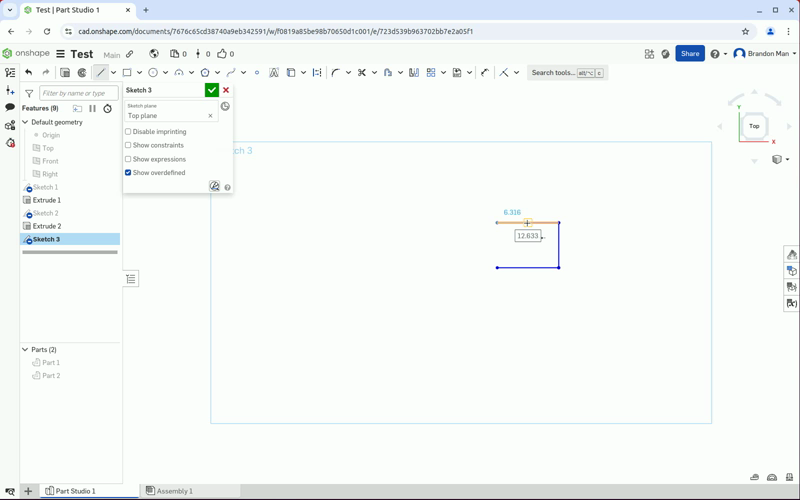
key_down(shift)
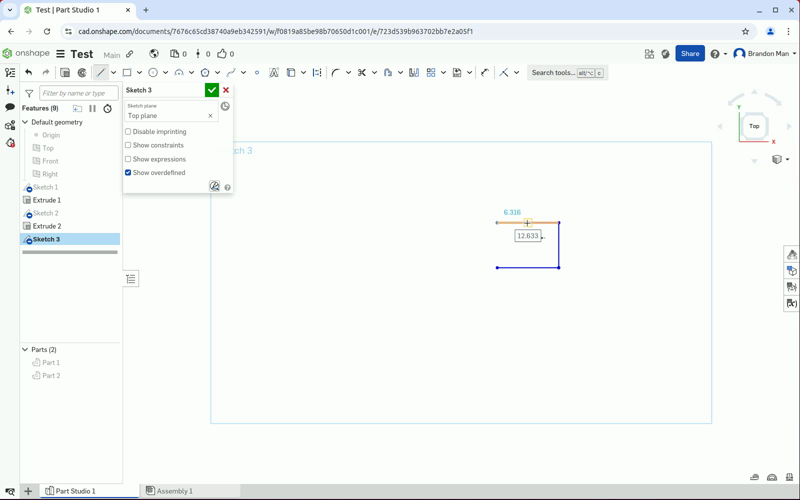
mouse_move(497, 267)
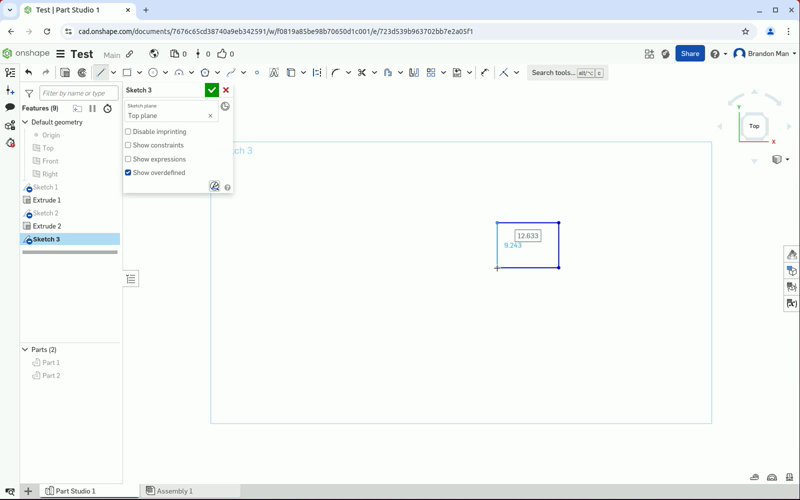
key_up(shift)
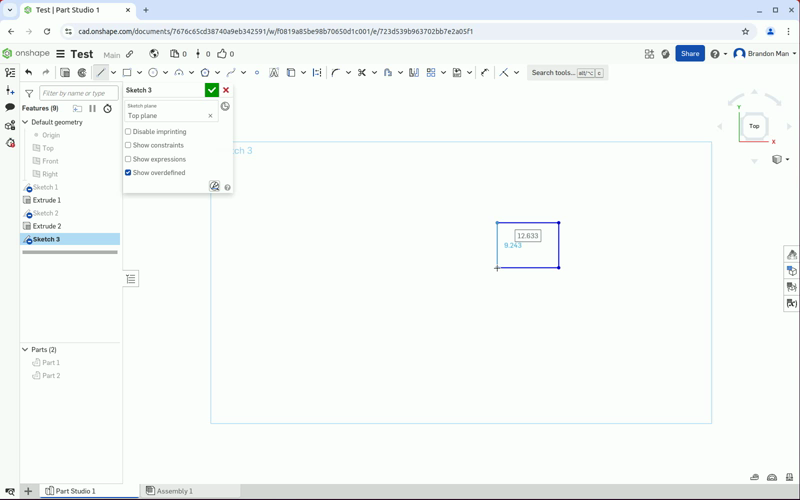
click(497, 267)
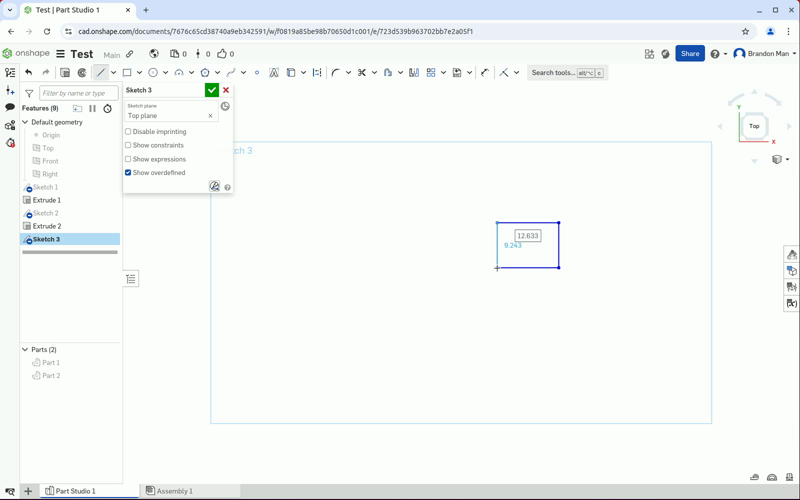
key(esc)
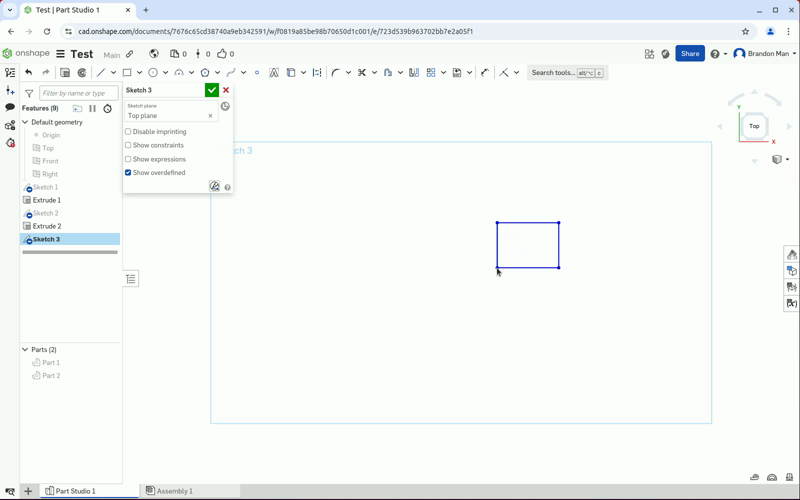
mouse_move(552, 258)
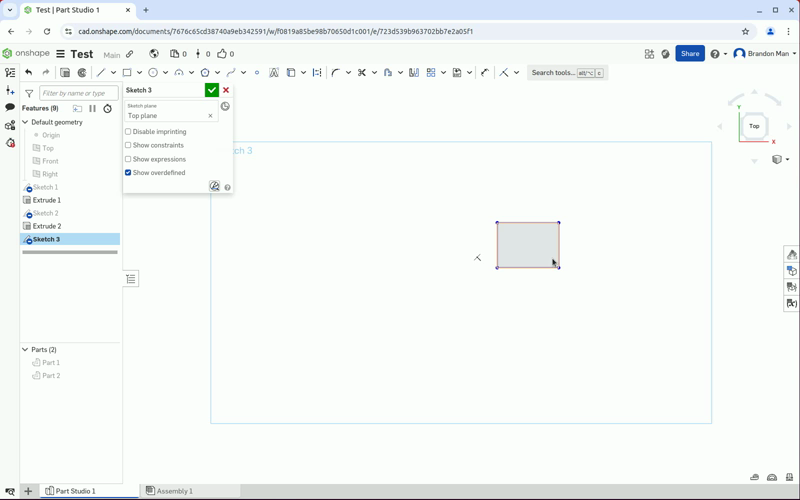
click(552, 258)
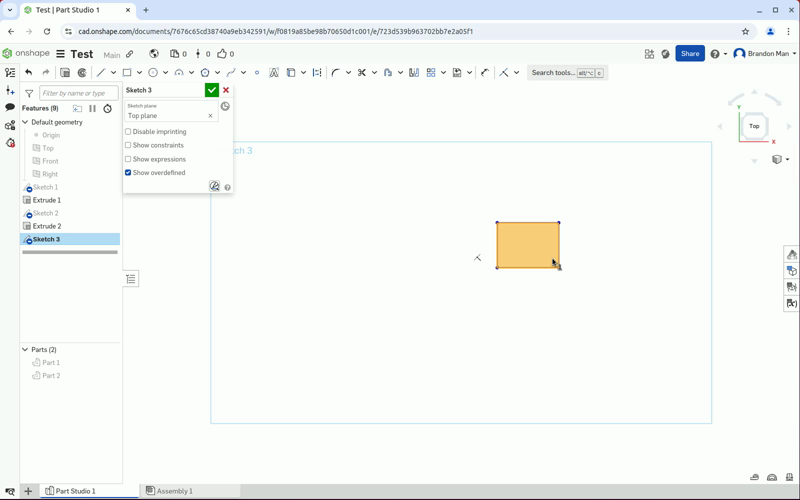
mouse_move(73, 352)
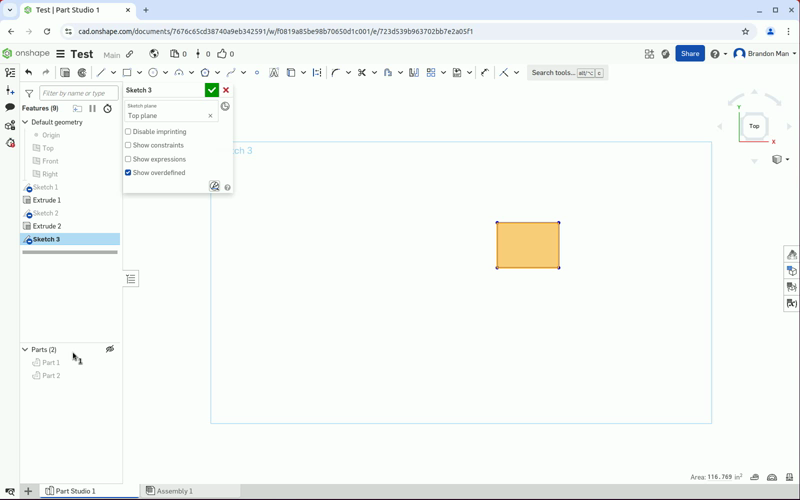
key(shift+y)
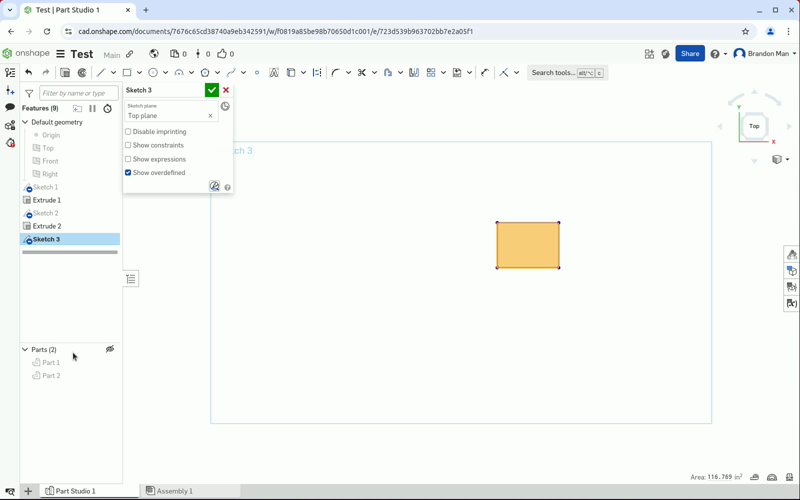
key(shift+e)
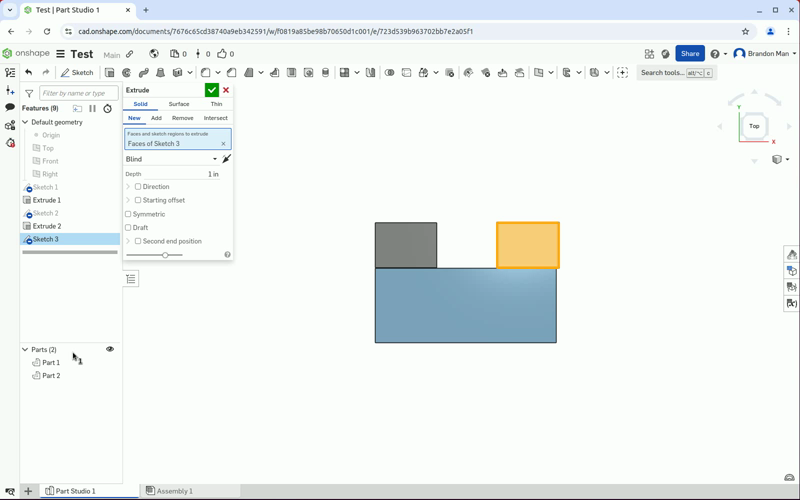
mouse_move(143, 106)
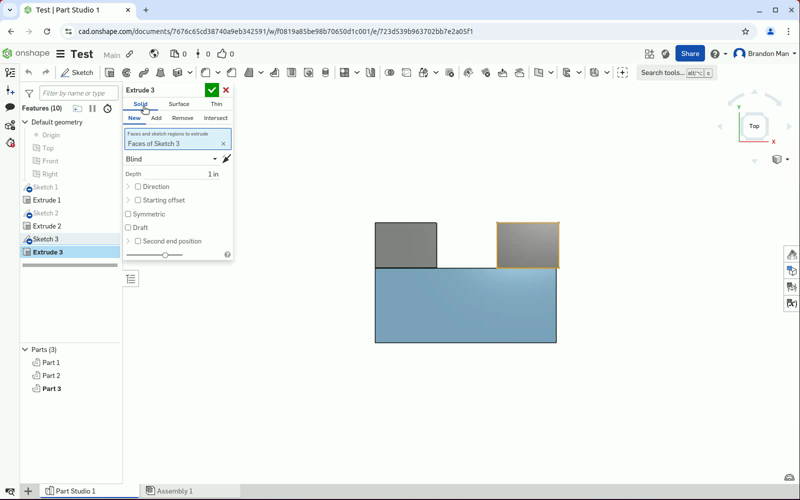
click(143, 106)
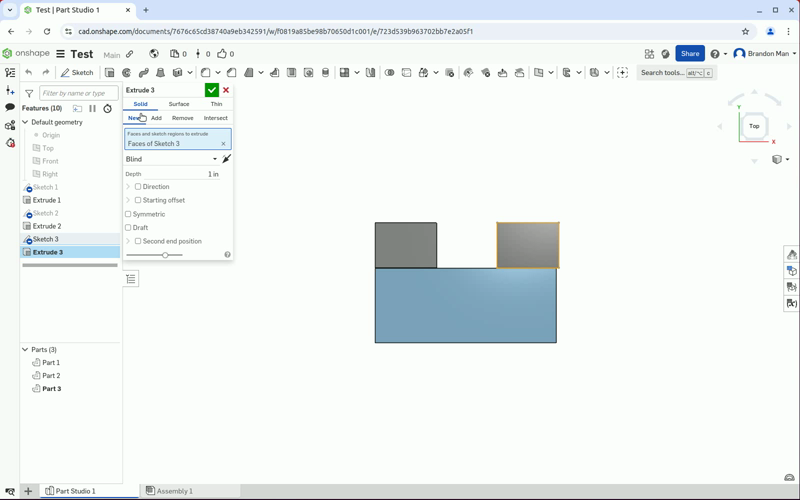
mouse_move(137, 120)
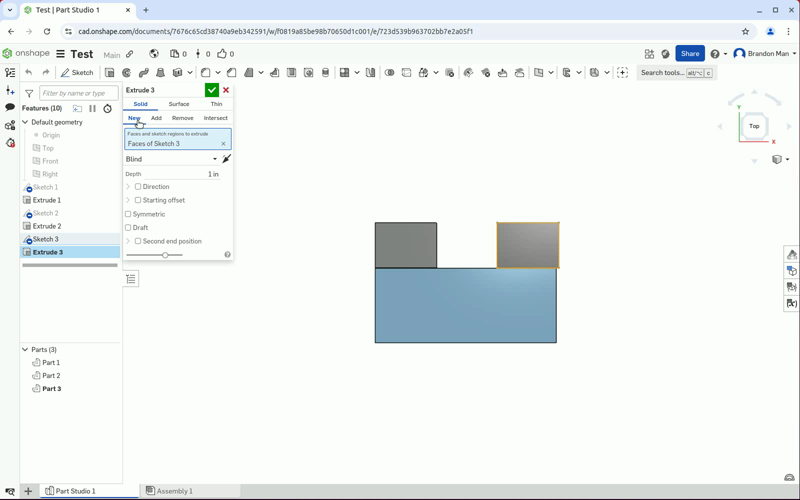
click(137, 120)
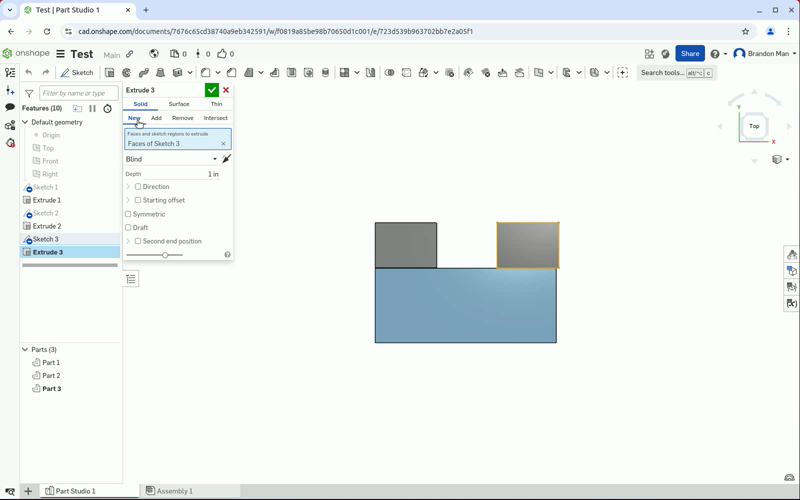
key(tab, 4)
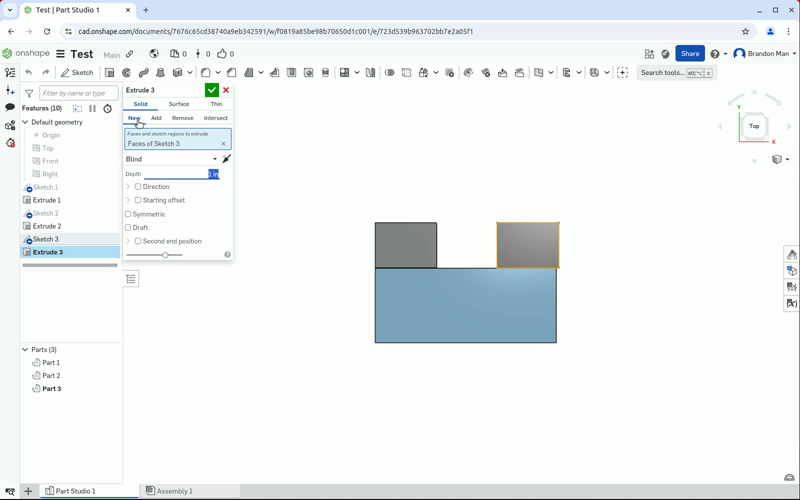
text(11.554)
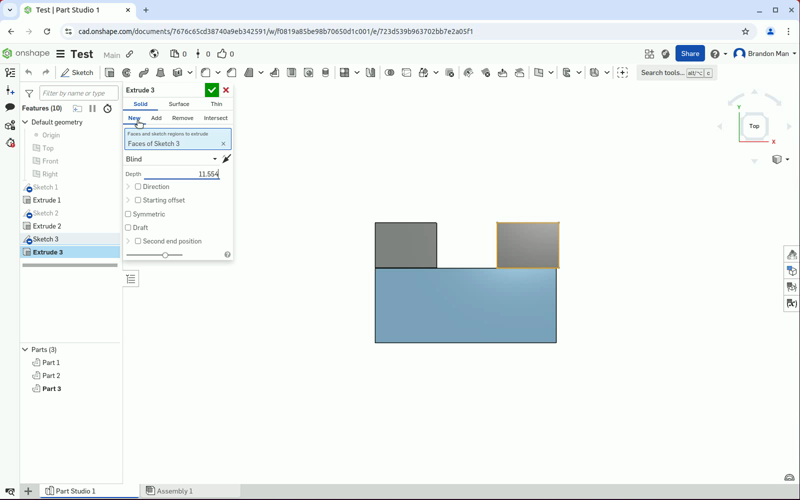
key(enter)
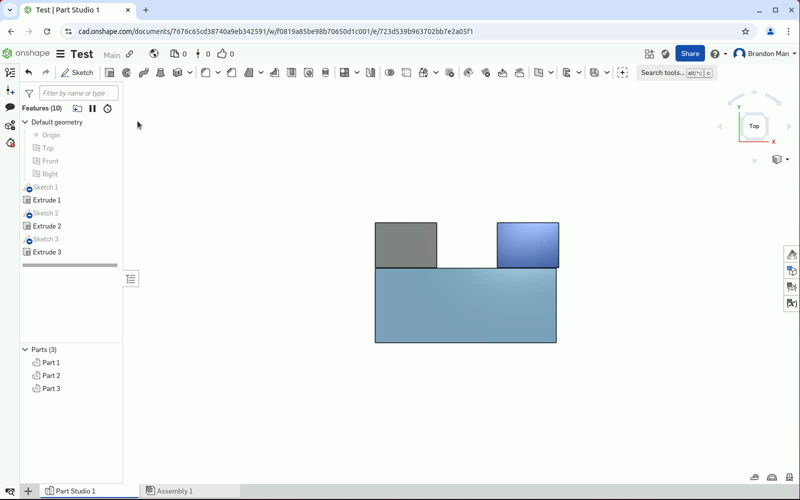
key(shift+h)
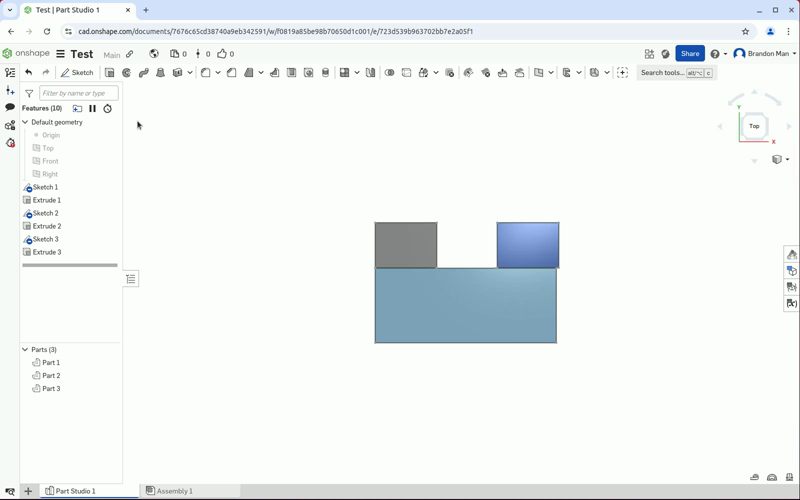
key(shift+h)
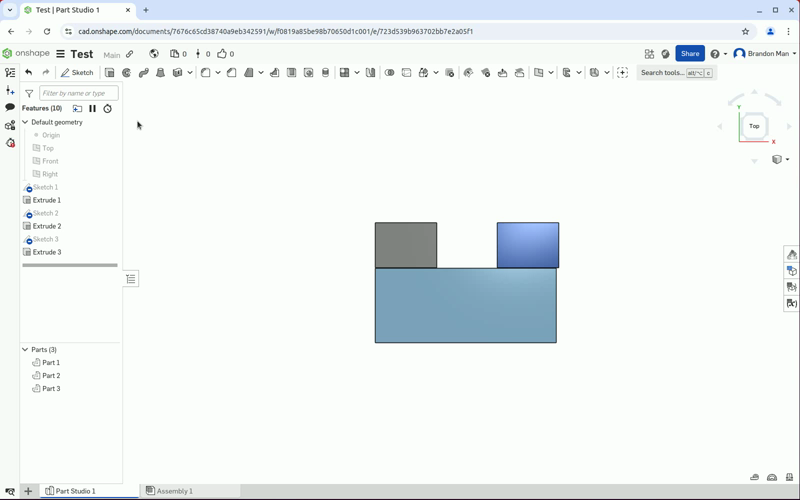
mouse_move(73, 189)
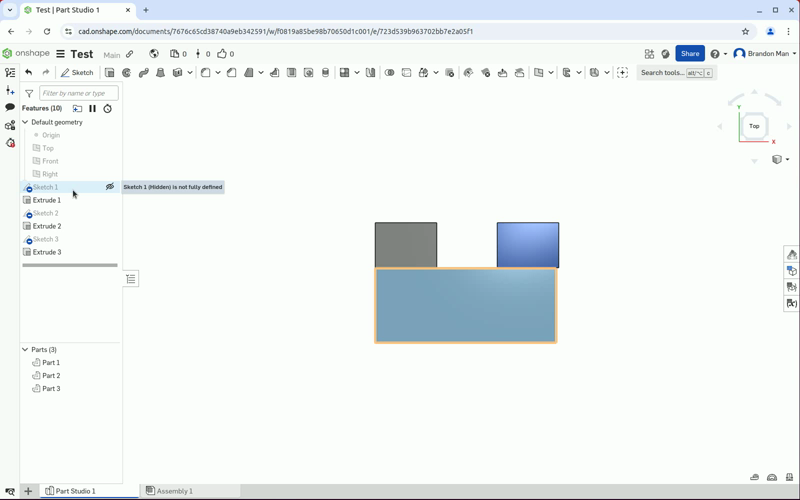
click(73, 189)
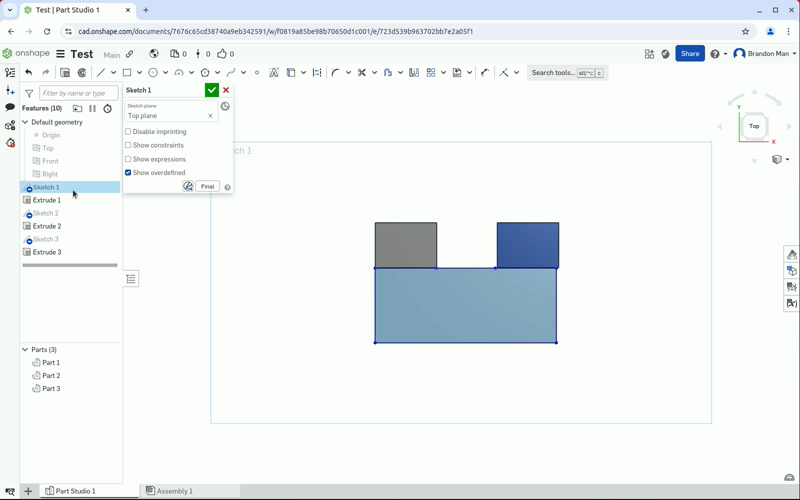
mouse_move(229, 92)
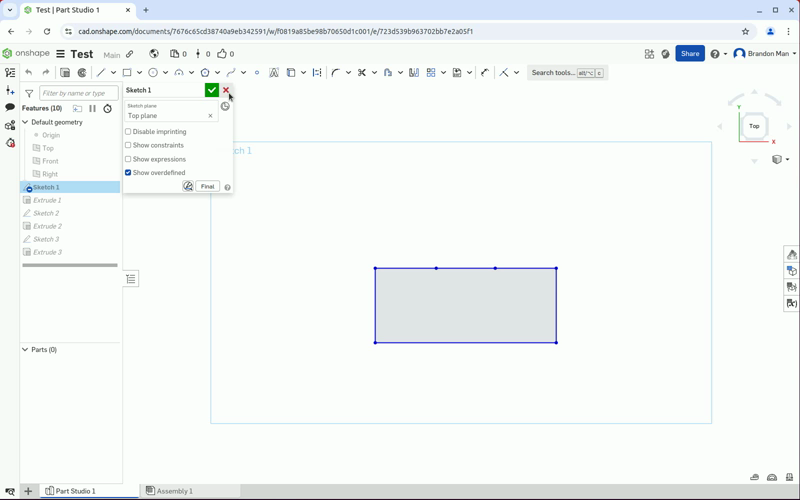
click(229, 92)
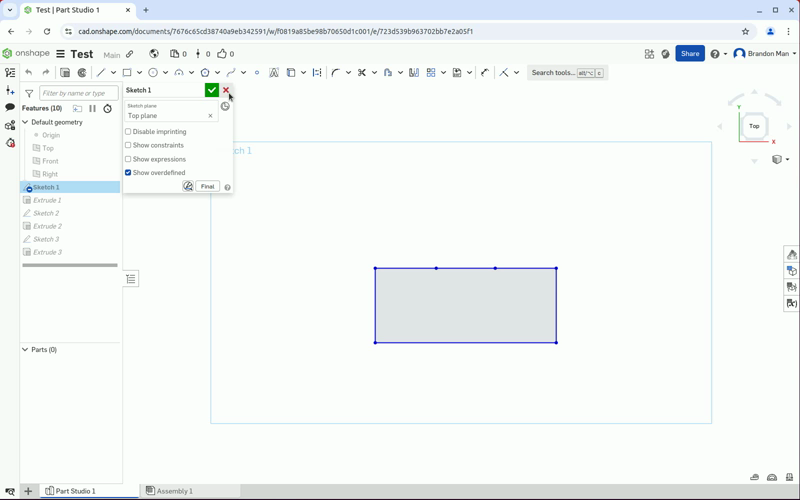
key(shift+s)
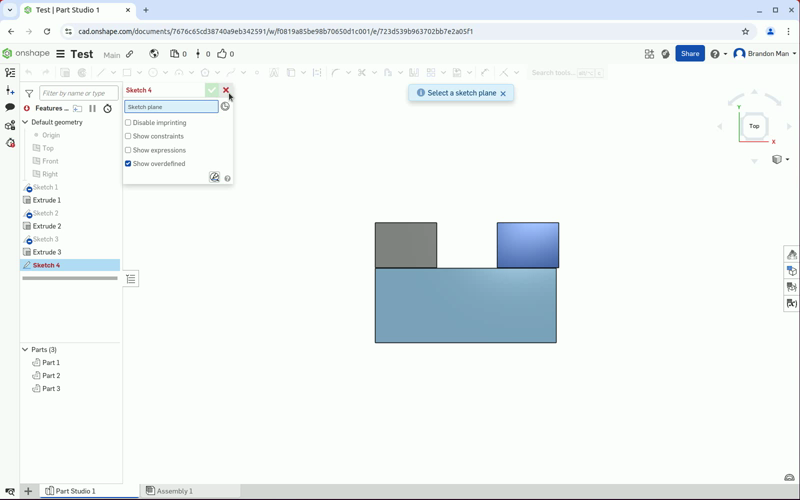
mouse_move(73, 150)
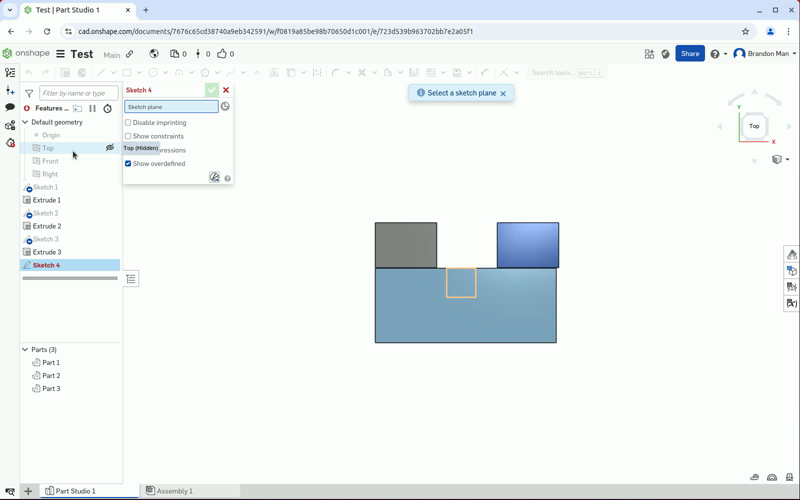
click(73, 150)
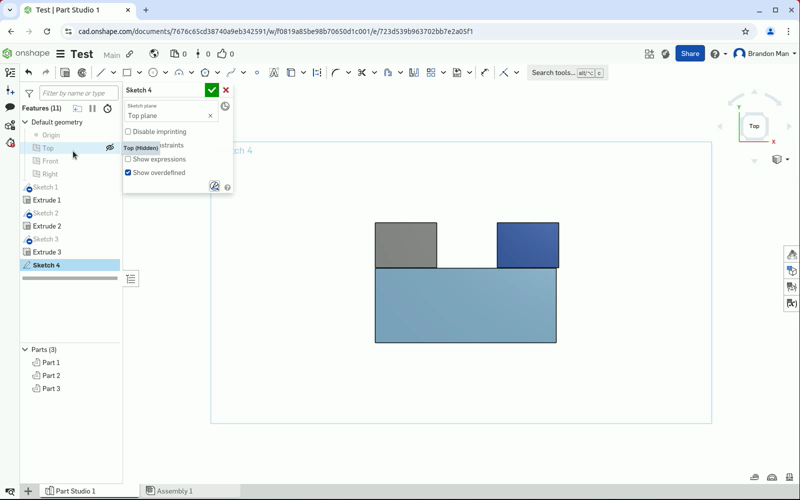
mouse_move(73, 352)
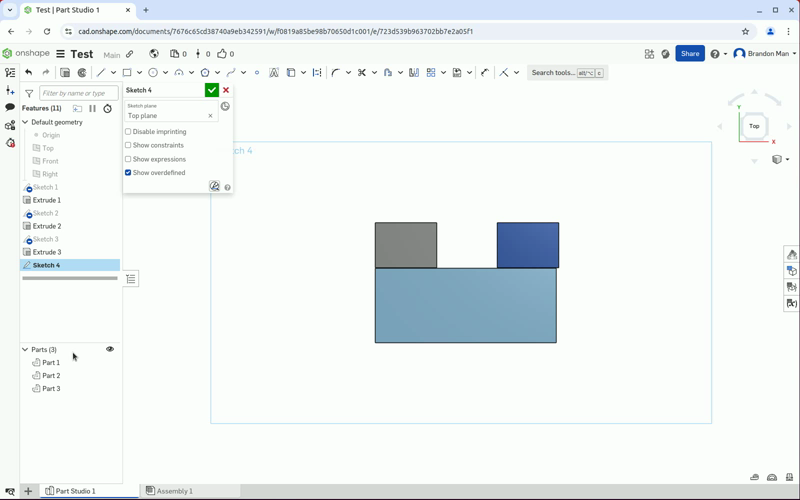
key(y)
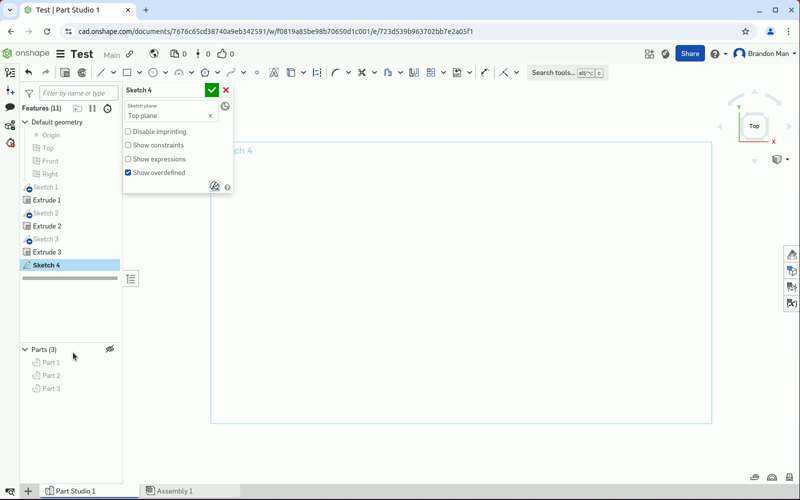
key(l)
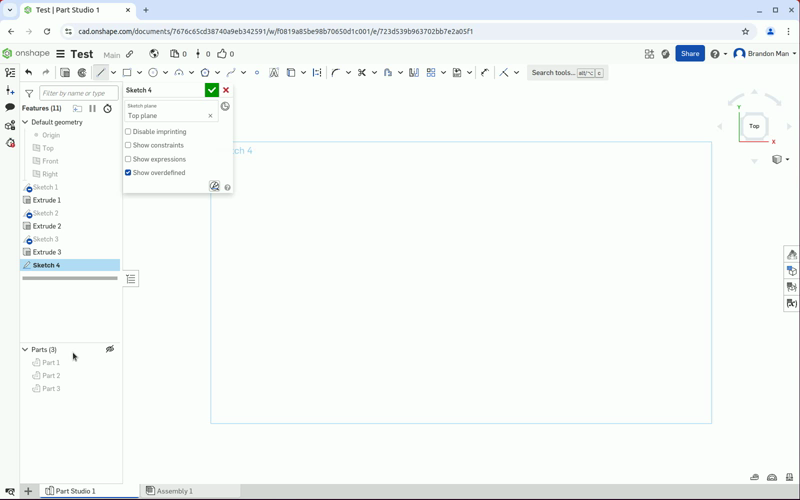
key_down(shift)
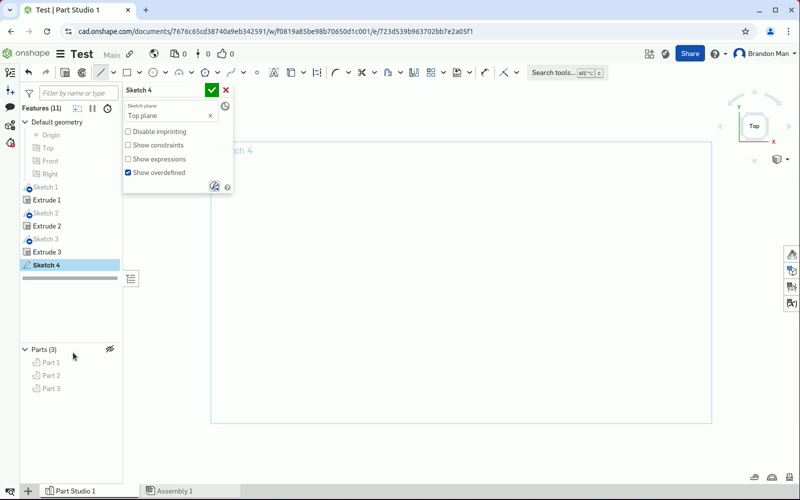
mouse_move(436, 267)
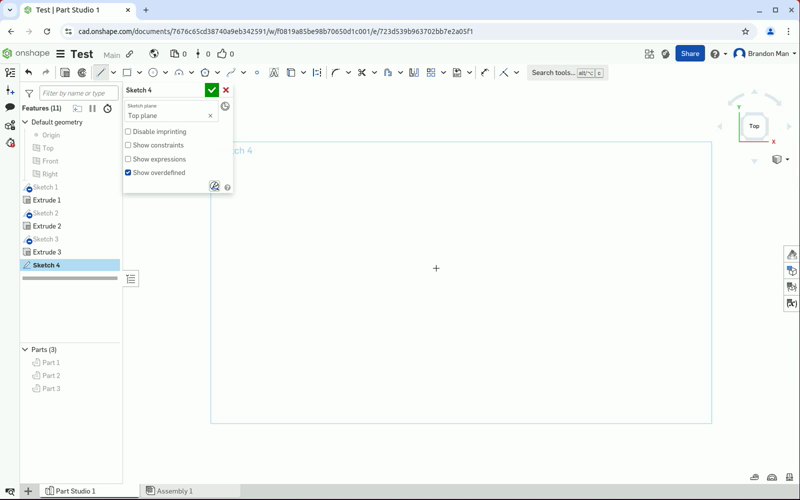
click(436, 267)
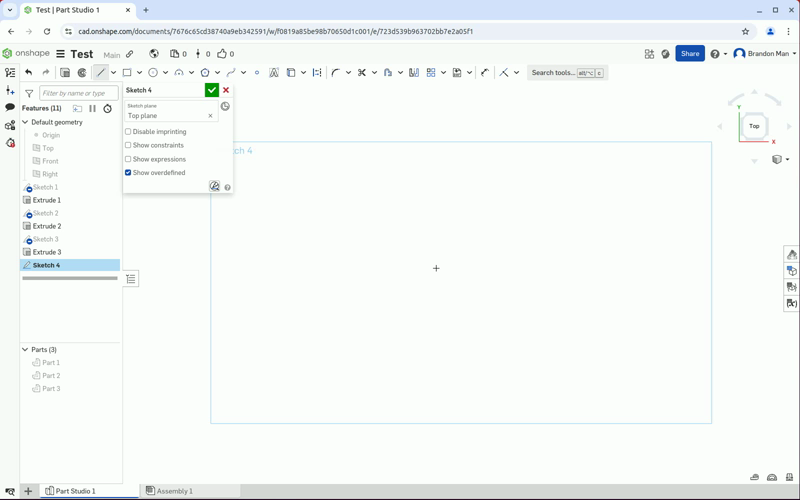
key_up(shift)
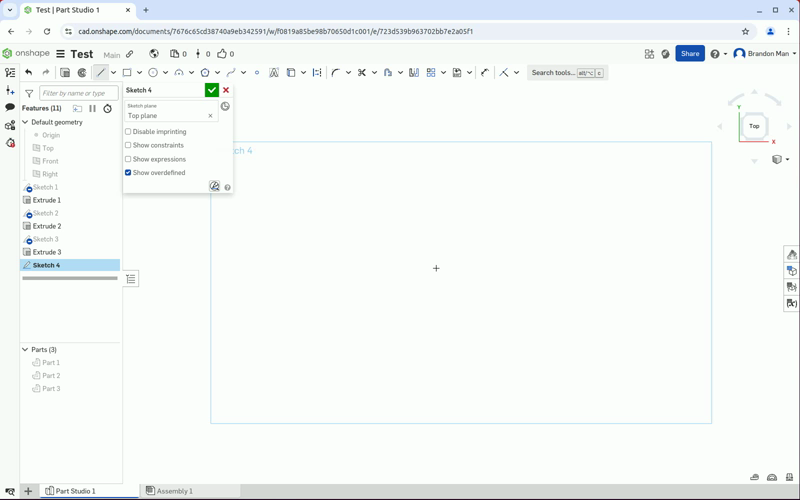
key_down(shift)
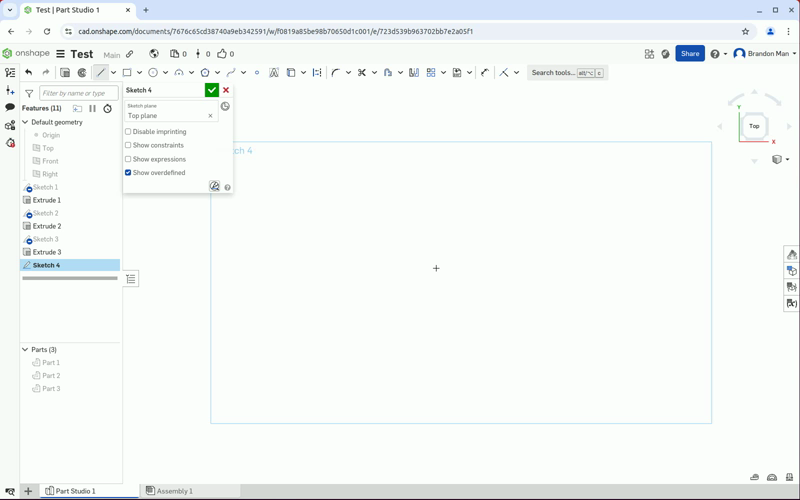
mouse_move(497, 267)
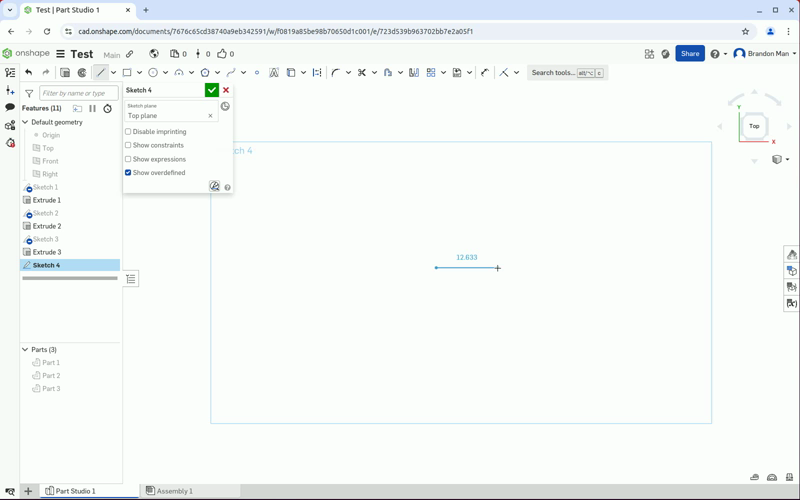
click(497, 267)
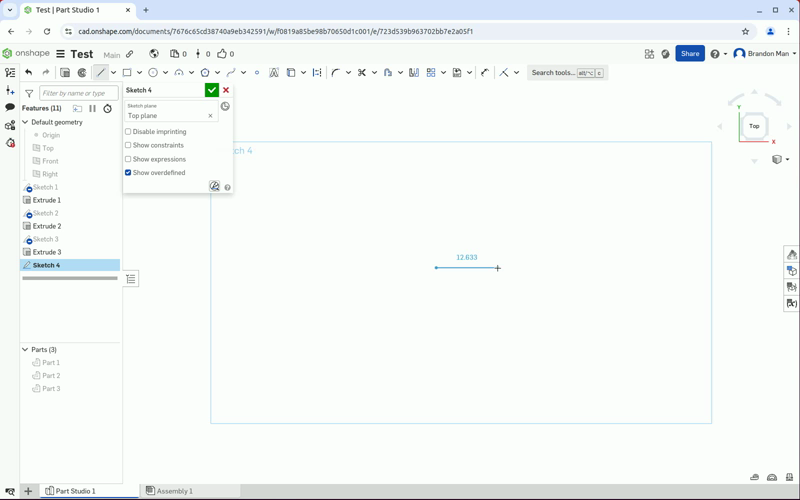
key_up(shift)
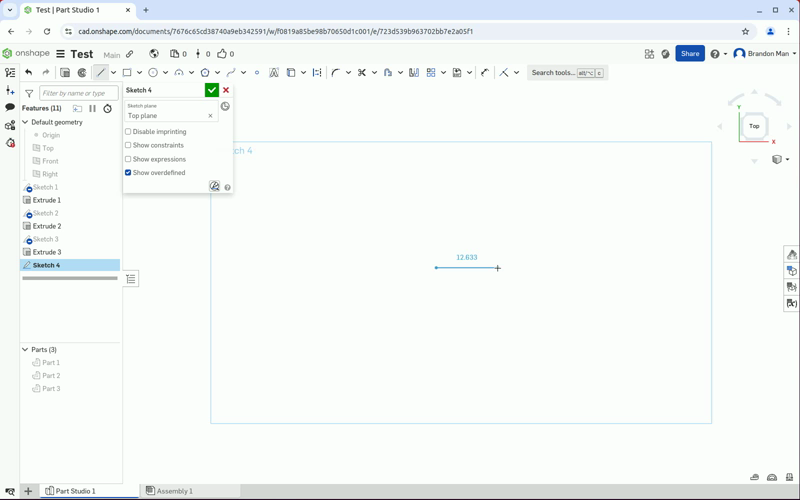
key_down(shift)
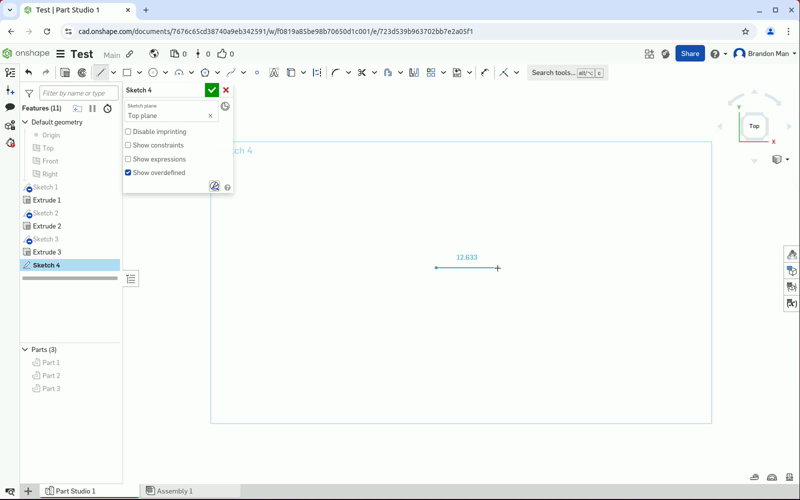
mouse_move(527, 267)
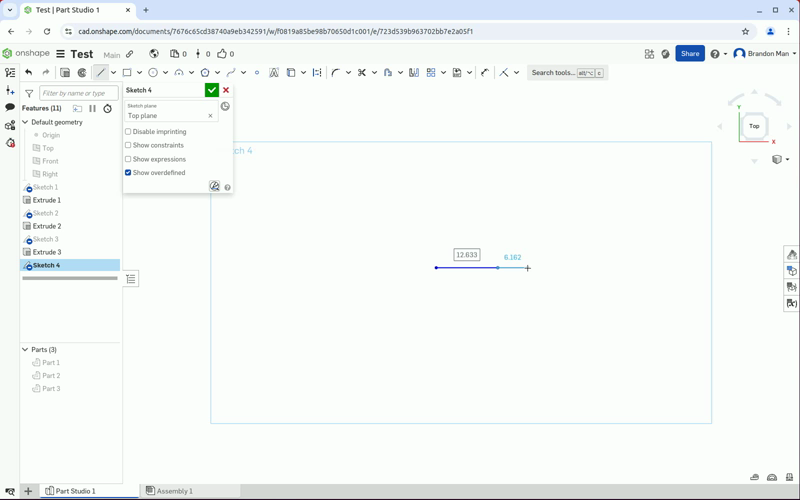
mouse_move(497, 222)
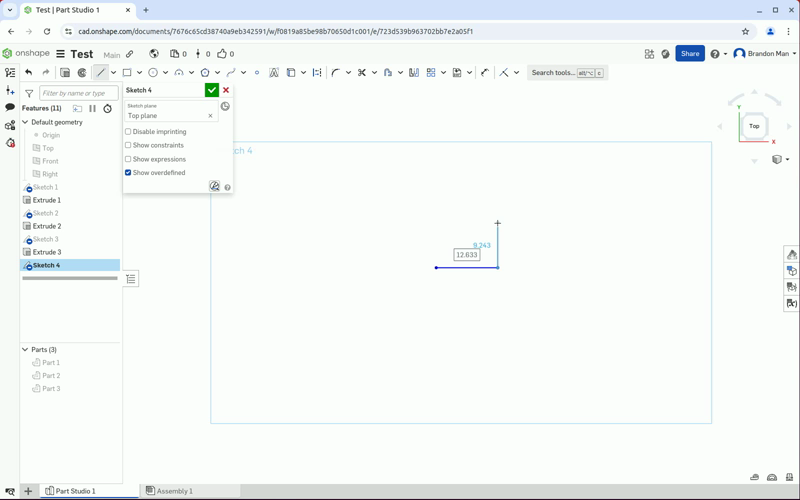
click(497, 222)
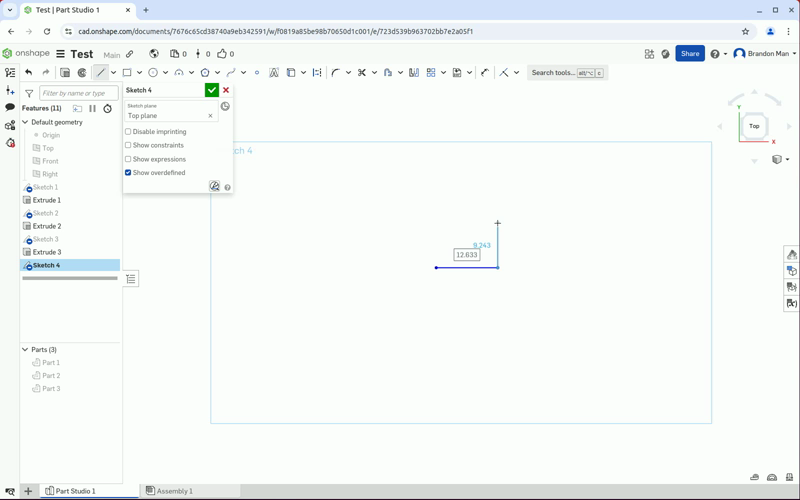
key_up(shift)
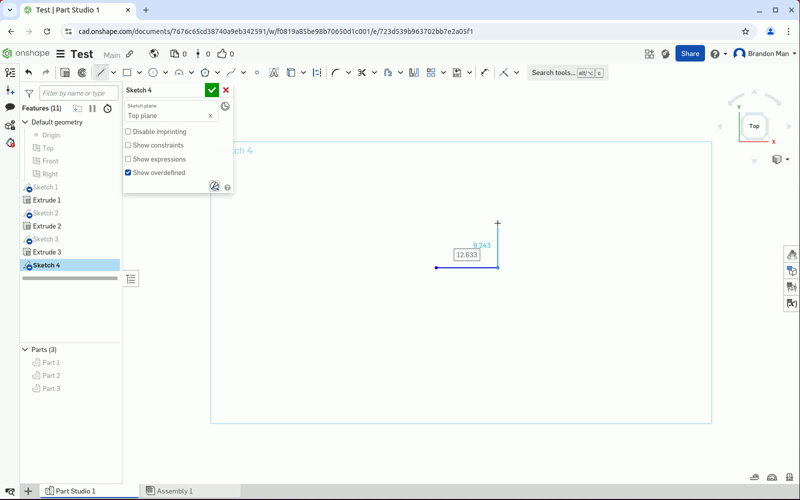
key_down(shift)
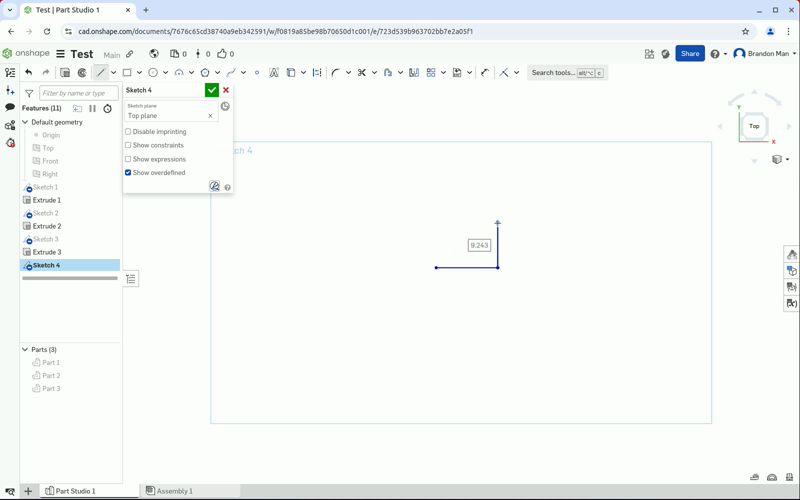
mouse_move(436, 222)
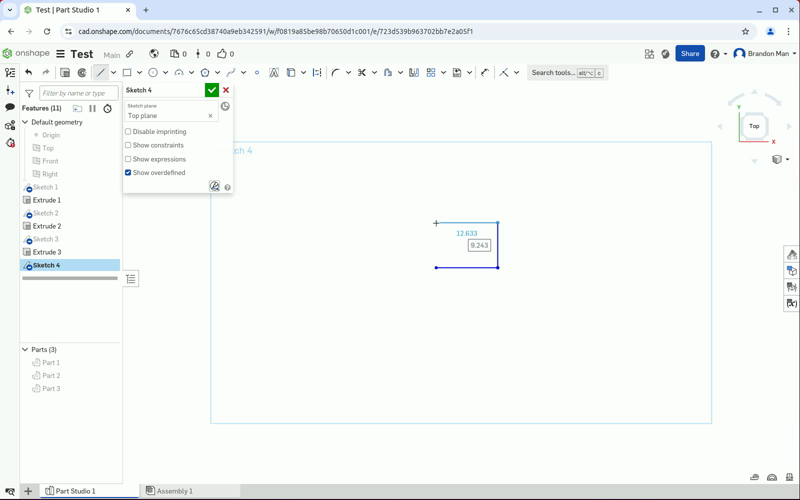
click(436, 222)
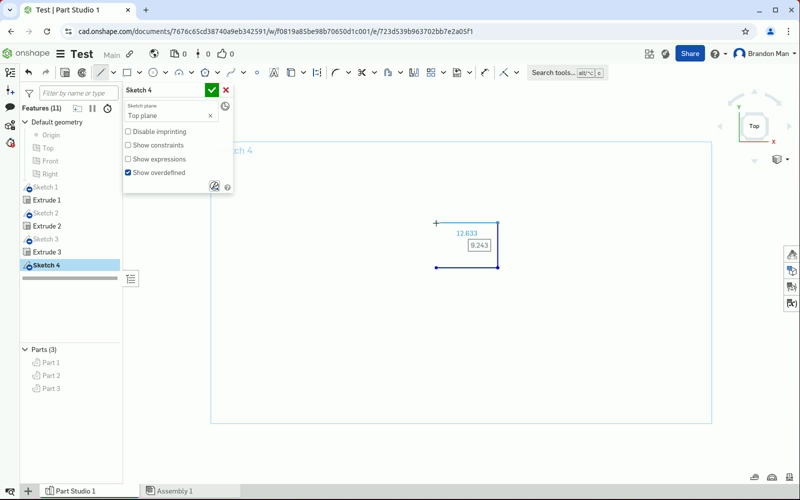
key_up(shift)
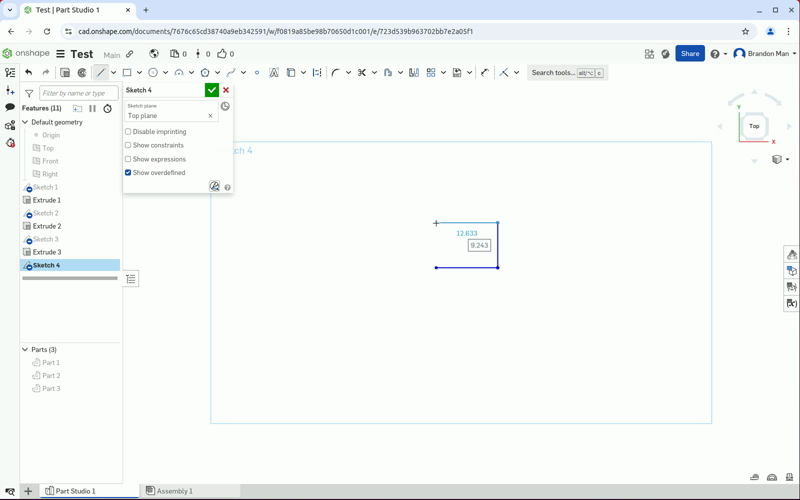
mouse_move(466, 222)
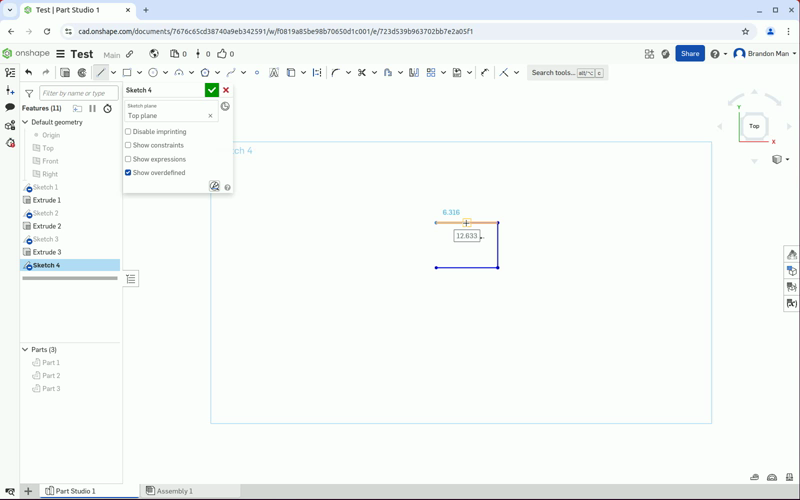
key_down(shift)
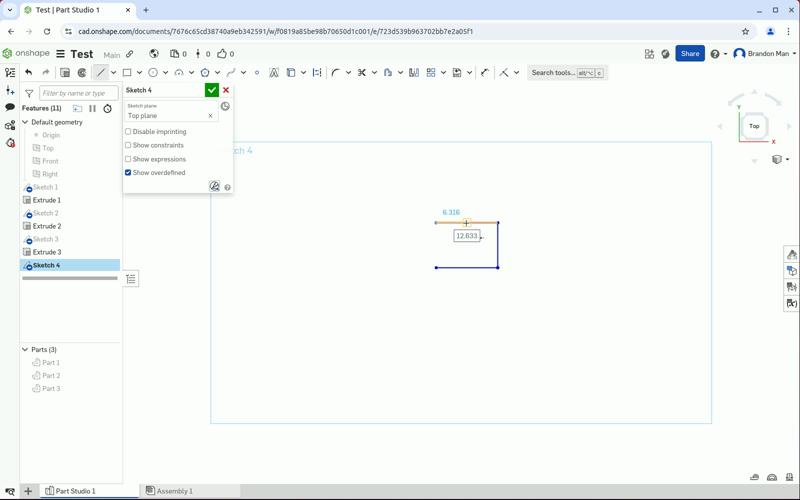
mouse_move(436, 267)
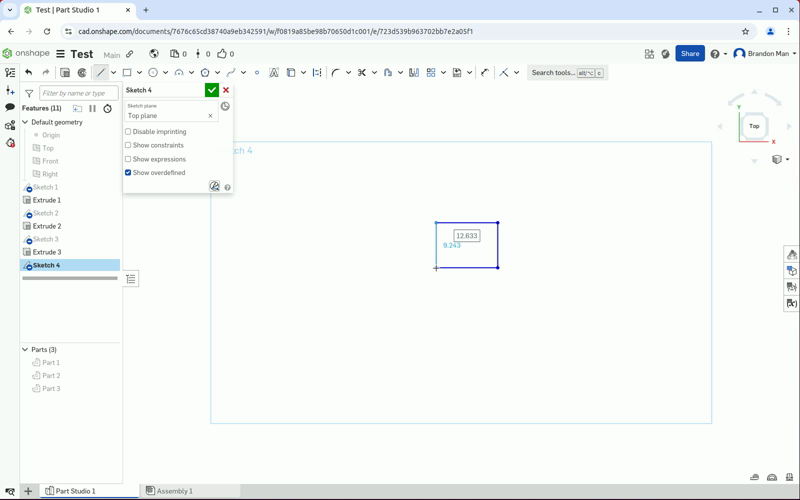
key_up(shift)
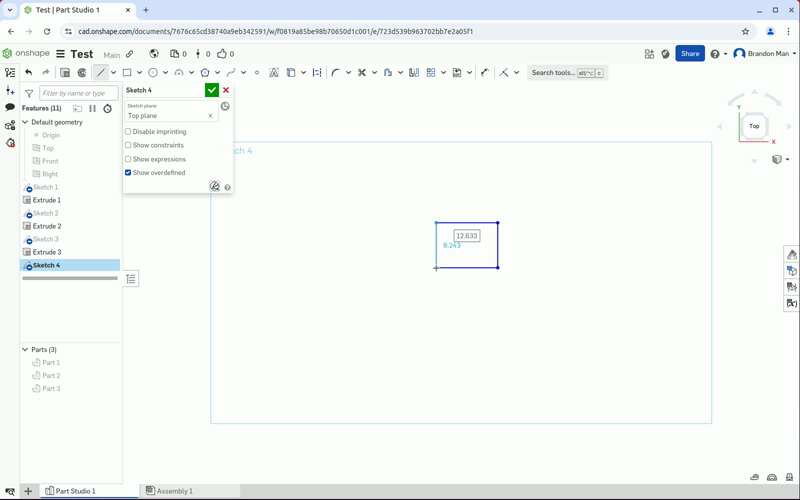
click(436, 267)
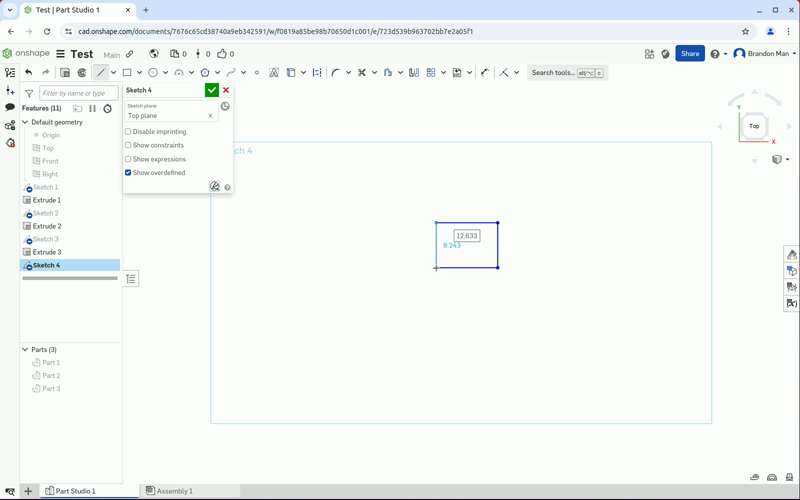
key(esc)
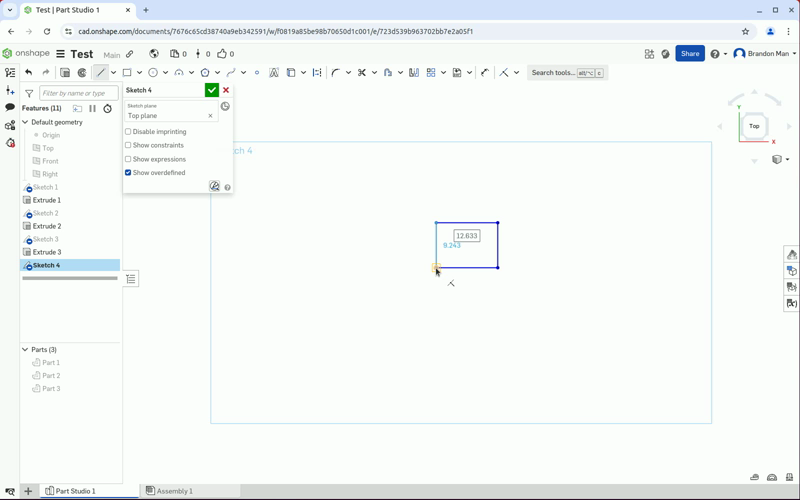
mouse_move(479, 265)
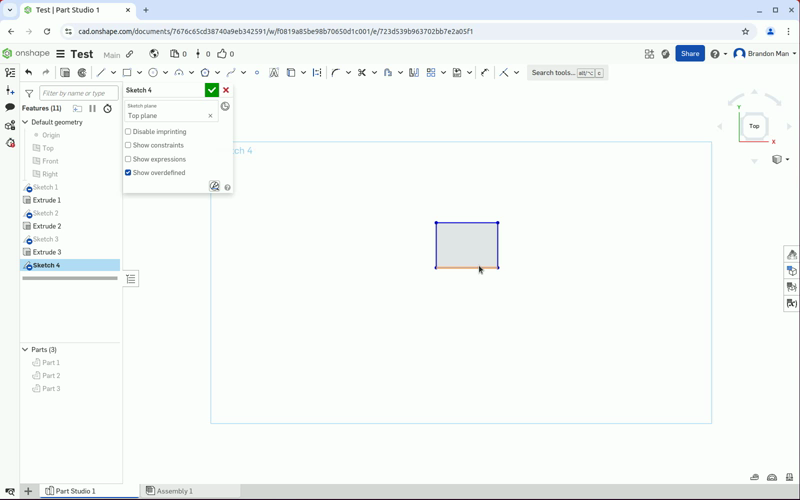
click(479, 265)
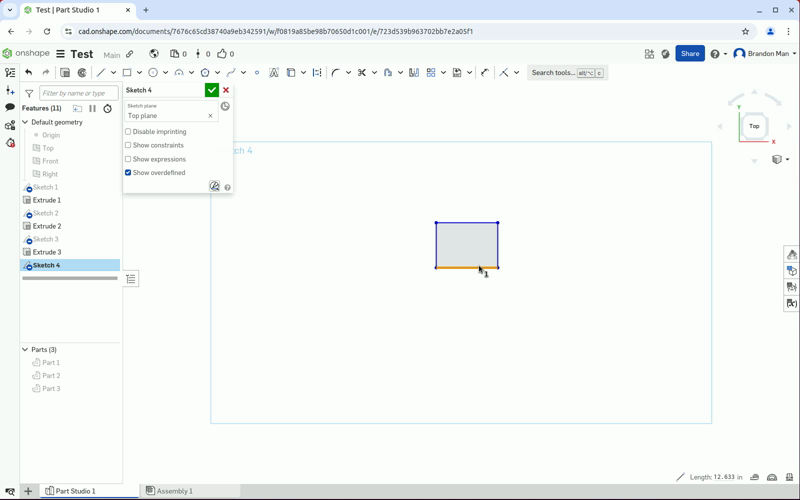
mouse_move(73, 352)
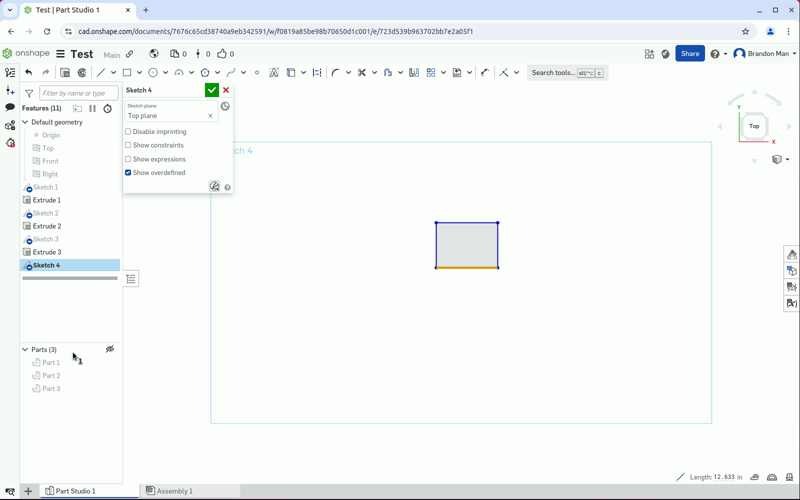
key(shift+y)
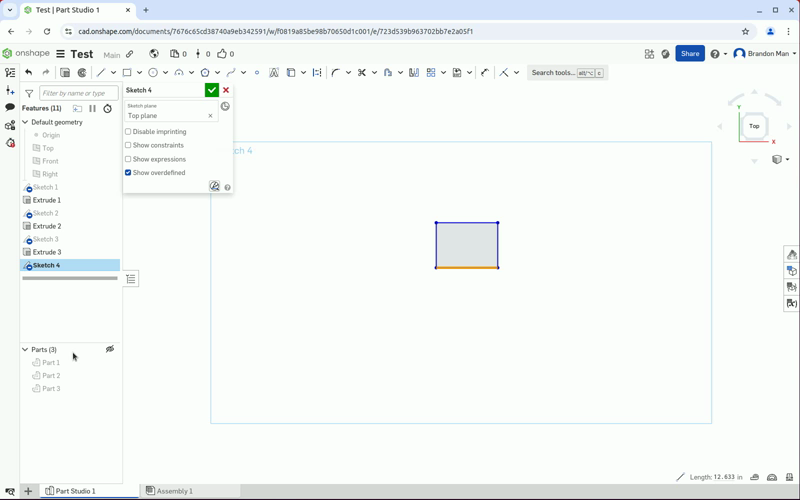
key(shift+e)
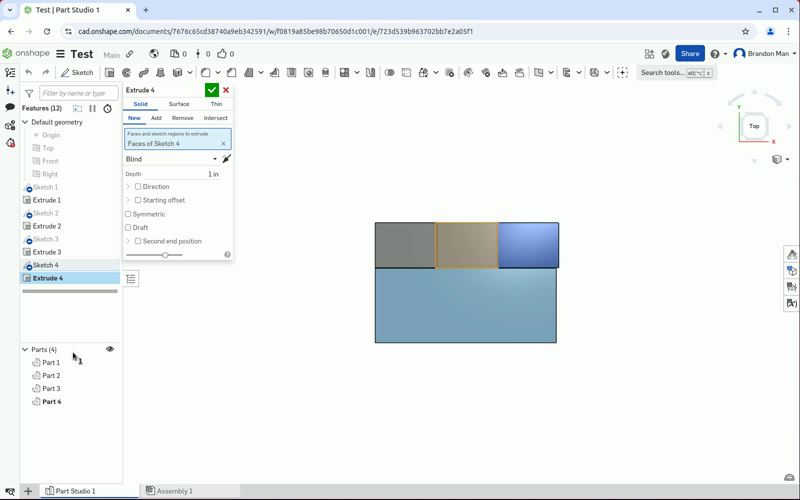
mouse_move(143, 106)
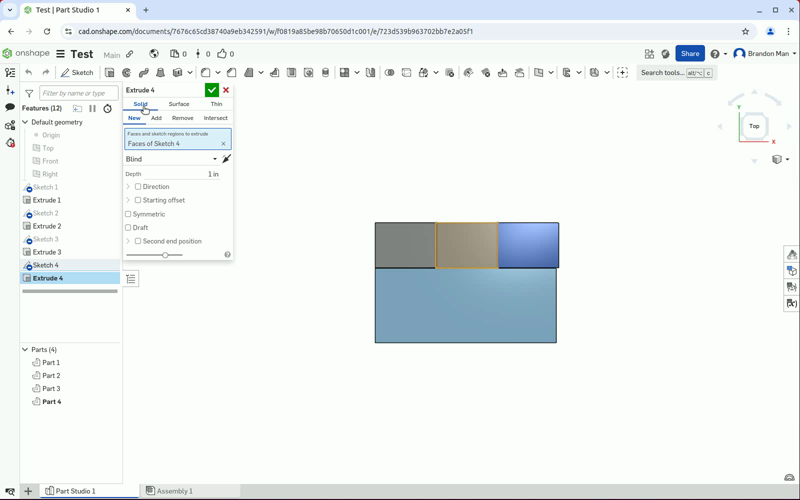
click(143, 106)
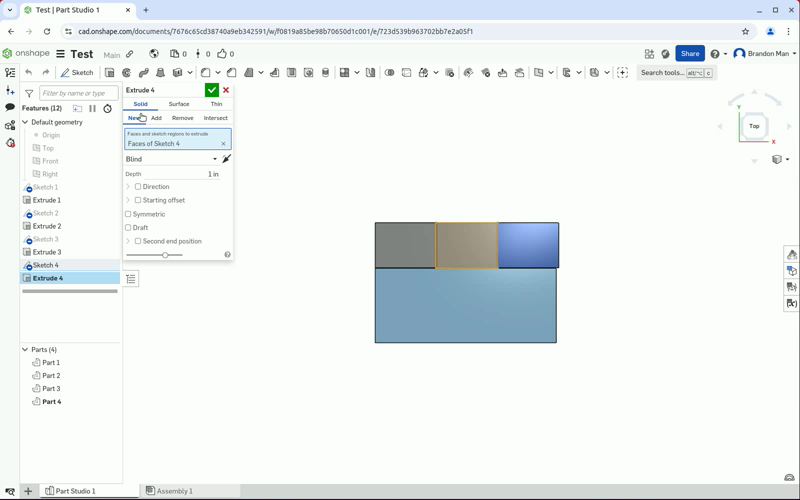
mouse_move(137, 120)
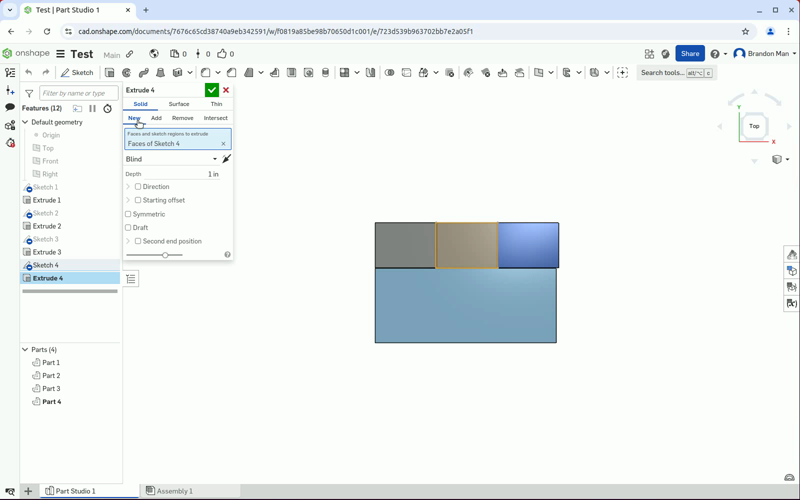
click(137, 120)
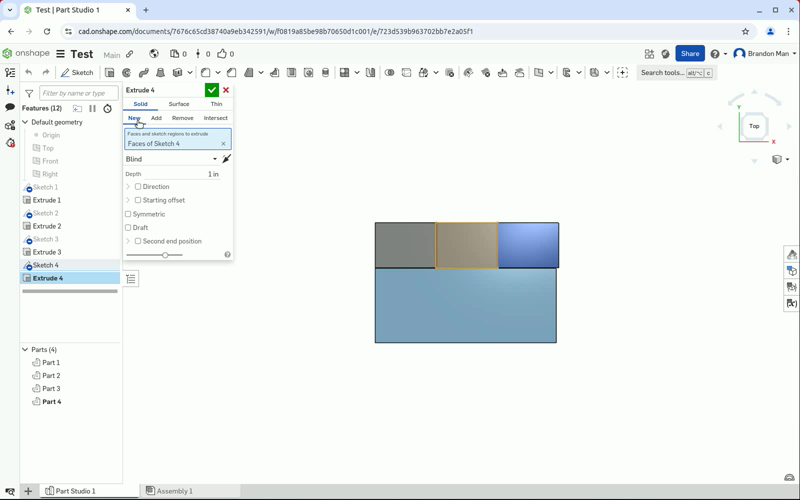
key(tab, 4)
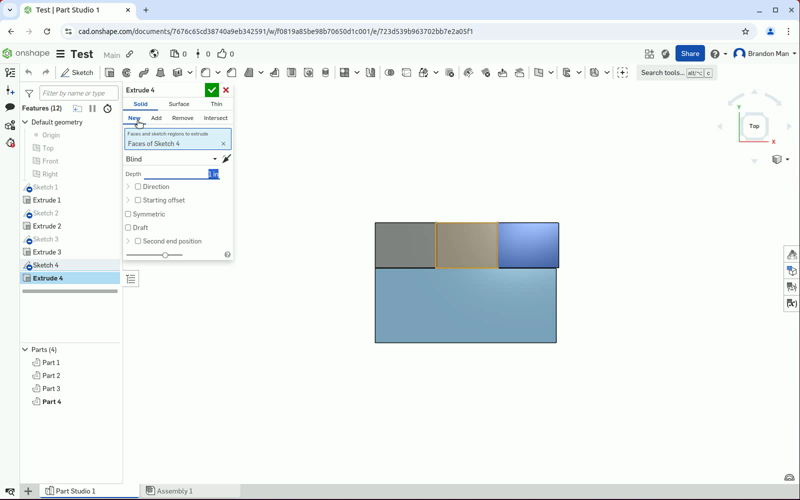
text(11.554)
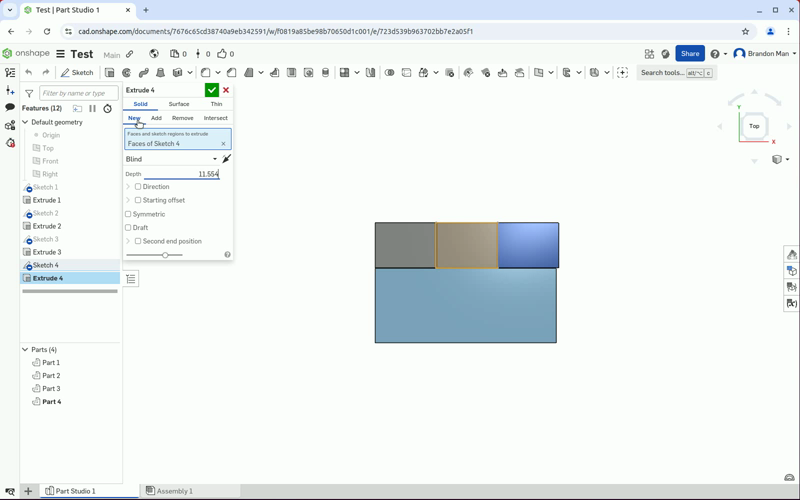
key(enter)
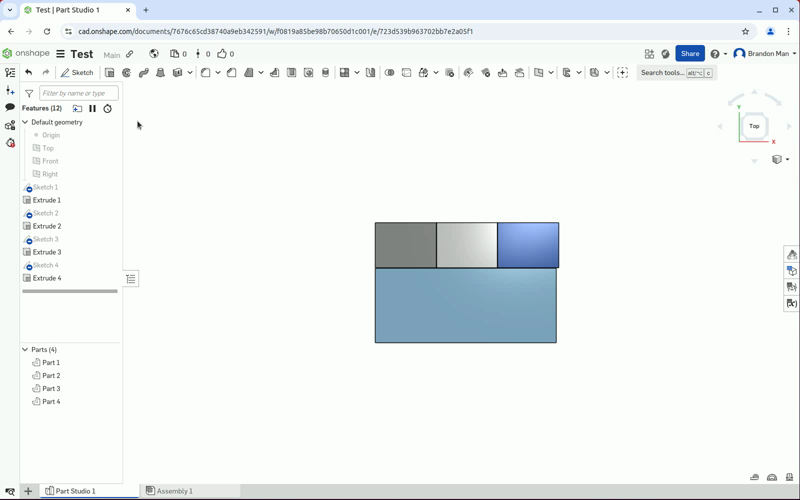
key(shift+h)
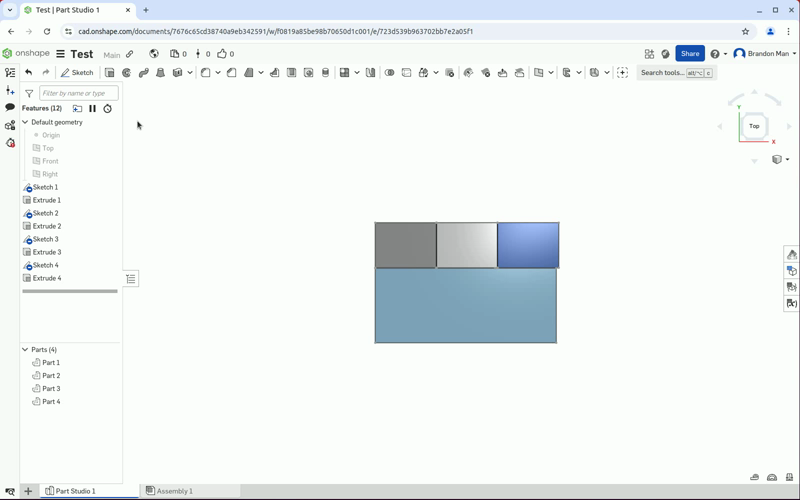
key(shift+h)
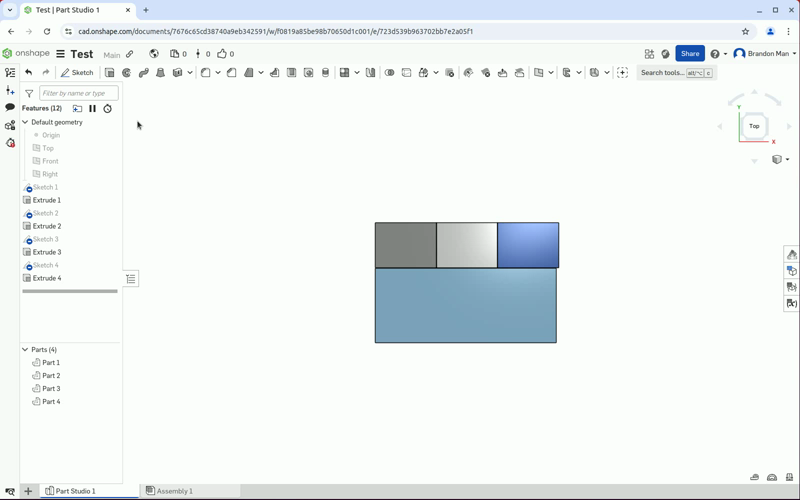
mouse_move(73, 189)
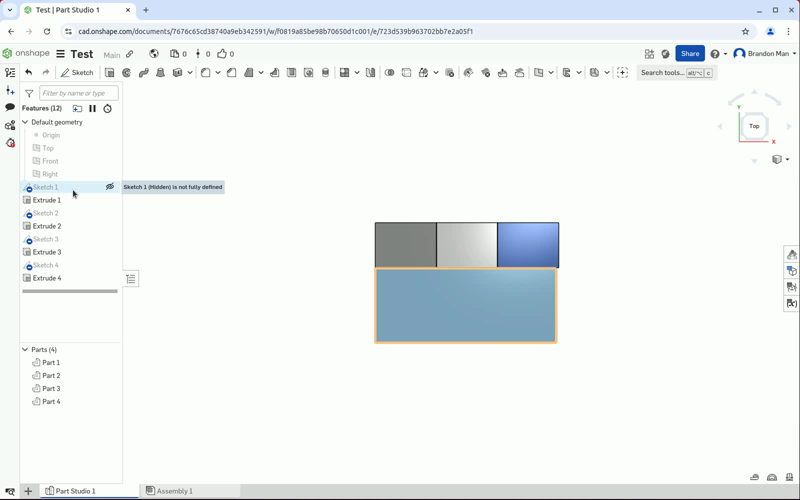
click(73, 189)
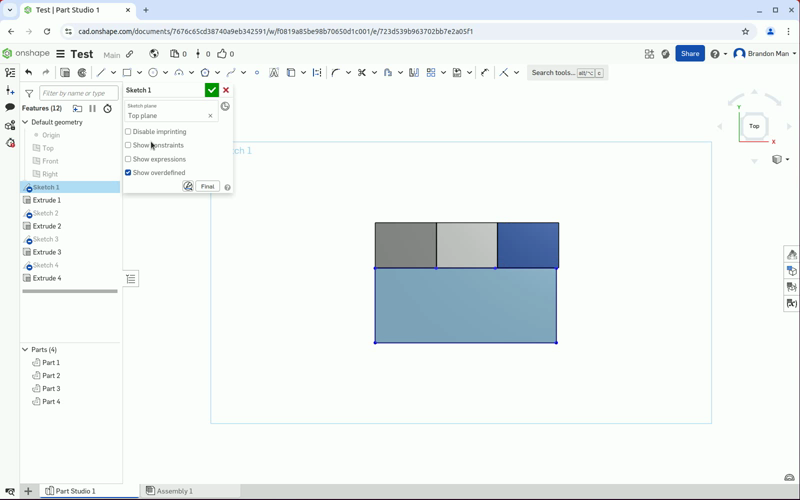
mouse_move(229, 92)
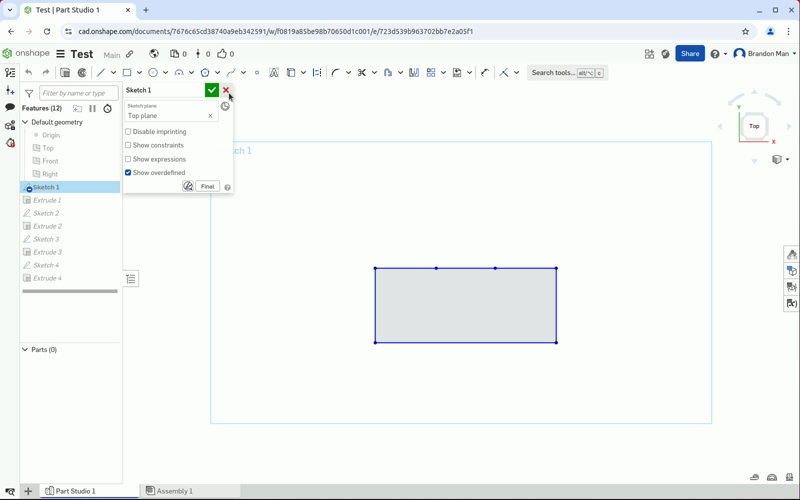
click(229, 92)
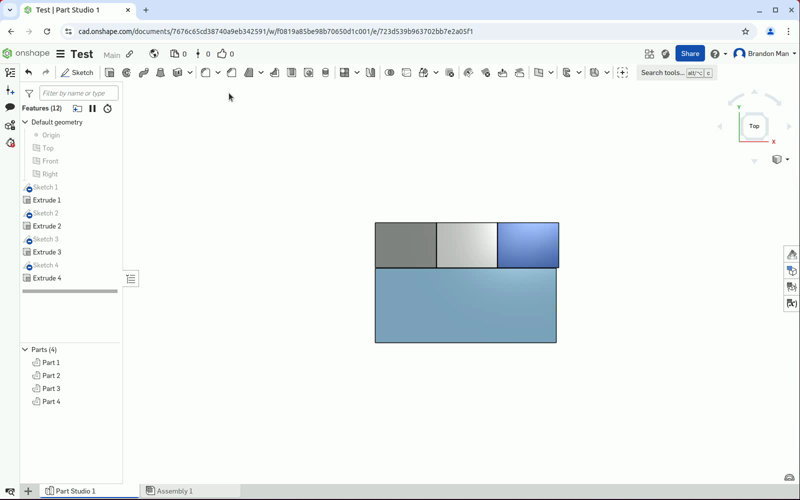
mouse_move(541, 75)
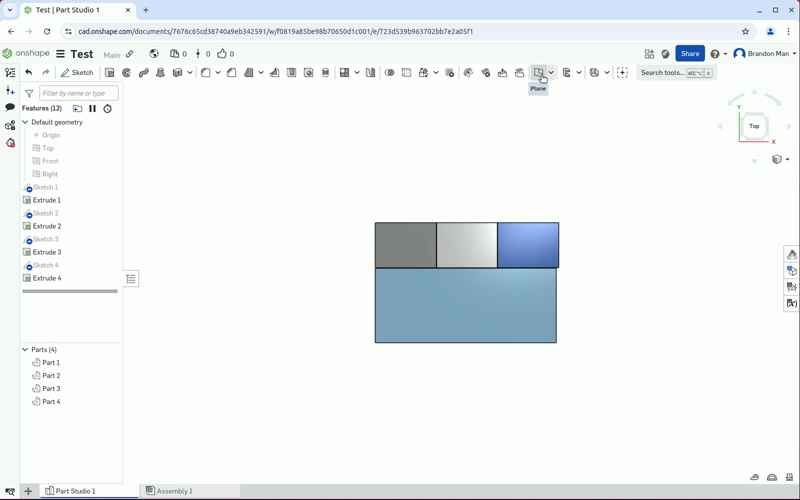
click(541, 75)
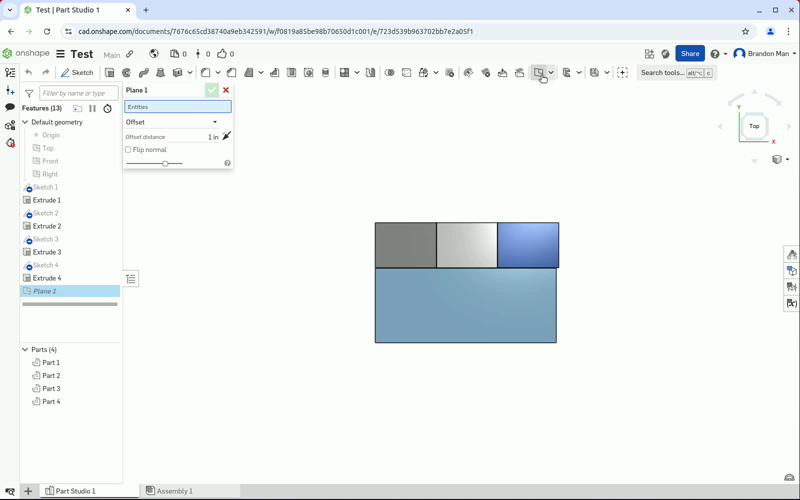
mouse_move(73, 150)
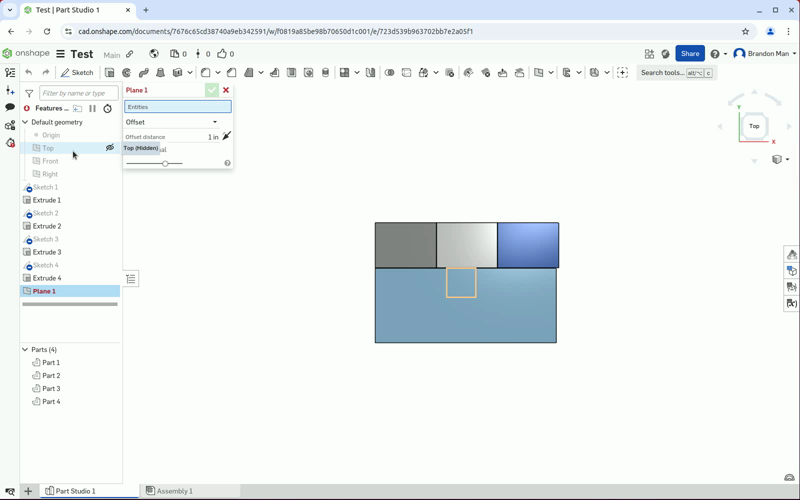
click(73, 150)
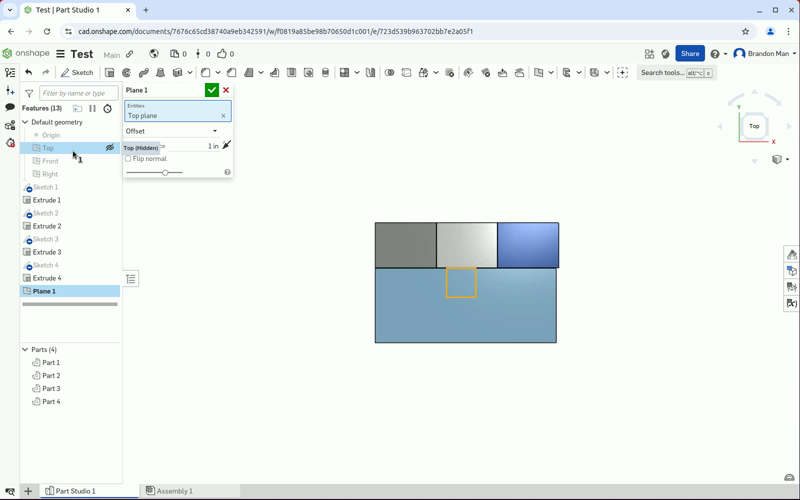
key(tab, 2)
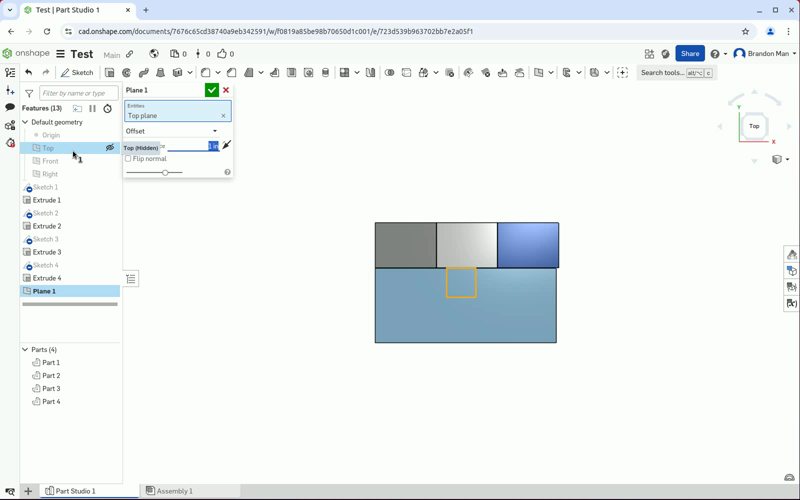
text(11.554)
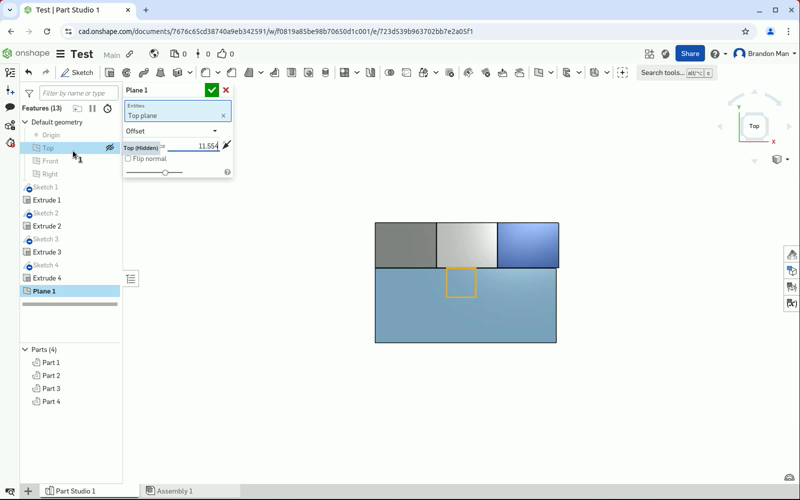
key(enter, 2)
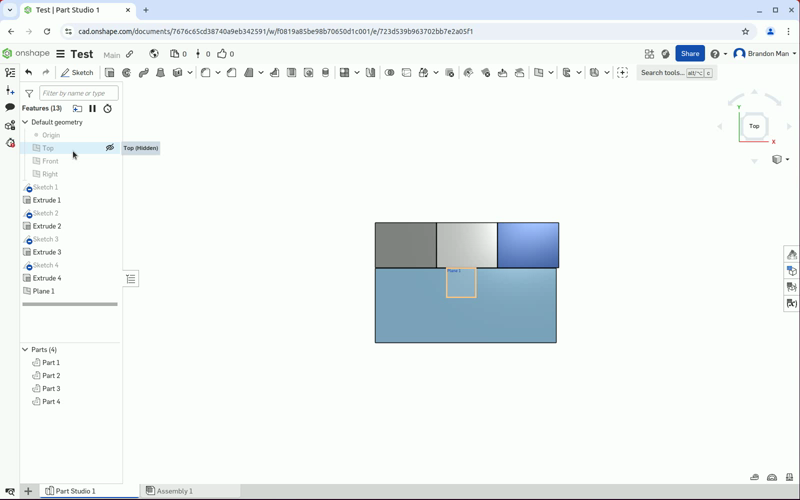
key(shift+s)
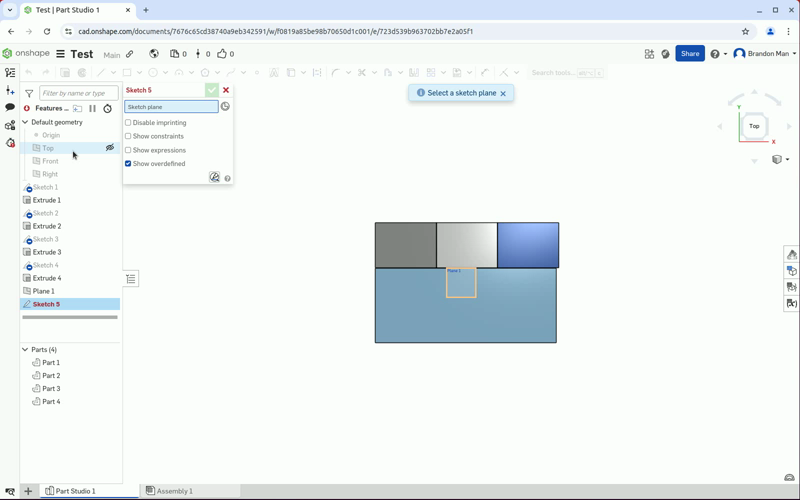
mouse_move(73, 293)
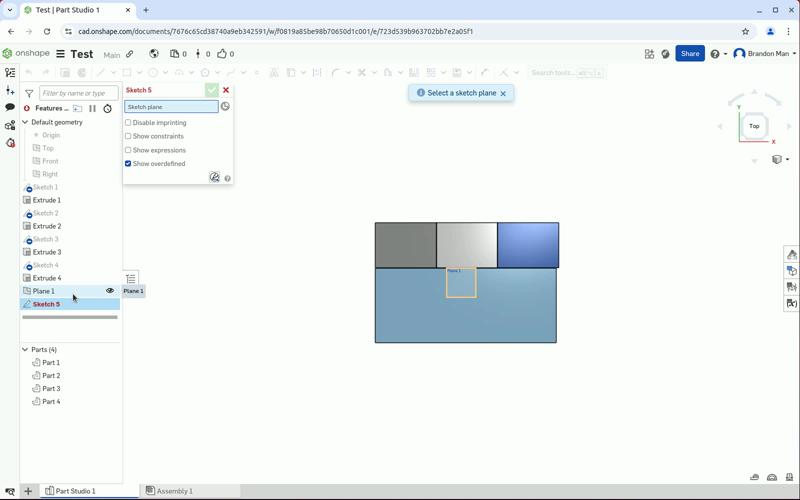
click(73, 293)
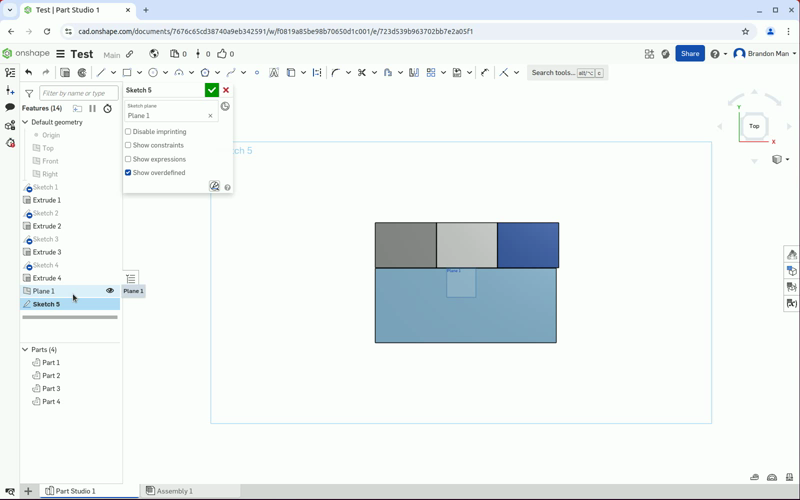
mouse_move(73, 352)
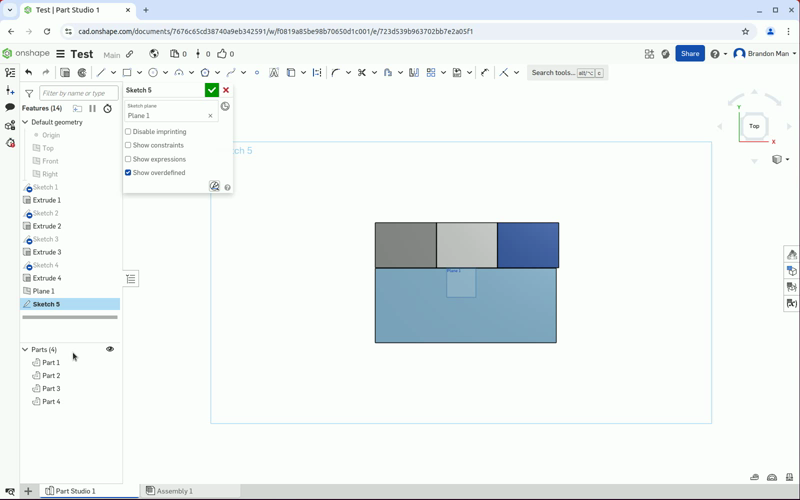
key(y)
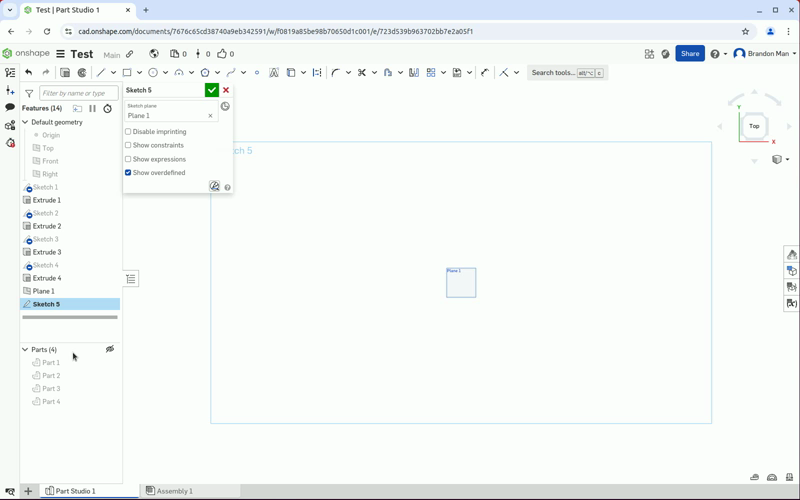
key(l)
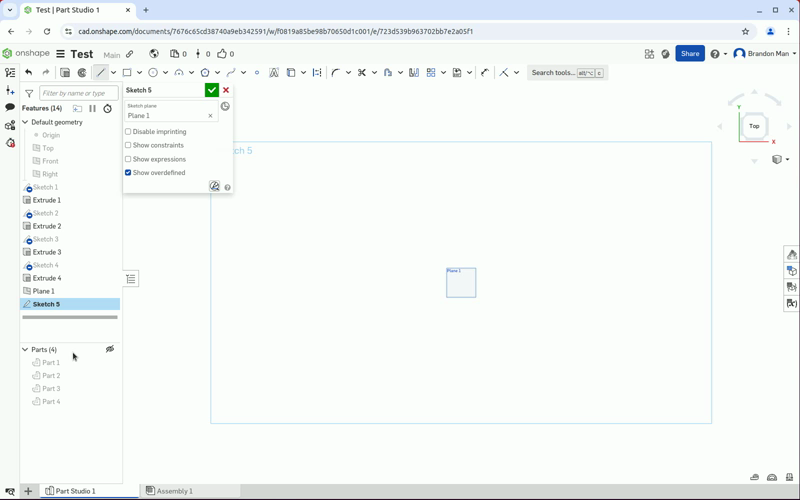
key_down(shift)
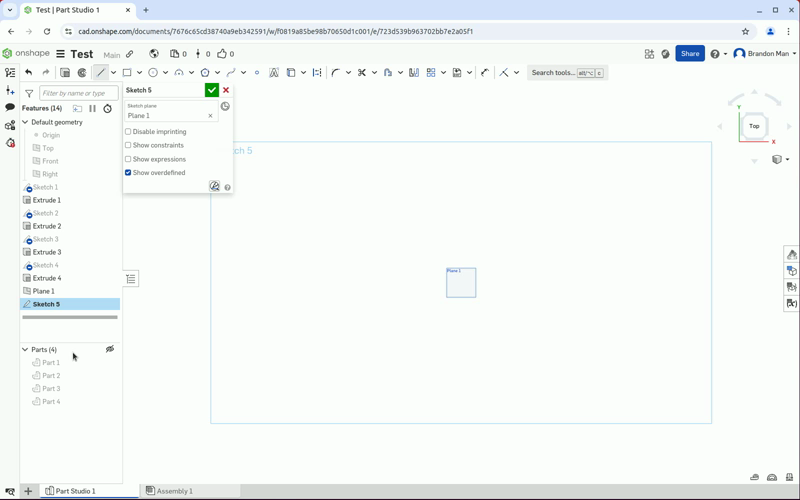
mouse_move(375, 268)
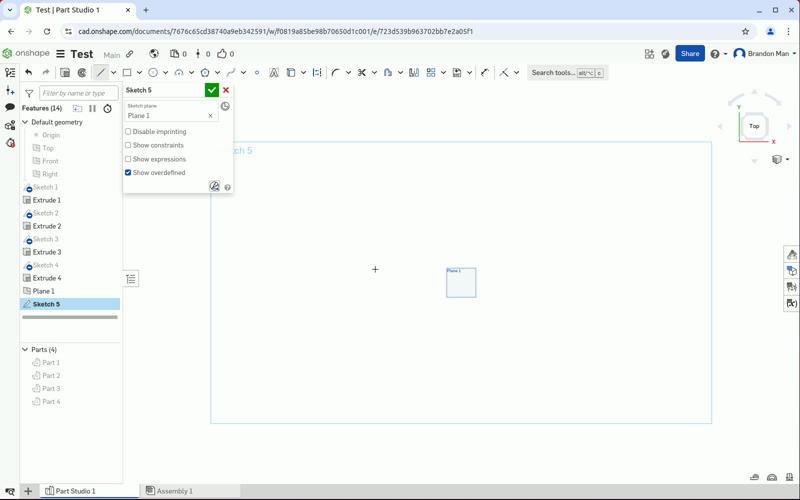
click(375, 268)
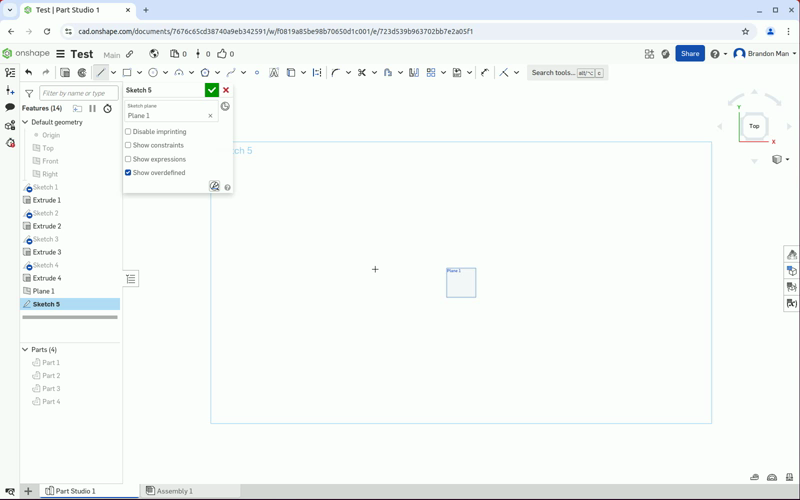
key_up(shift)
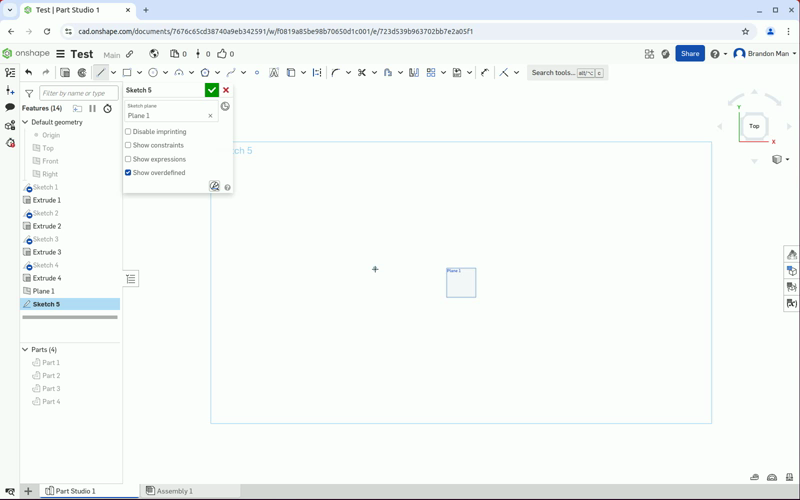
key_down(shift)
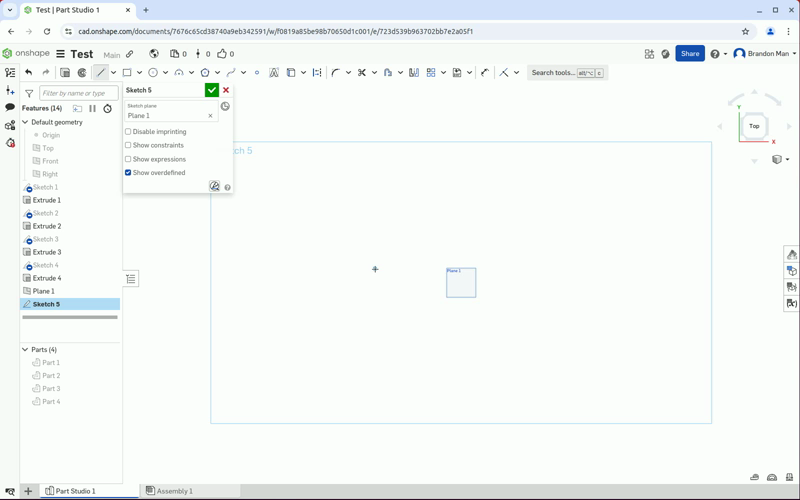
mouse_move(441, 268)
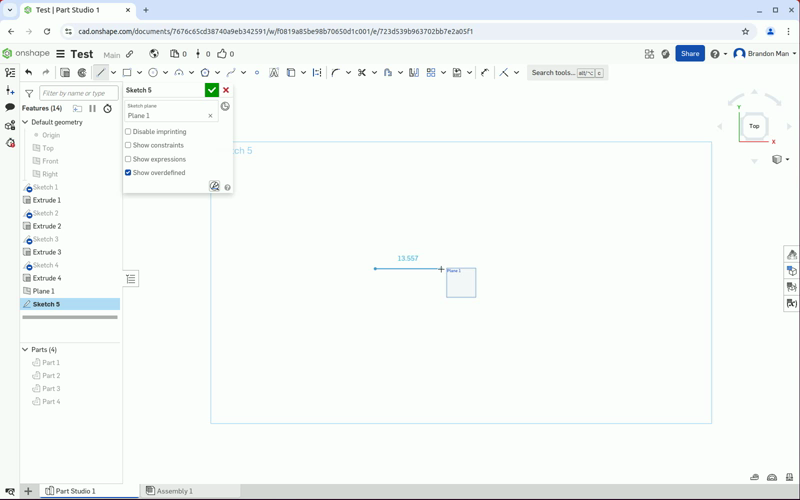
click(441, 268)
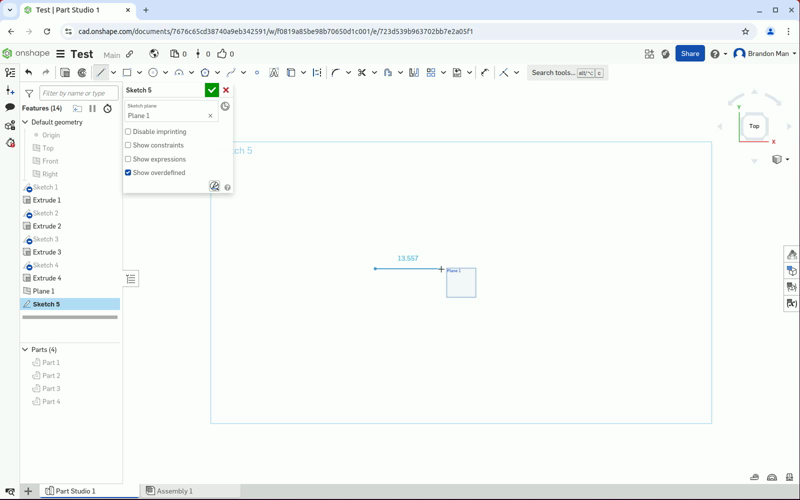
key_up(shift)
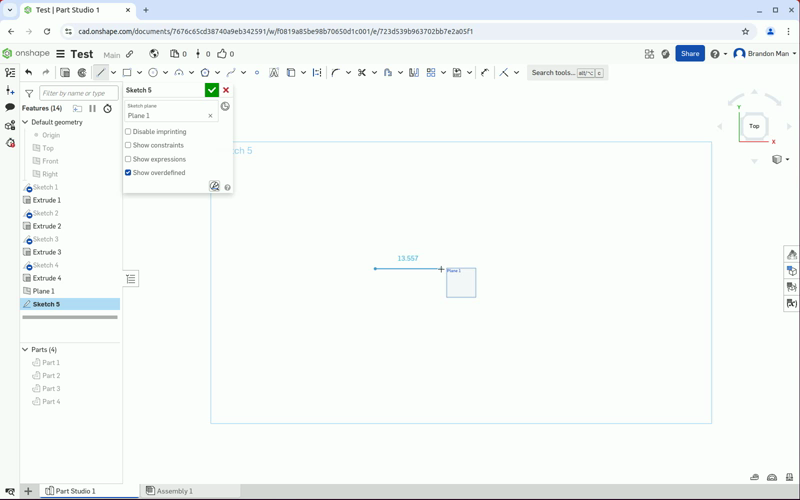
key_down(shift)
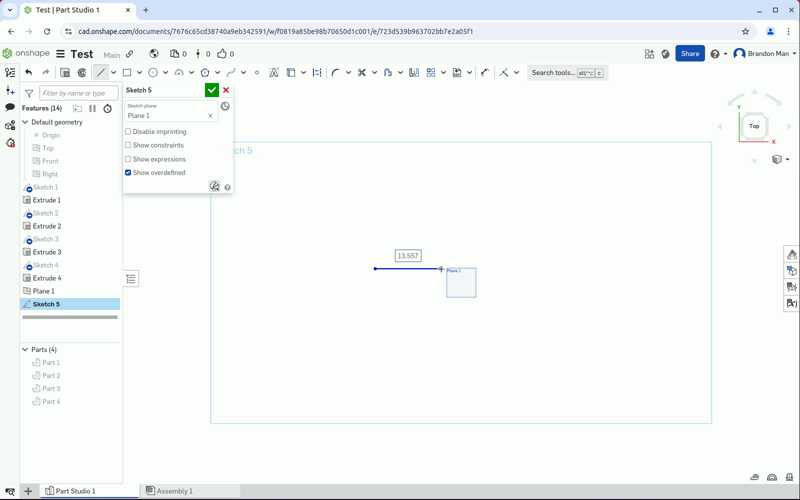
mouse_move(471, 268)
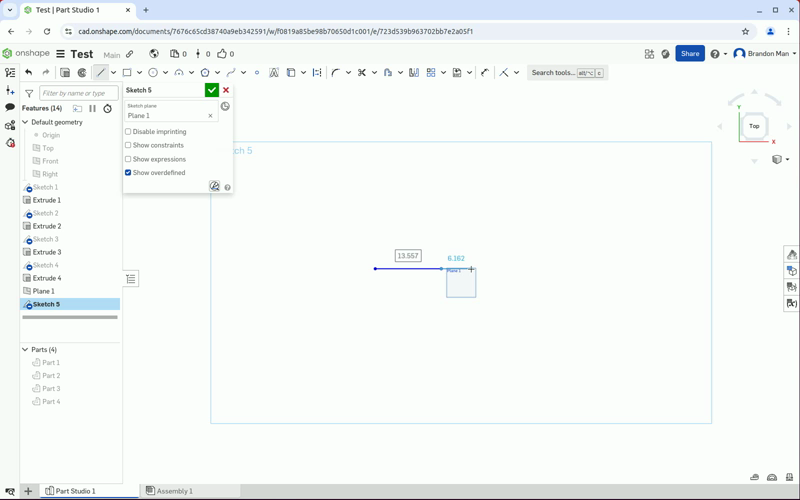
mouse_move(441, 223)
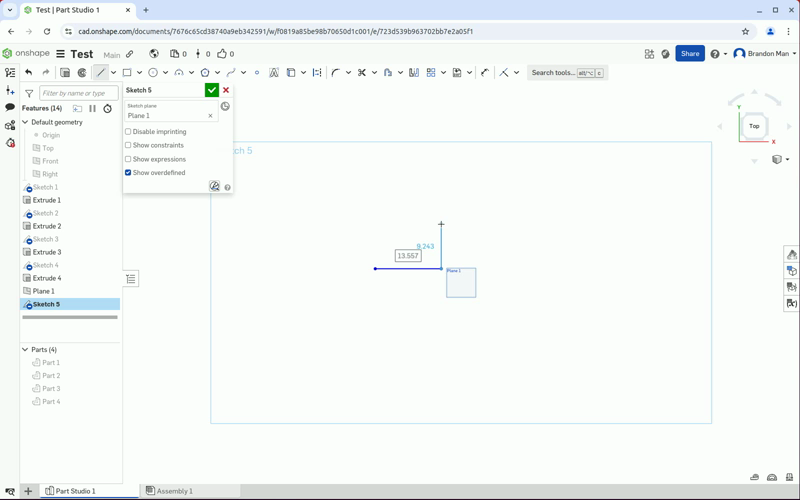
click(441, 223)
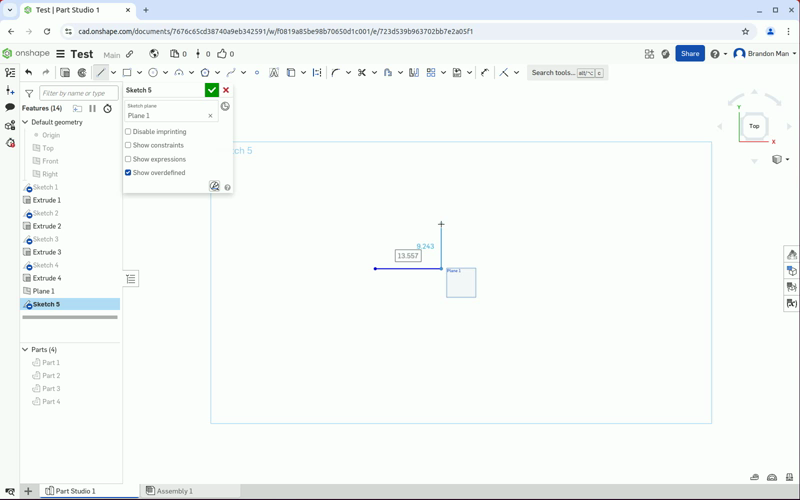
key_up(shift)
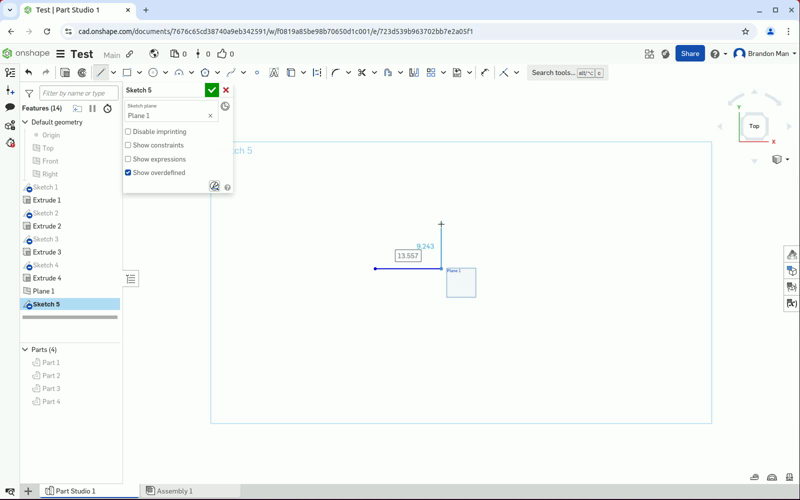
key_down(shift)
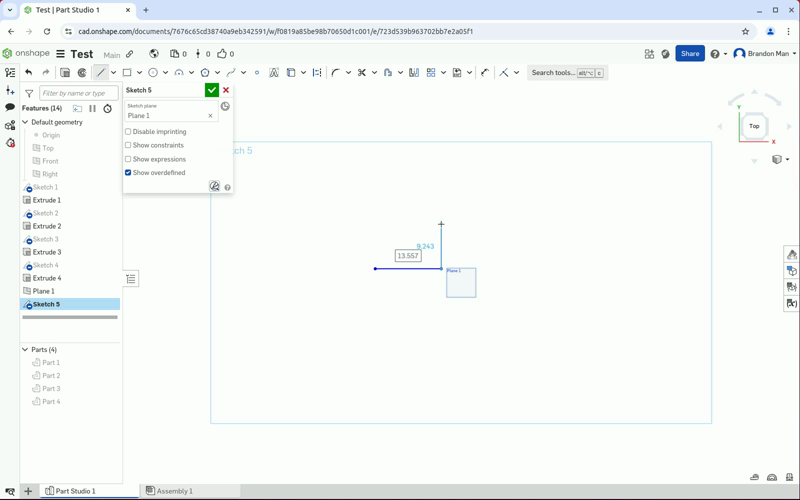
mouse_move(375, 223)
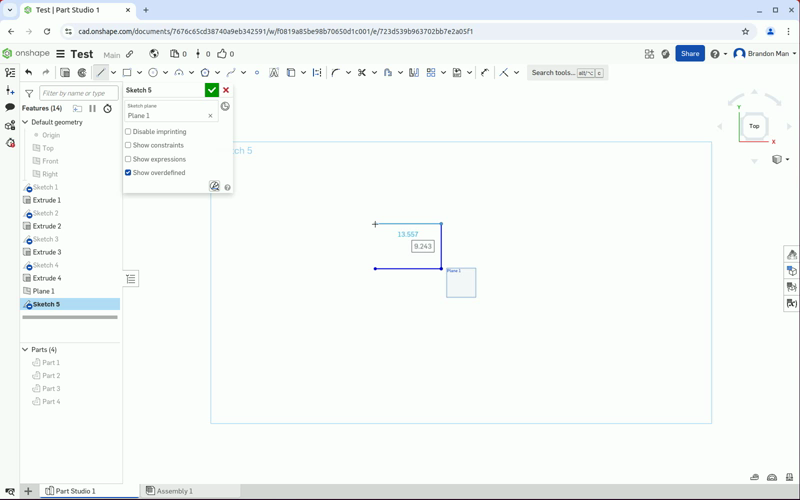
click(375, 223)
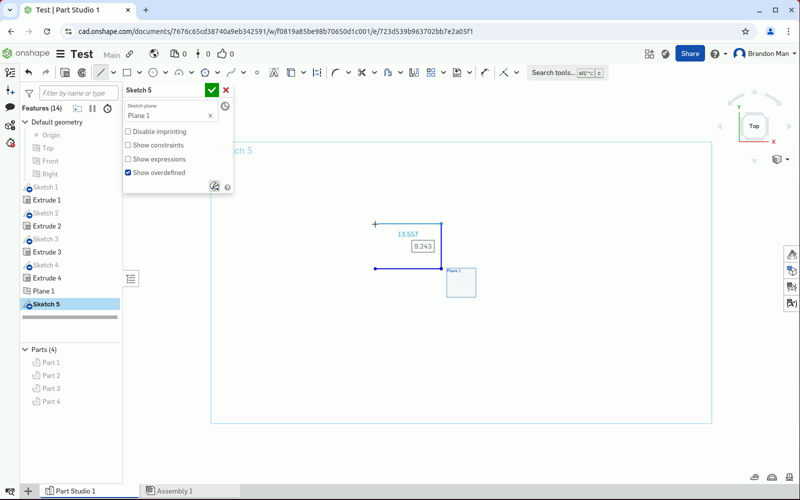
key_up(shift)
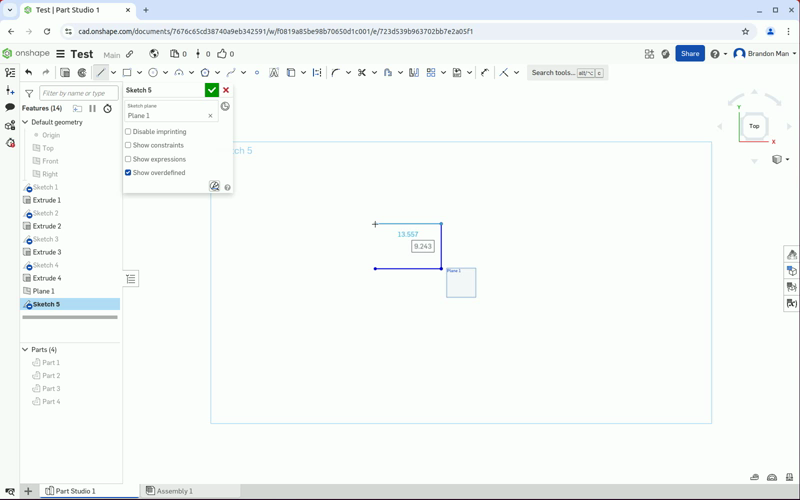
mouse_move(405, 223)
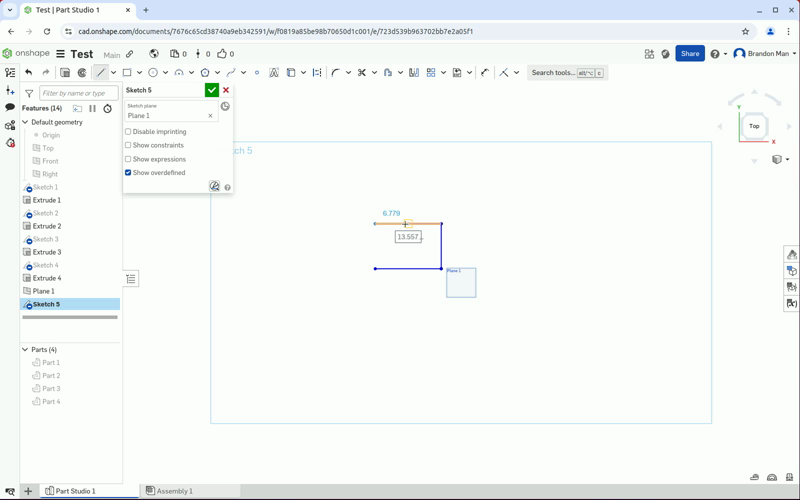
key_down(shift)
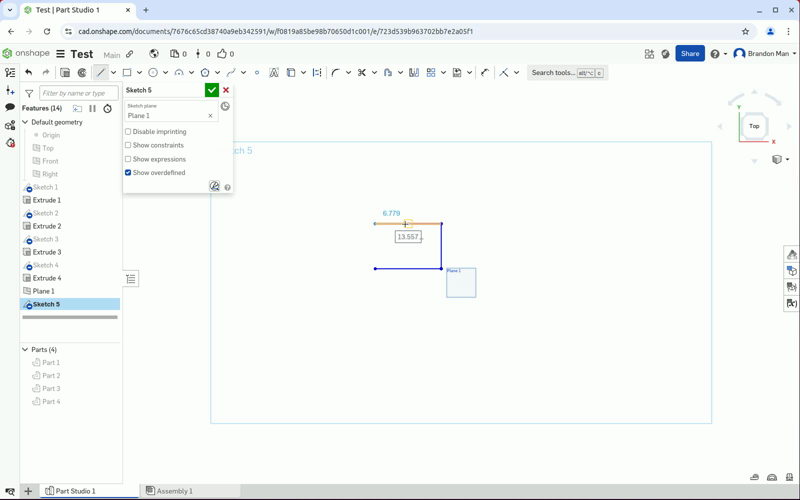
mouse_move(375, 268)
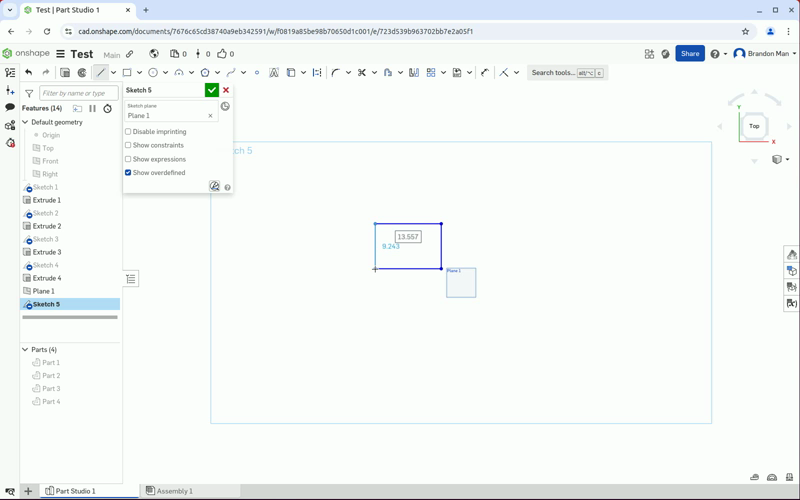
key_up(shift)
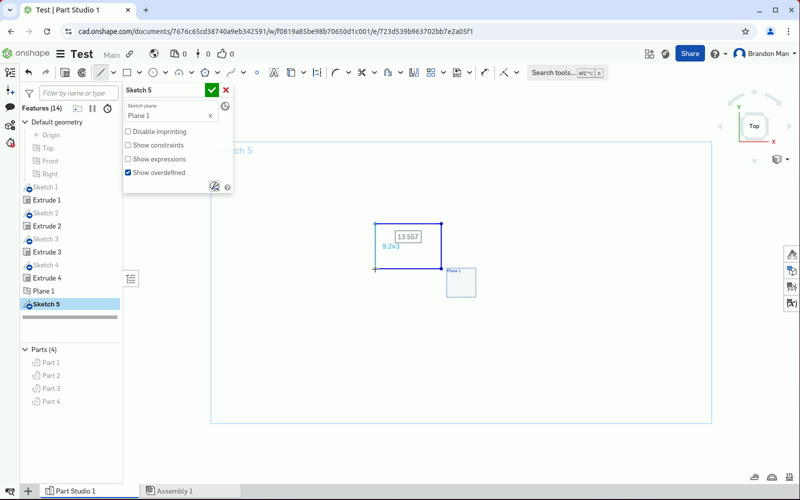
click(375, 268)
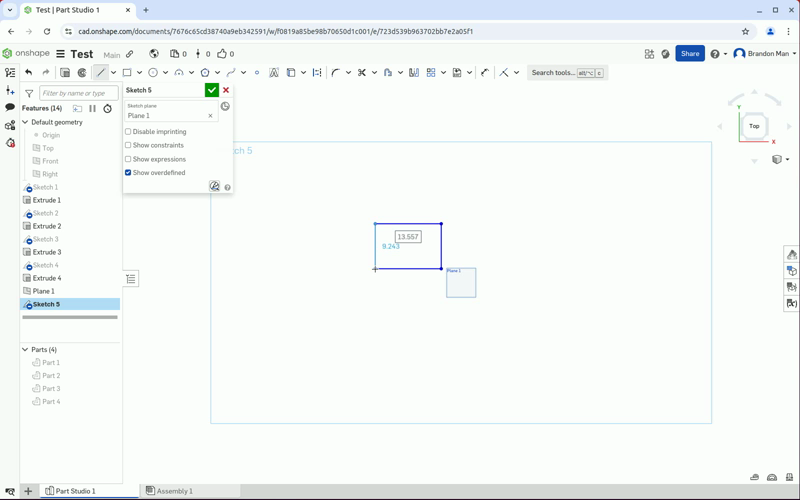
key(esc)
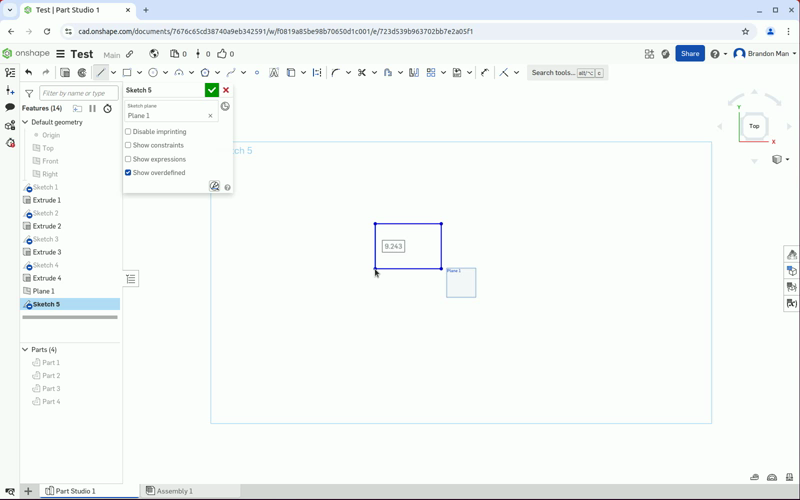
mouse_move(418, 225)
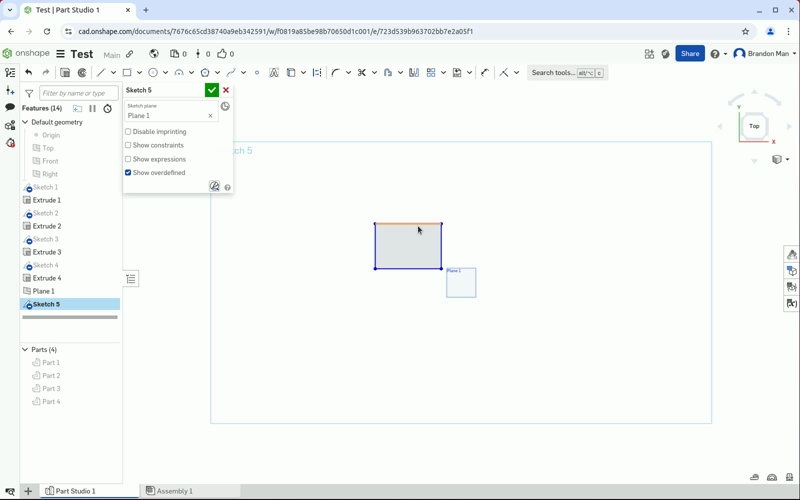
click(418, 225)
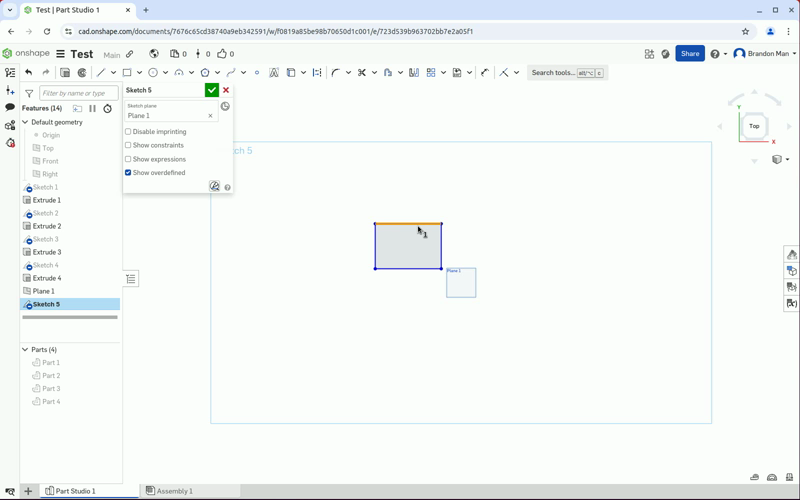
mouse_move(73, 352)
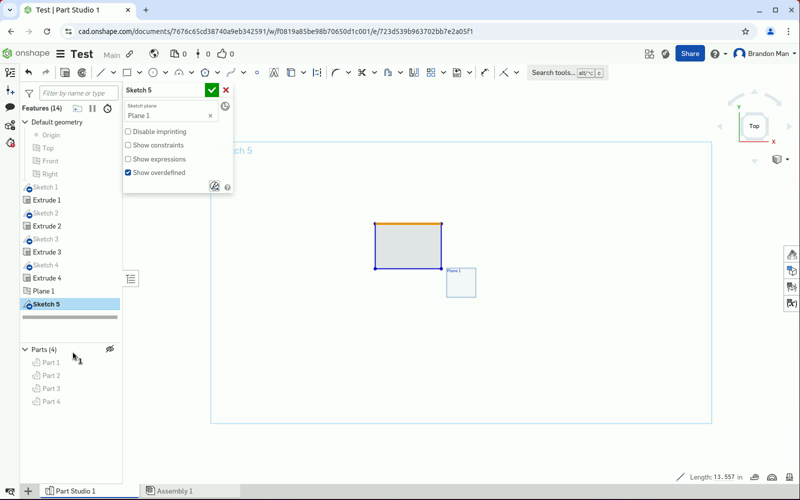
key(shift+y)
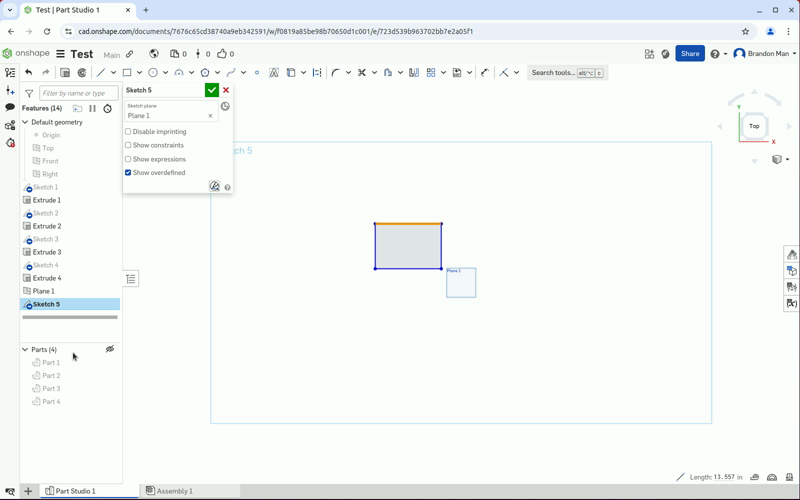
key(shift+e)
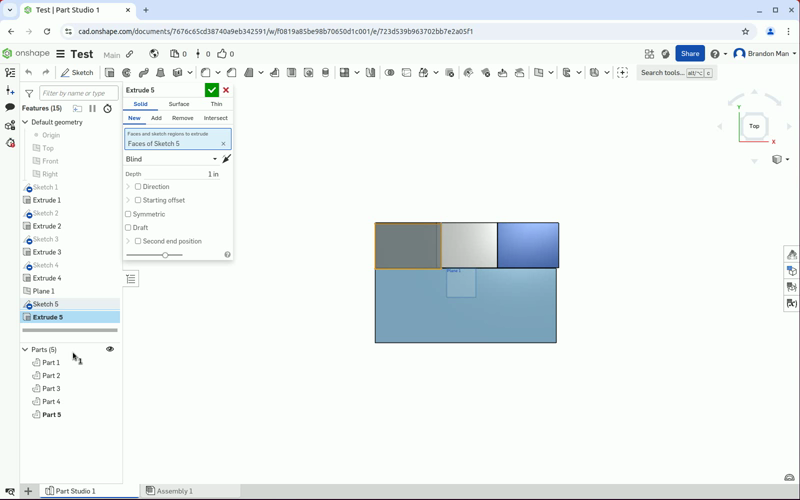
mouse_move(143, 106)
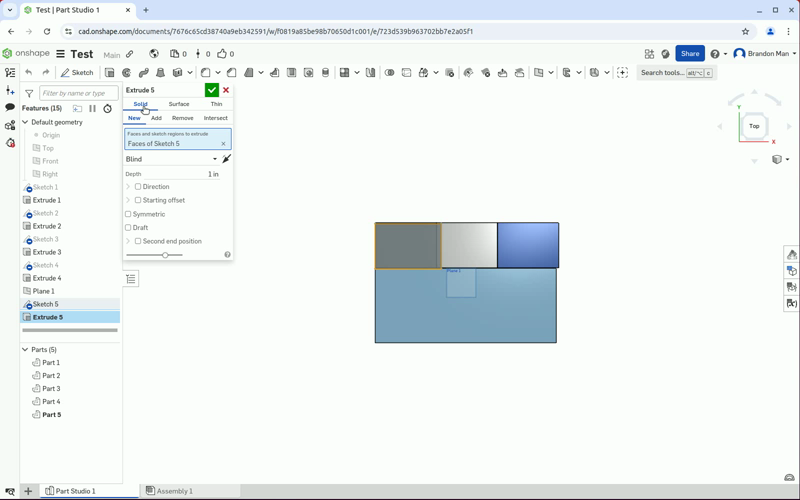
click(143, 106)
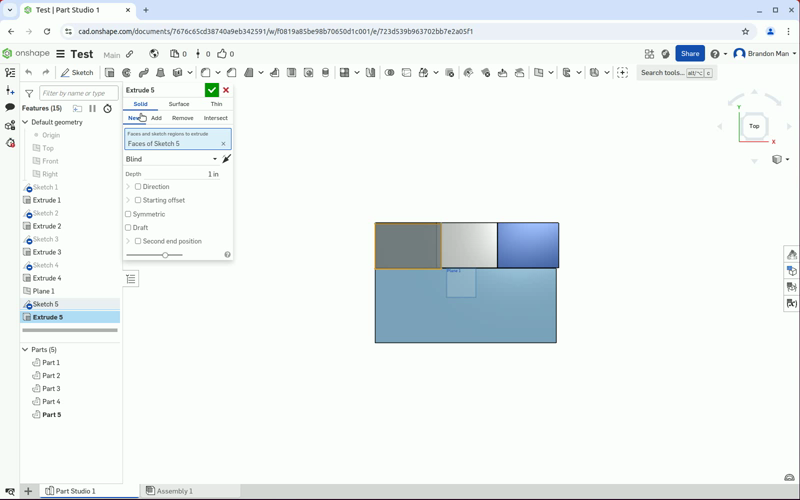
mouse_move(137, 120)
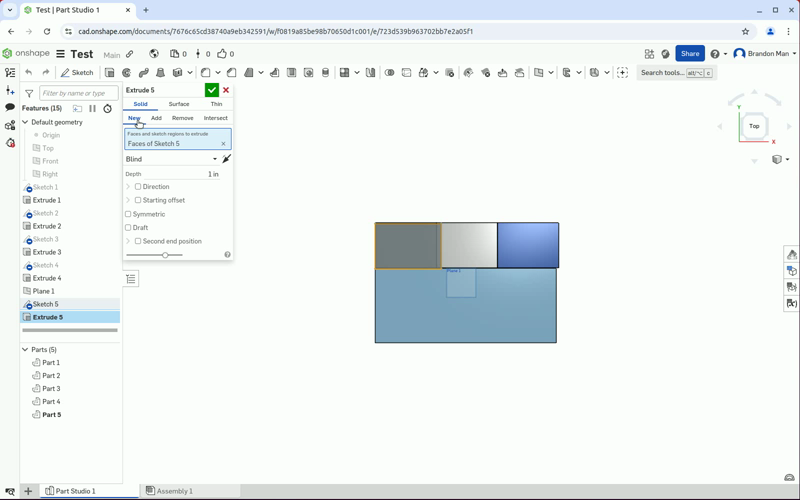
click(137, 120)
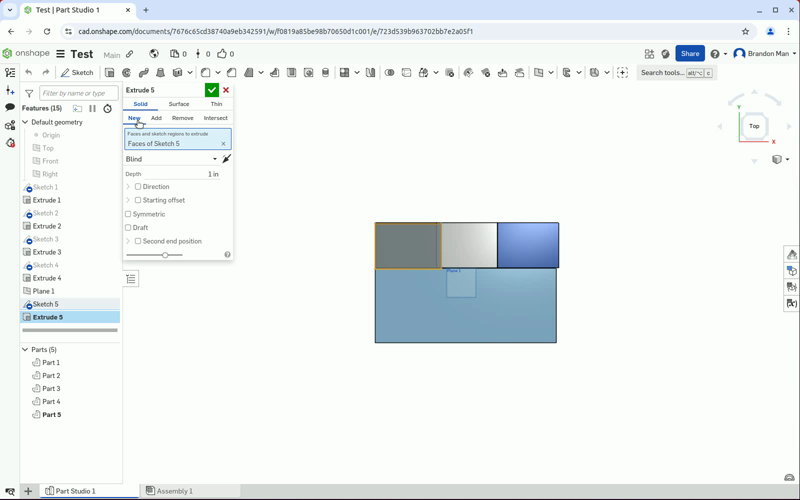
key(tab, 4)
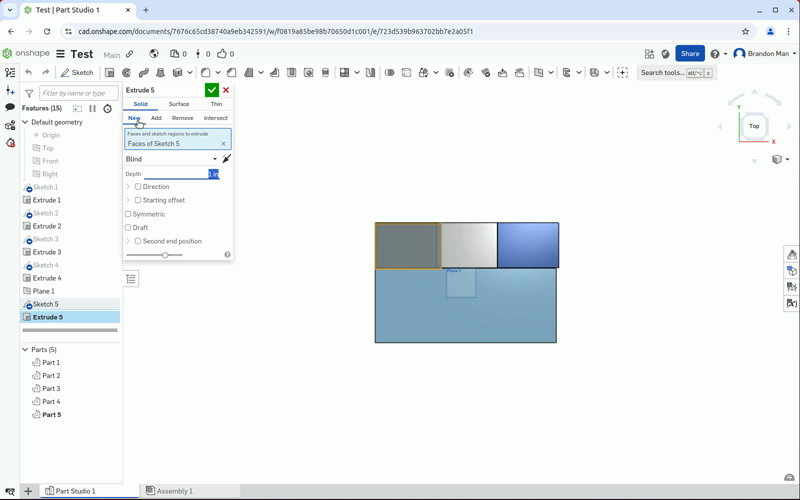
text(11.554)
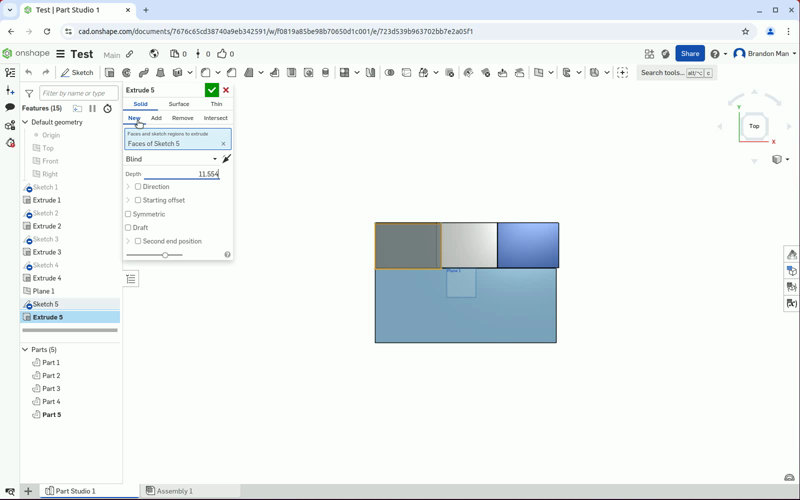
key(enter)
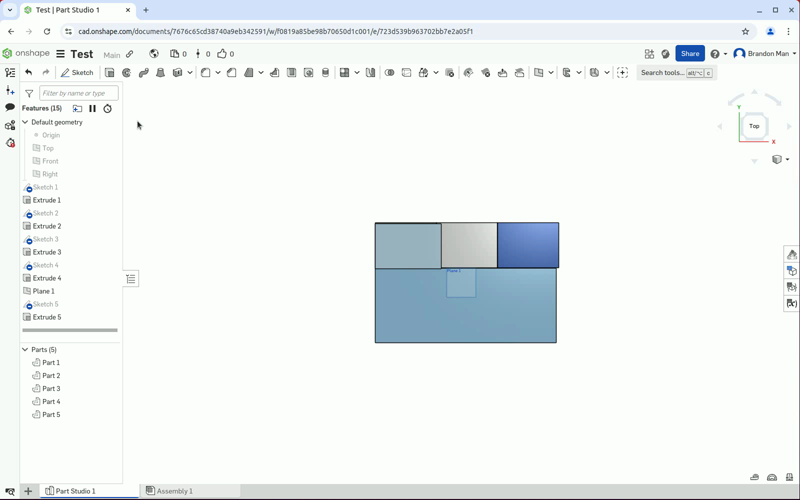
key(shift+h)
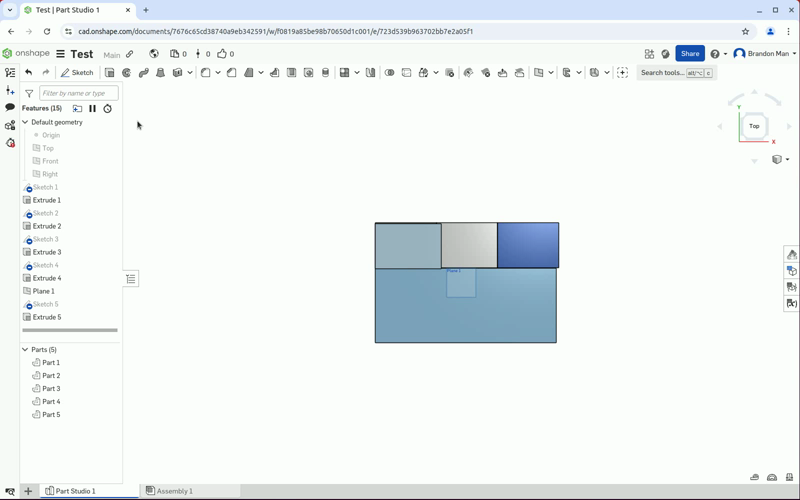
key(shift+h)
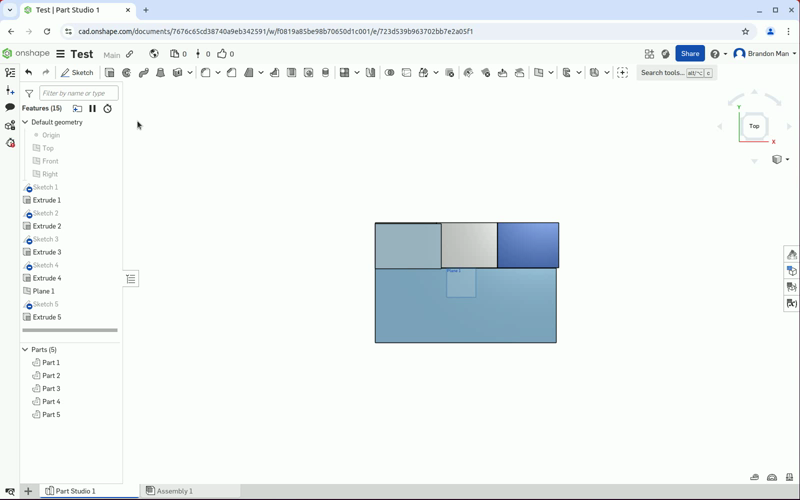
mouse_move(73, 189)
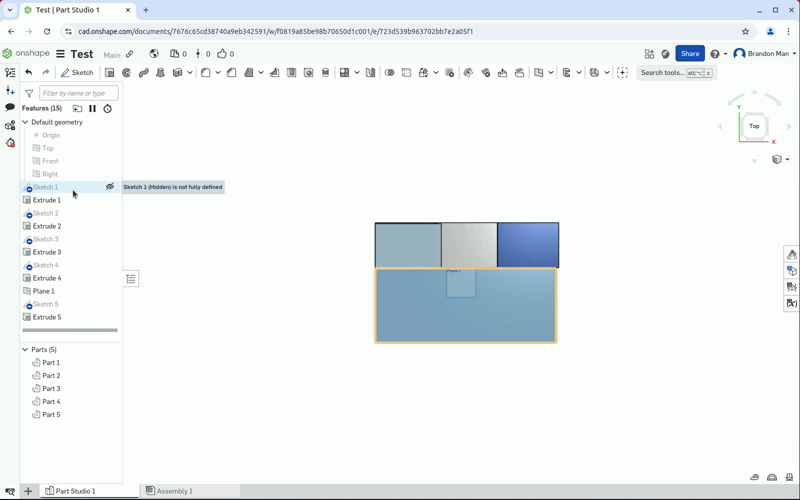
click(73, 189)
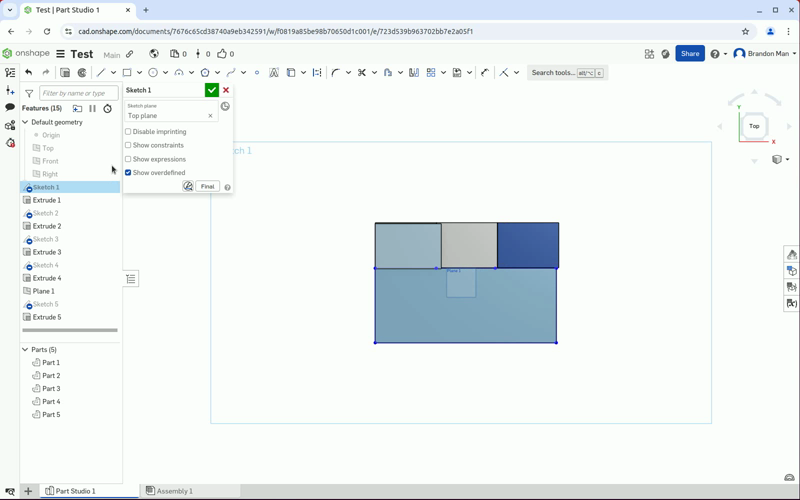
mouse_move(229, 92)
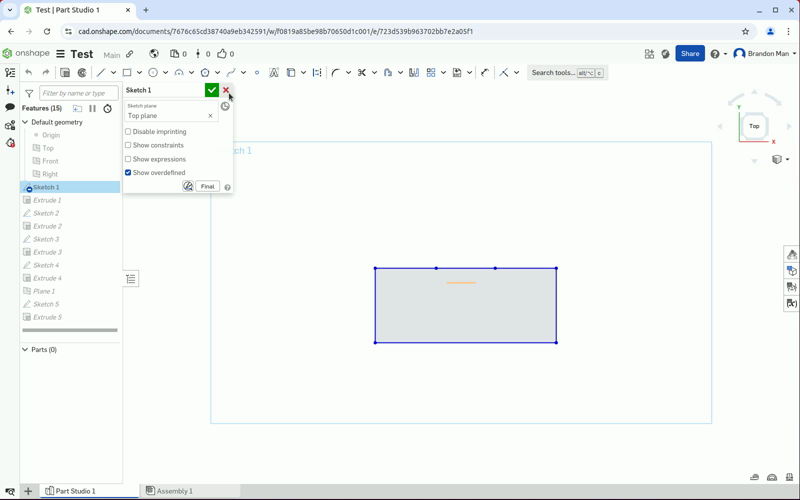
click(229, 92)
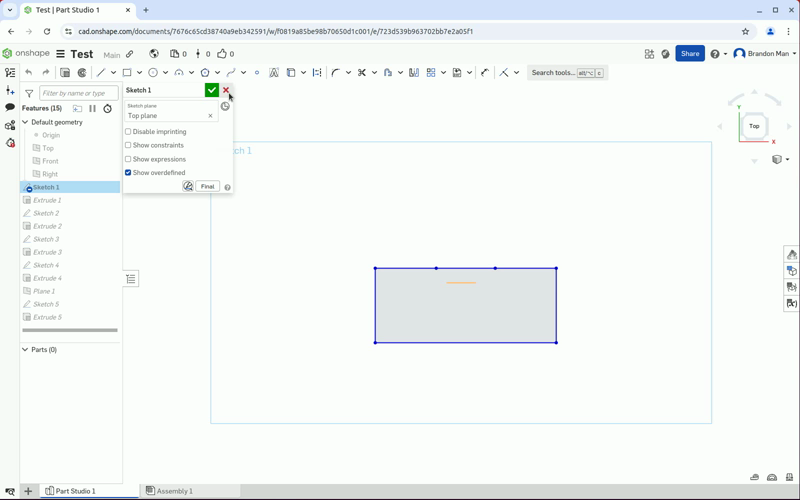
key(shift+s)
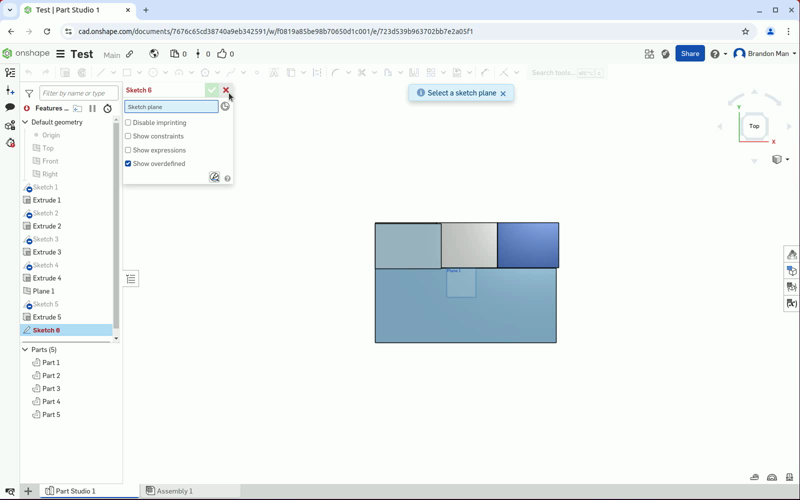
mouse_move(69, 293)
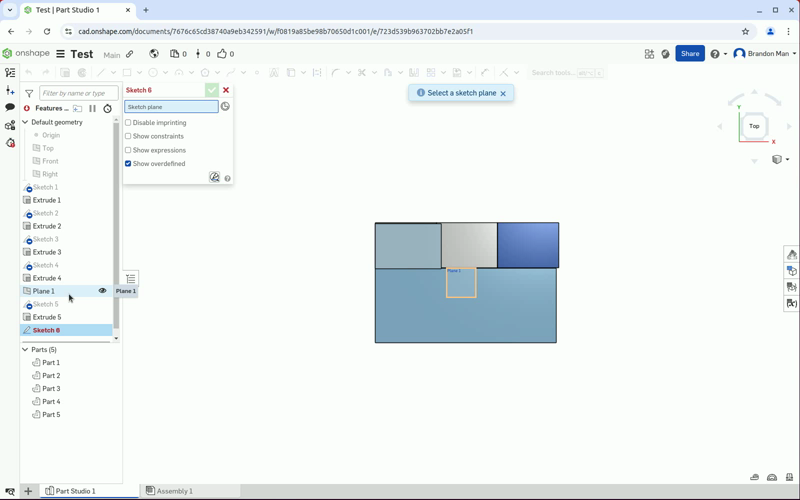
click(69, 293)
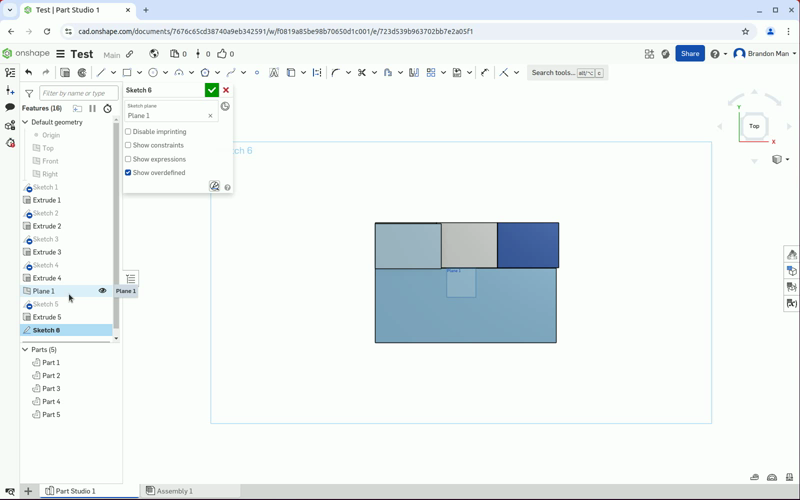
mouse_move(73, 352)
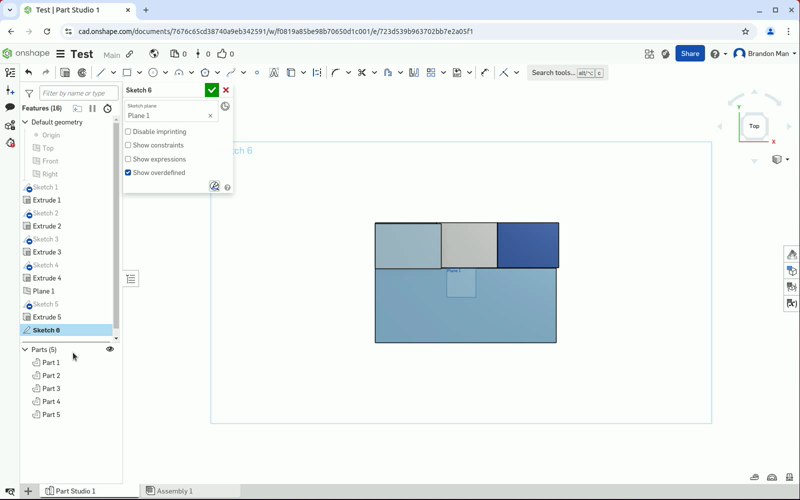
key(y)
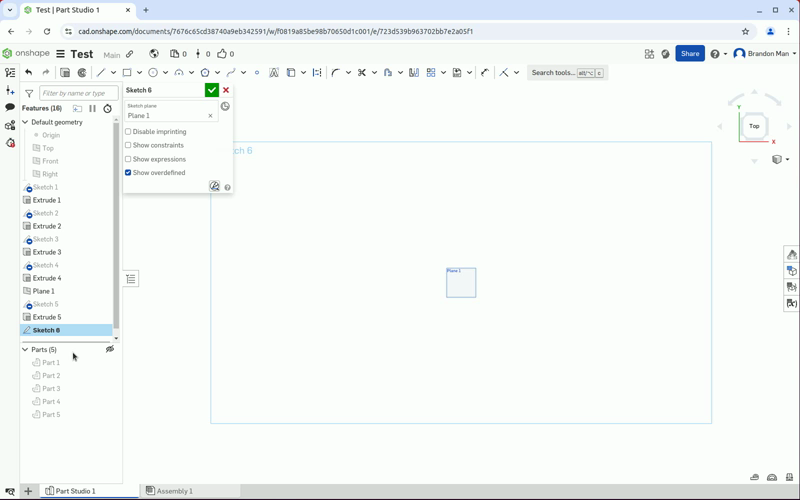
key(l)
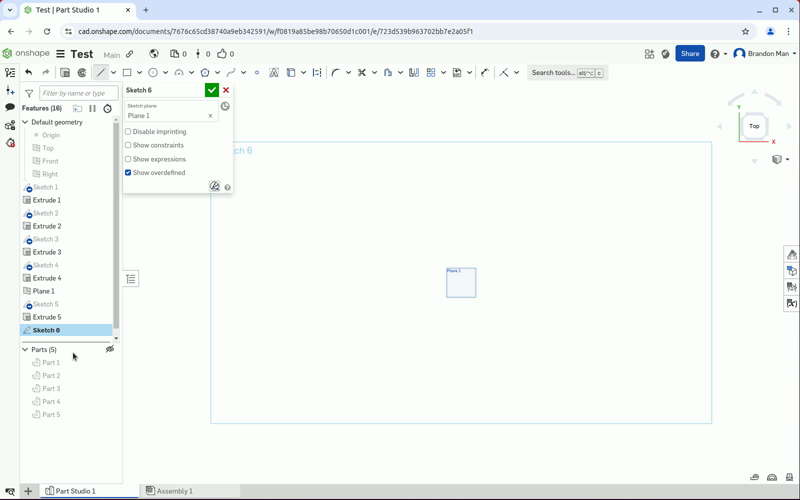
key_down(shift)
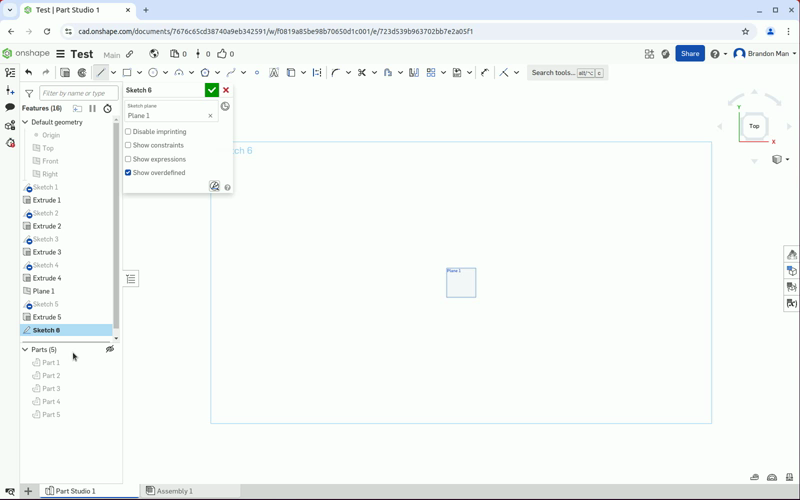
mouse_move(491, 268)
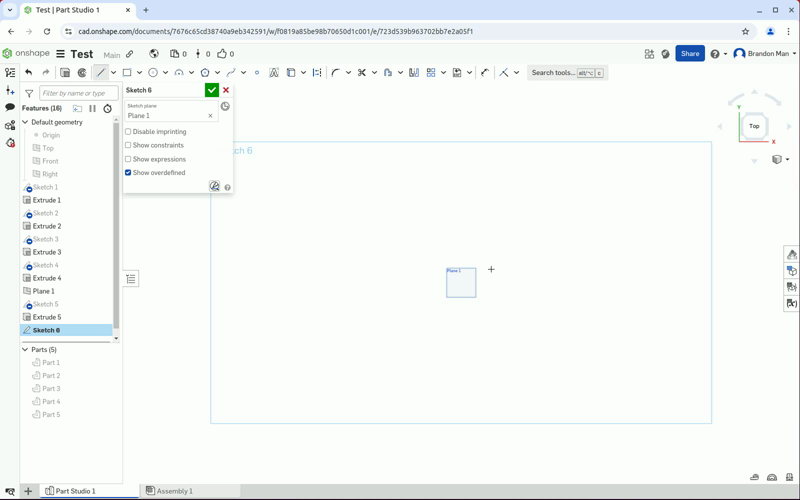
click(491, 268)
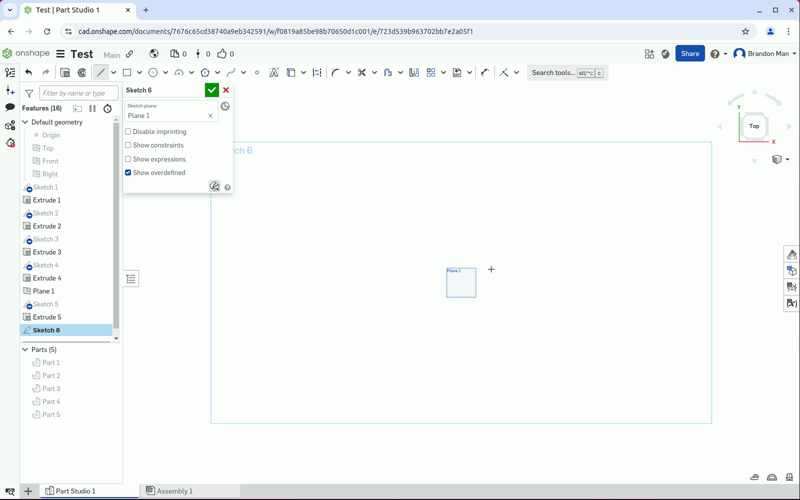
key_up(shift)
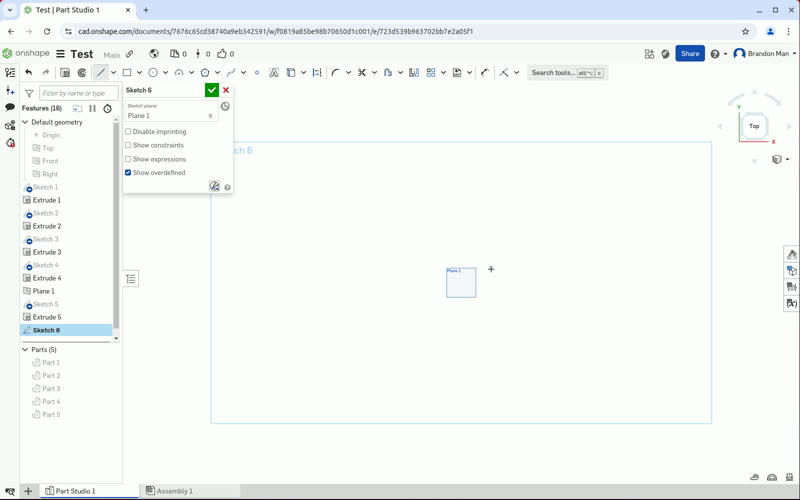
key_down(shift)
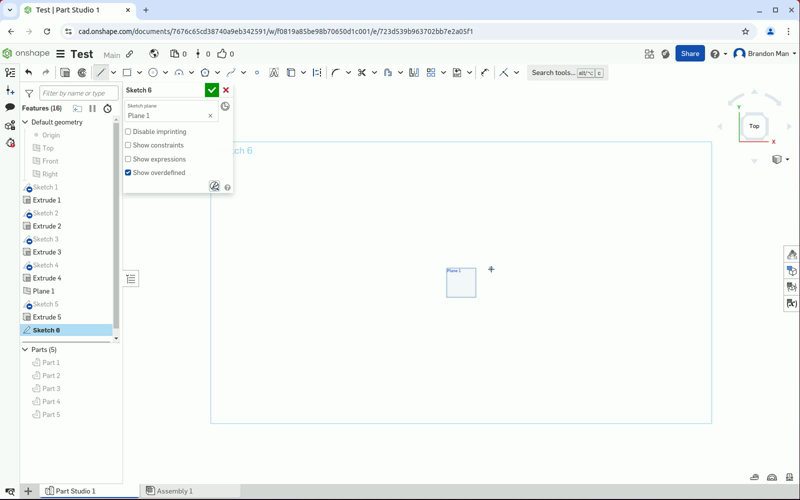
mouse_move(557, 268)
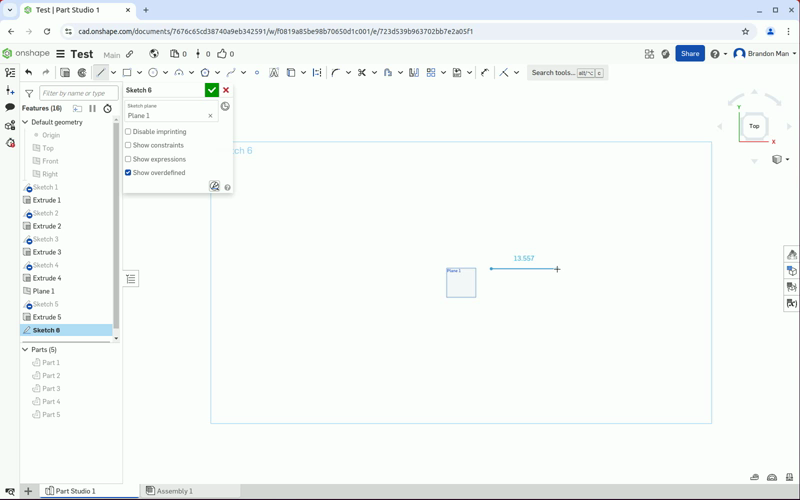
click(557, 268)
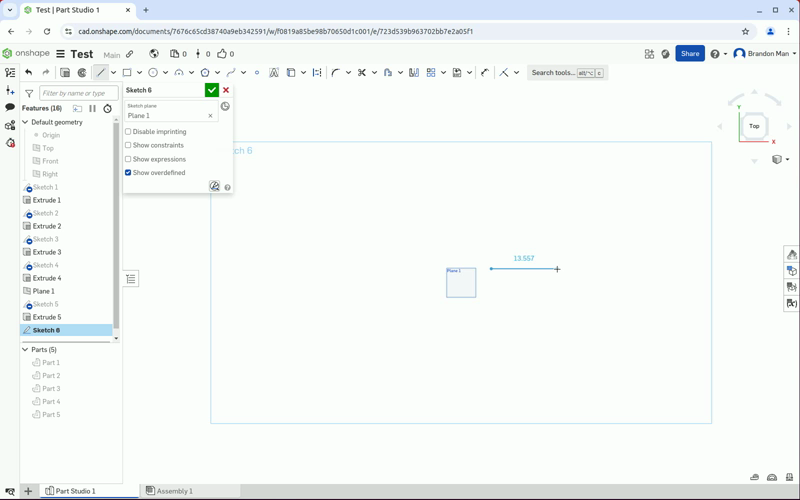
key_up(shift)
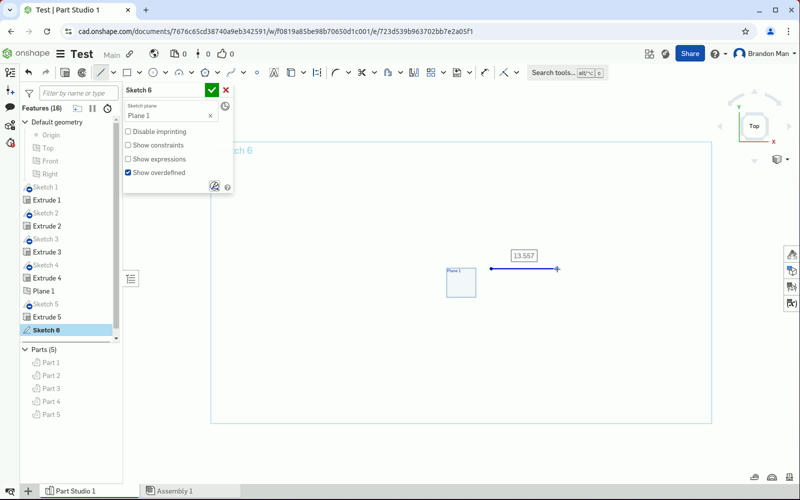
key_down(shift)
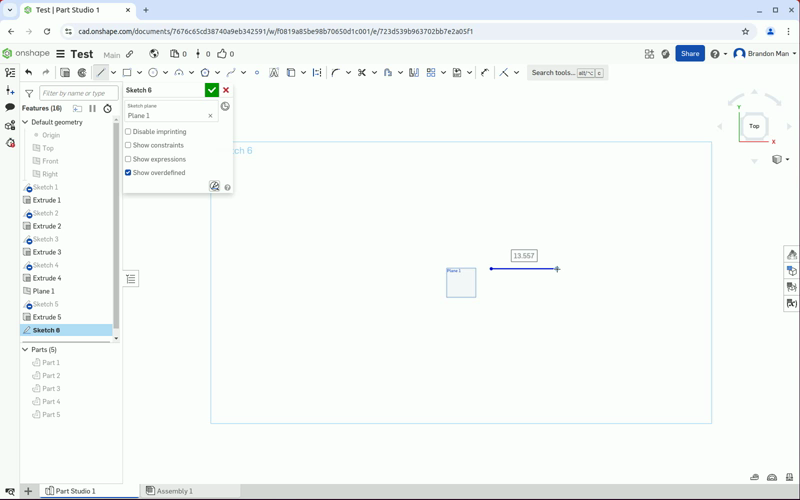
mouse_move(587, 268)
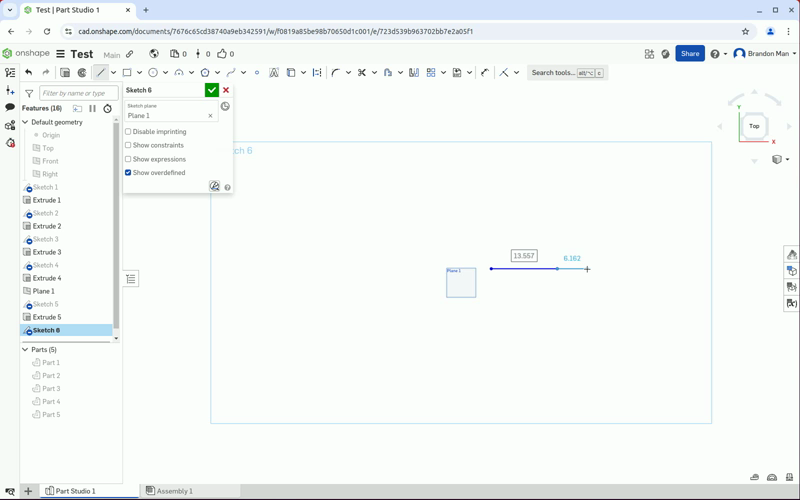
mouse_move(557, 223)
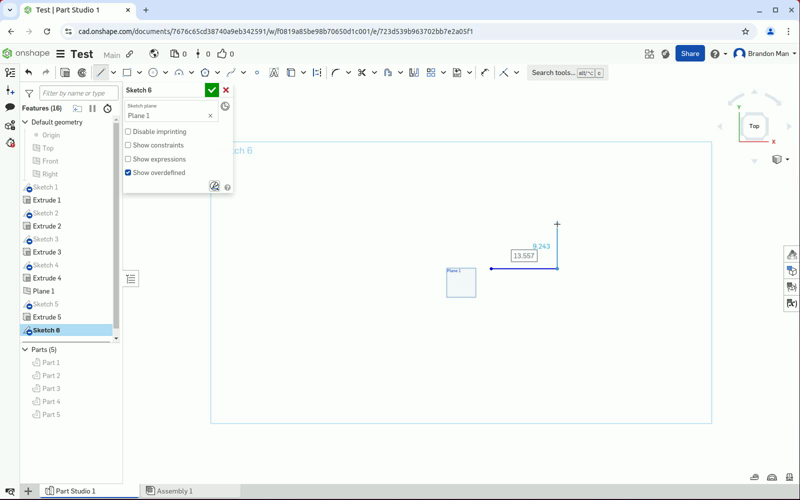
click(557, 223)
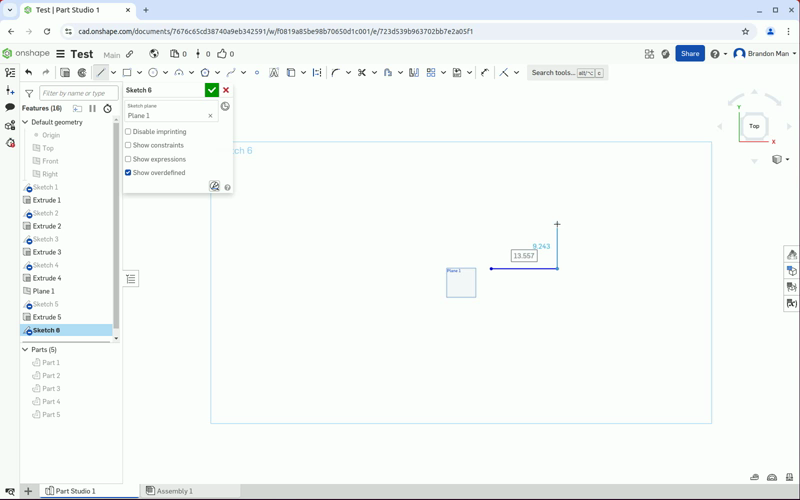
key_up(shift)
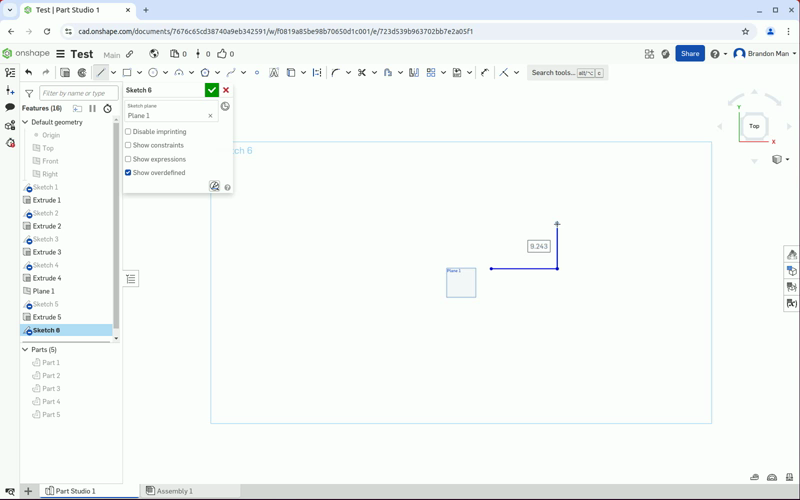
key_down(shift)
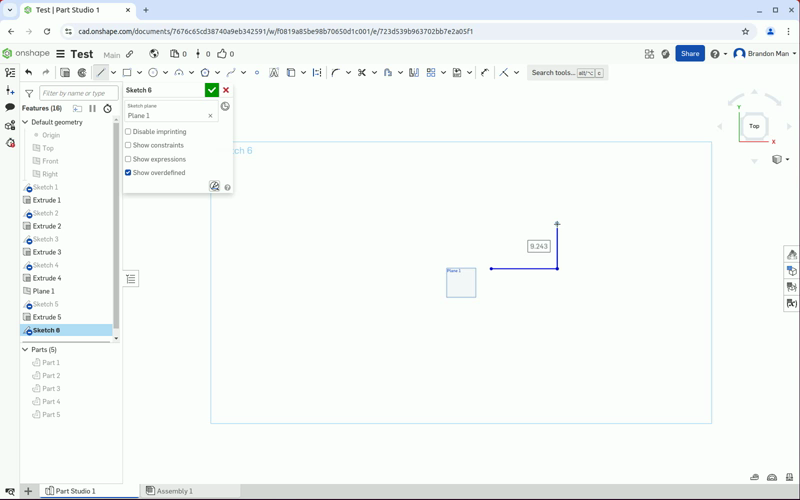
mouse_move(491, 223)
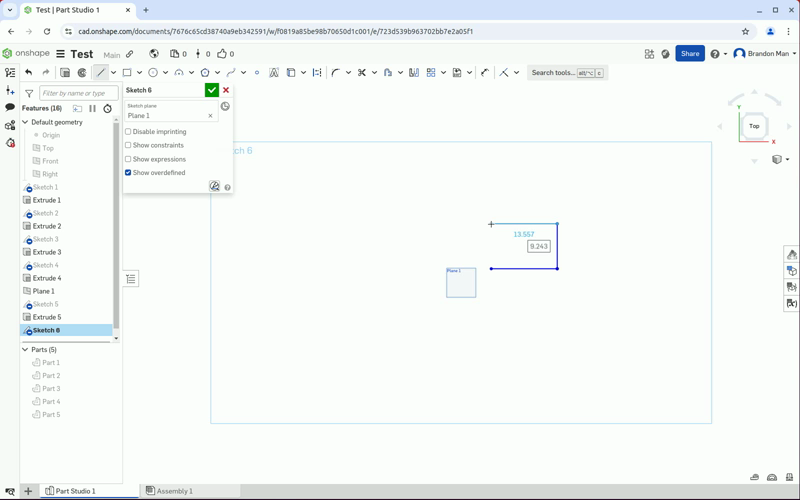
click(491, 223)
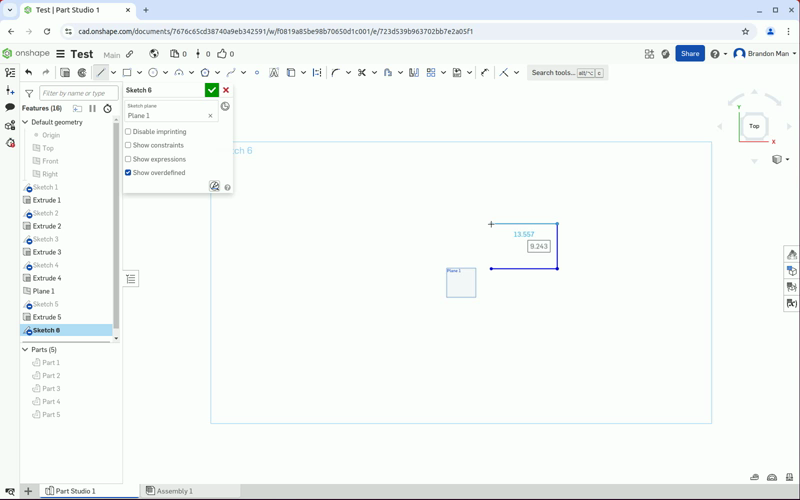
key_up(shift)
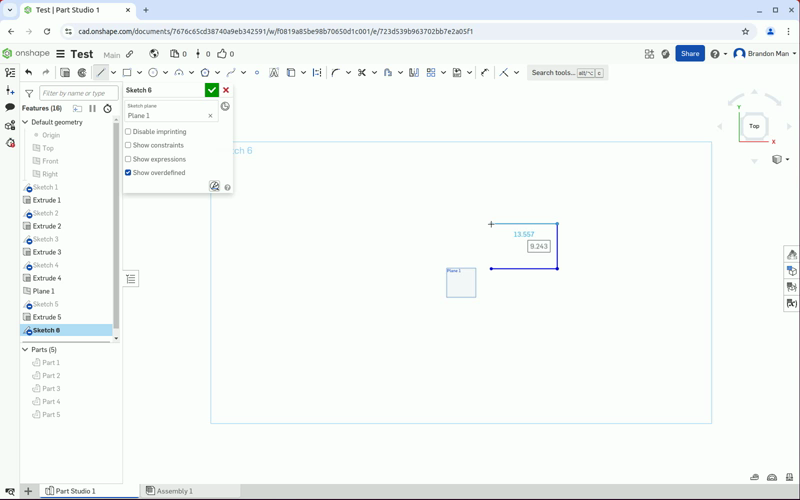
mouse_move(521, 223)
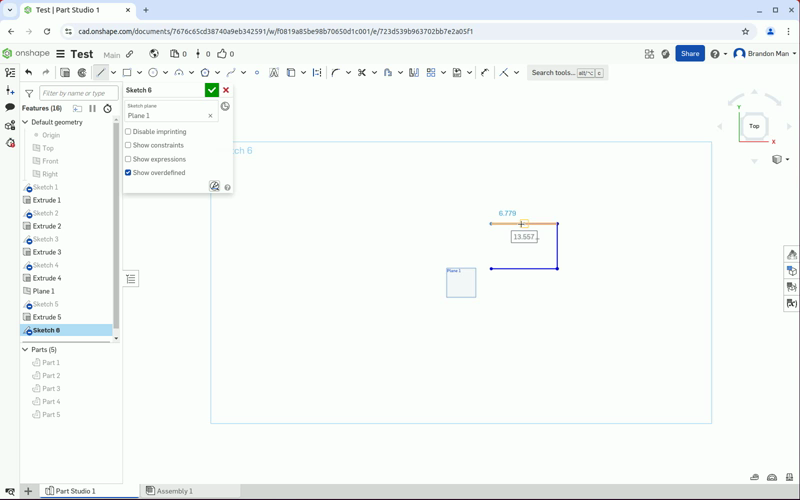
key_down(shift)
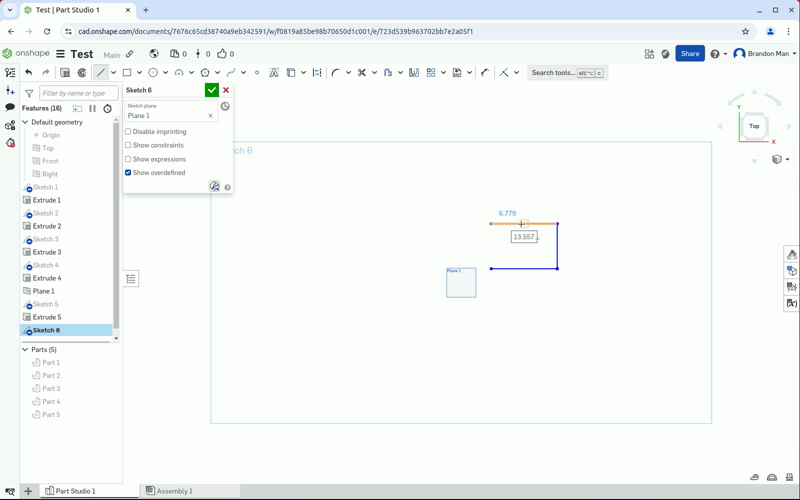
mouse_move(491, 268)
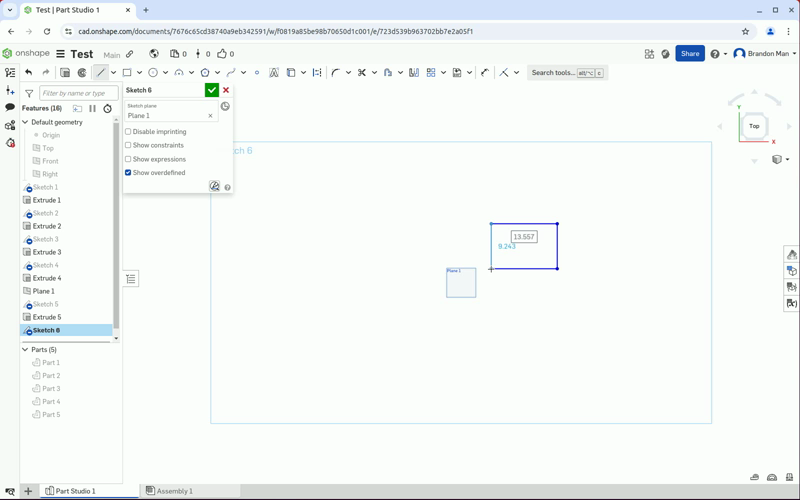
key_up(shift)
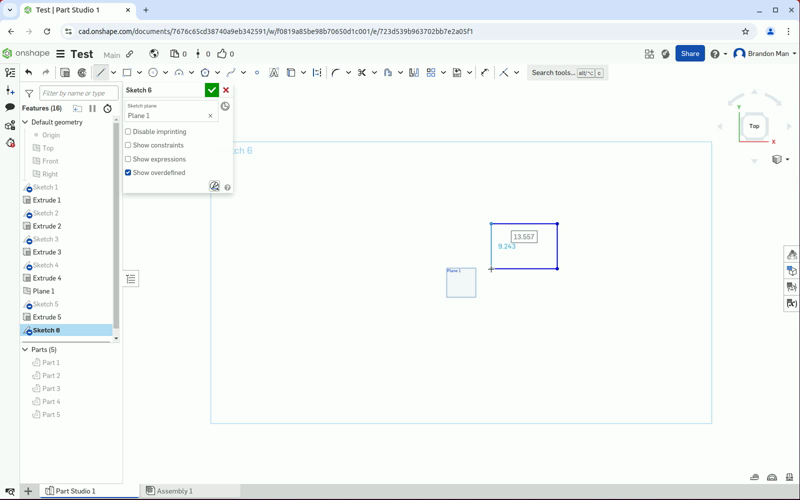
click(491, 268)
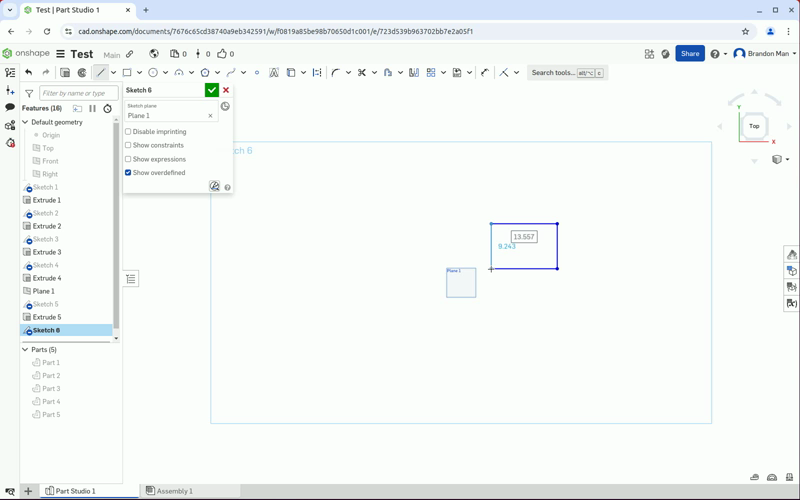
key(esc)
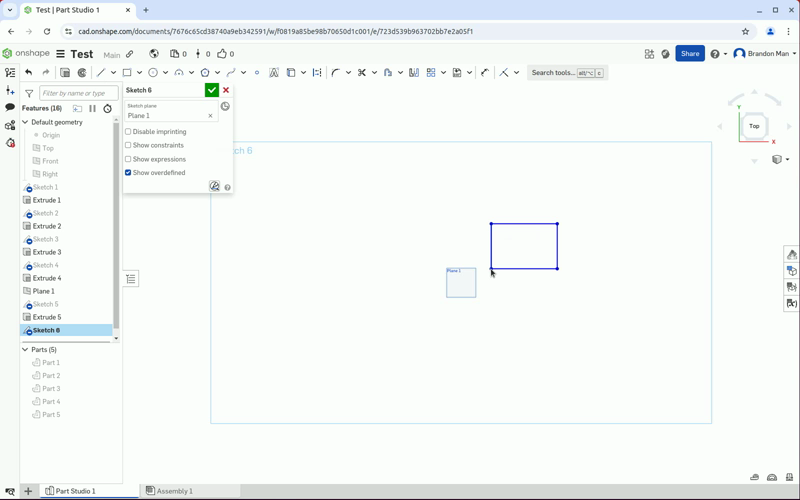
mouse_move(554, 266)
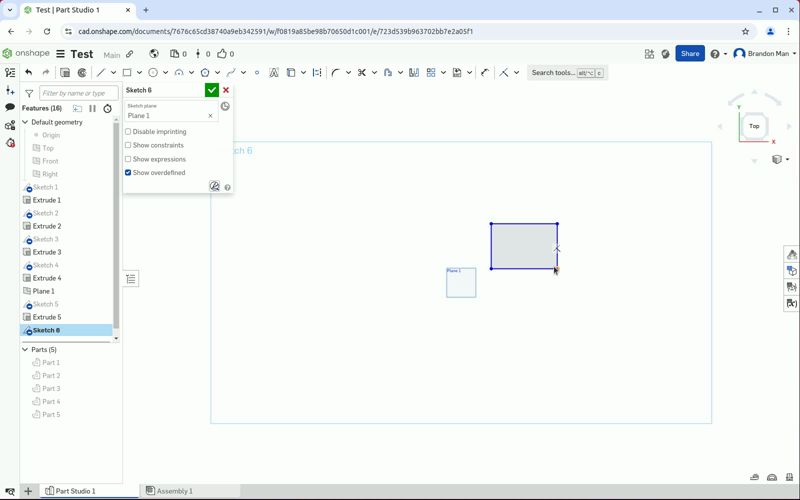
click(554, 266)
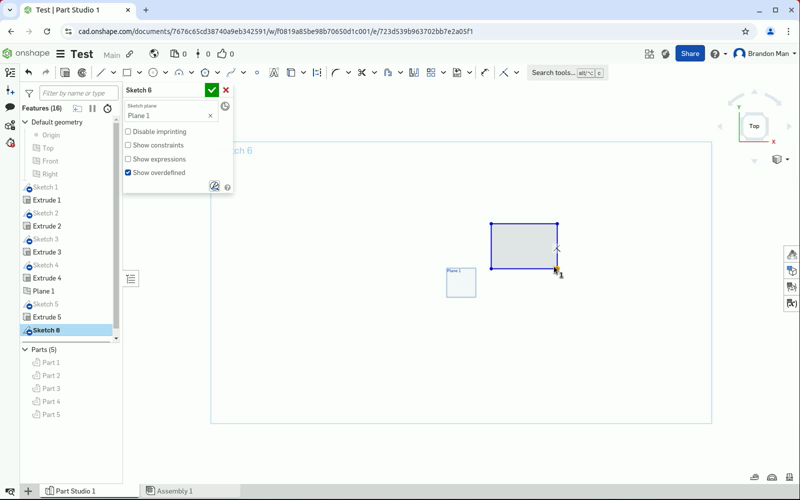
mouse_move(73, 352)
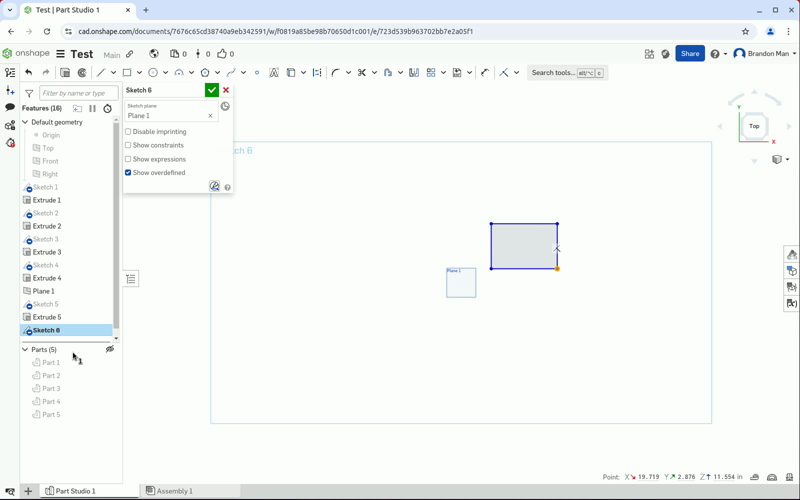
key(shift+y)
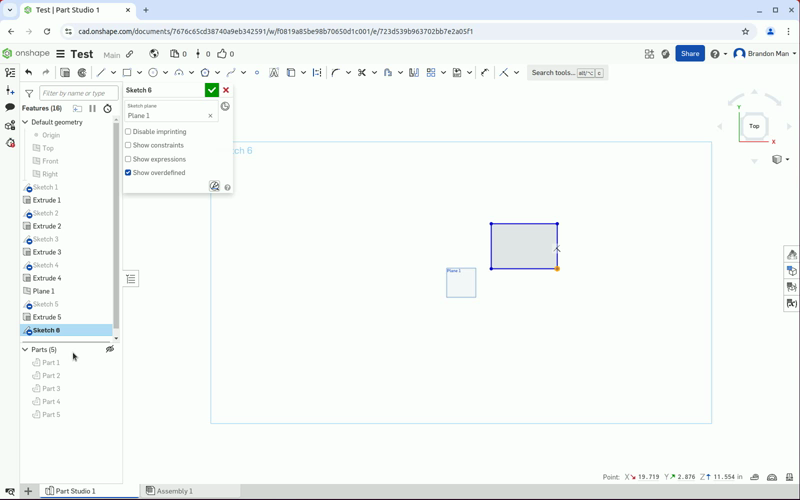
key(shift+e)
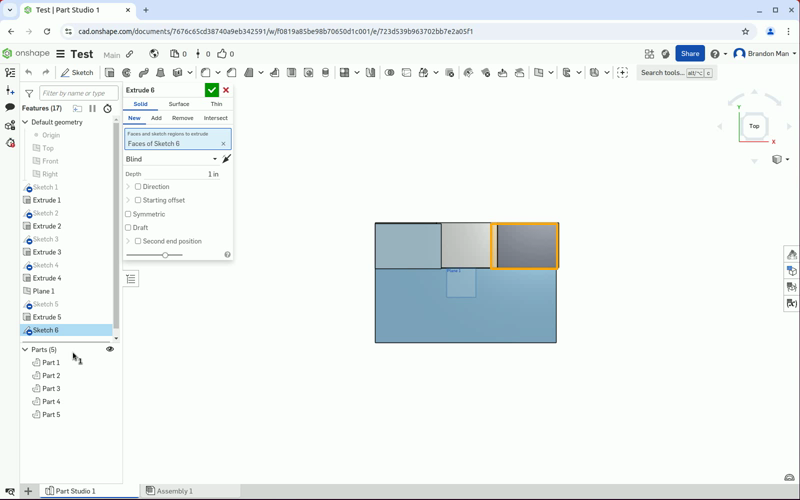
mouse_move(143, 106)
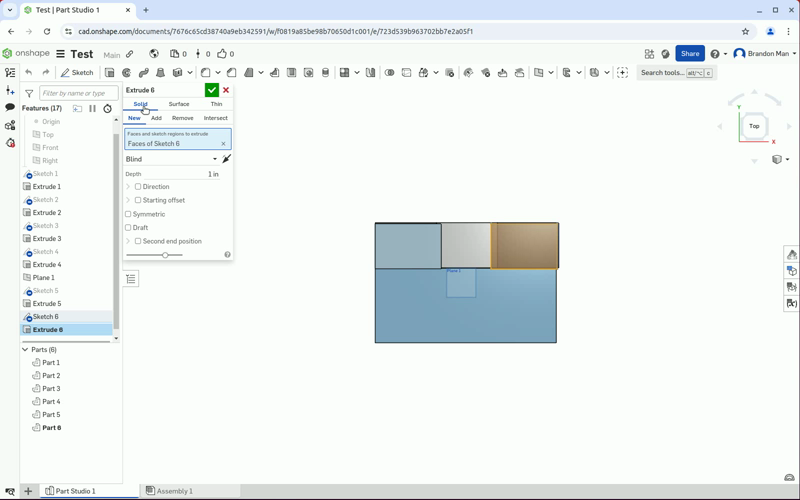
click(143, 106)
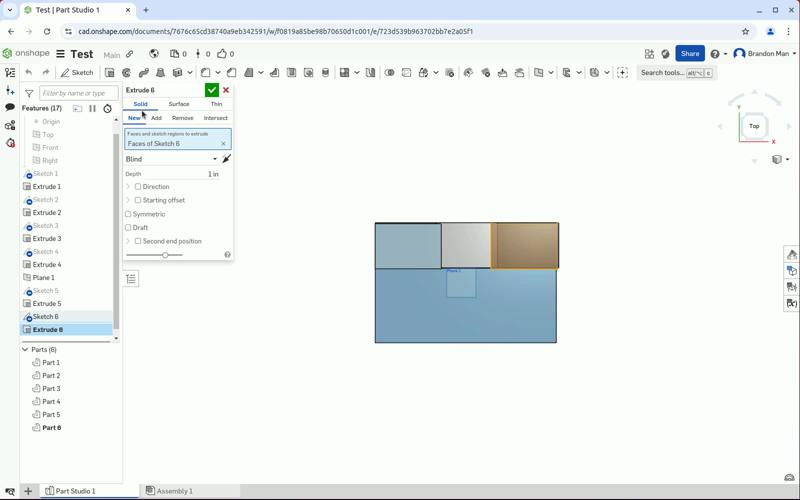
mouse_move(137, 120)
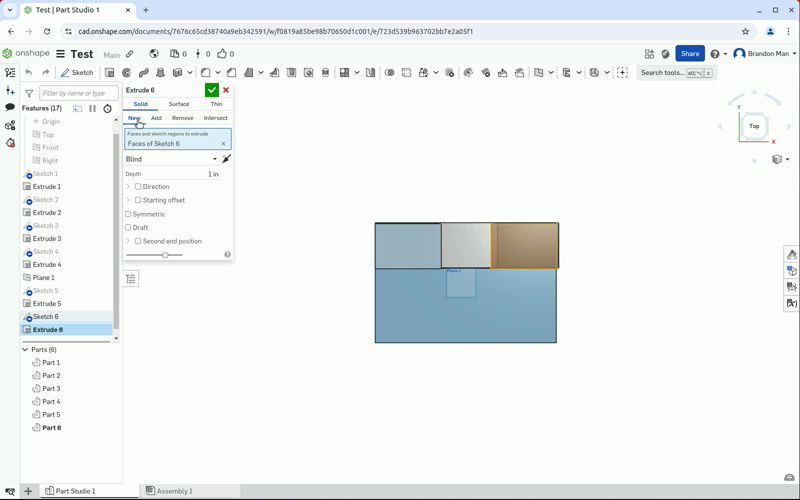
click(137, 120)
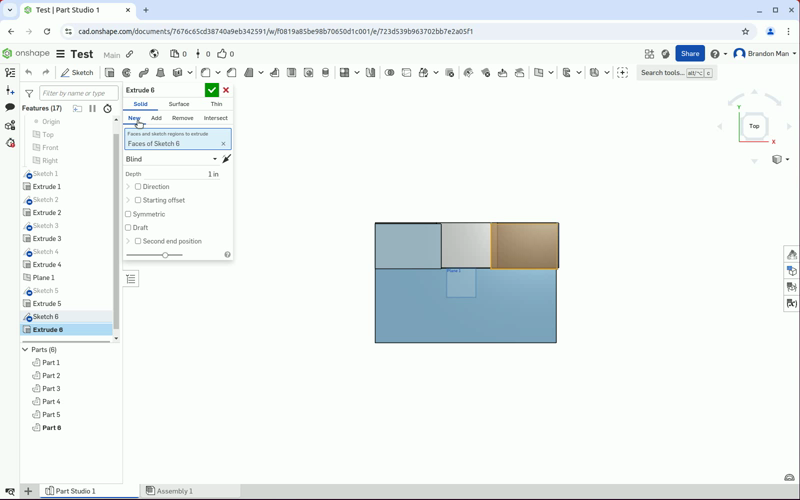
key(tab, 4)
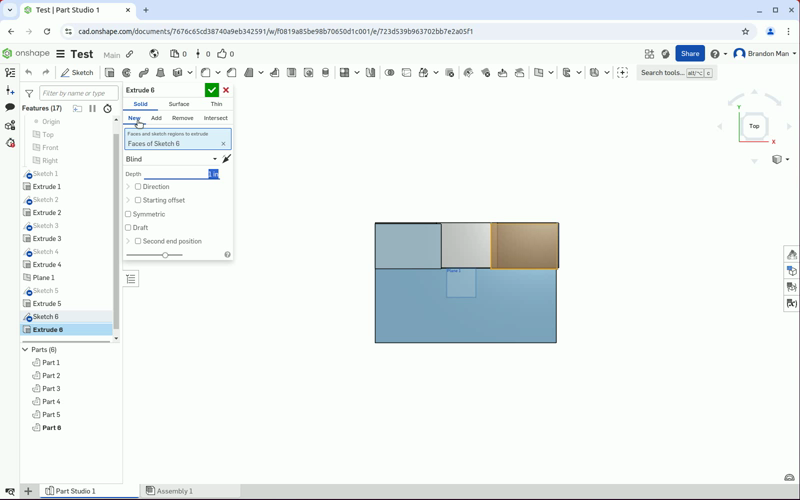
text(11.554)
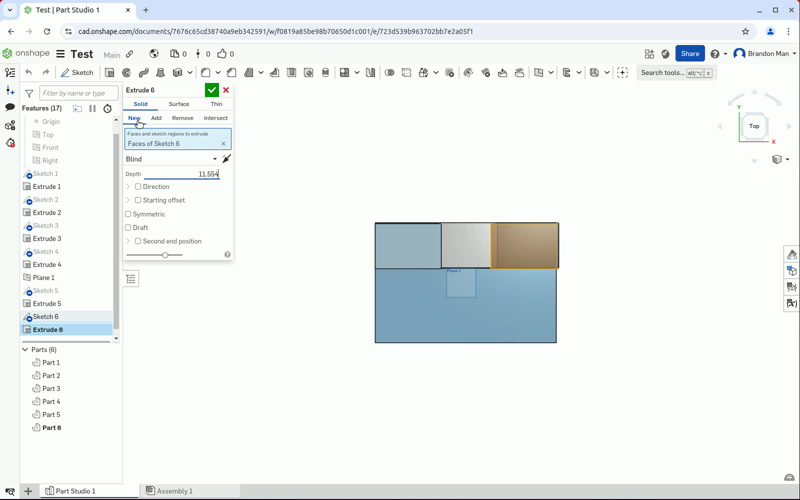
key(enter)
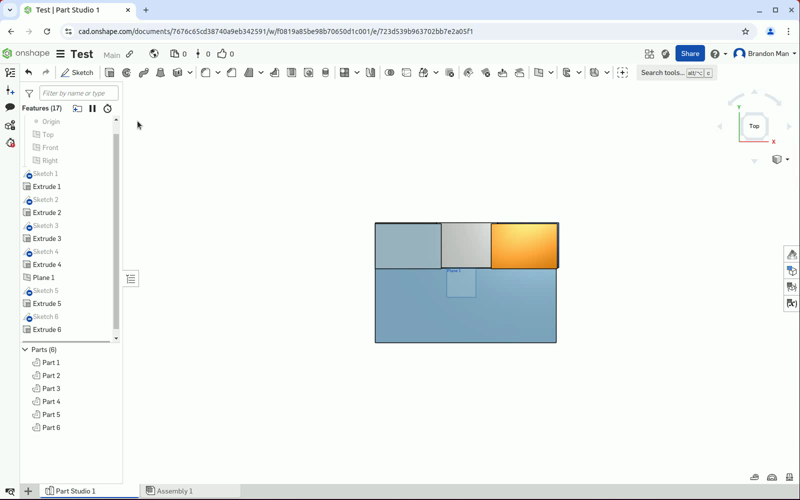
key(shift+h)
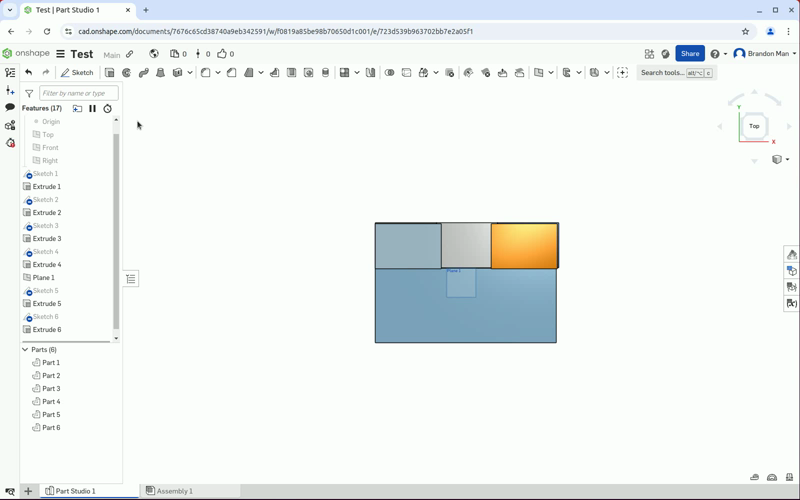
key(shift+h)
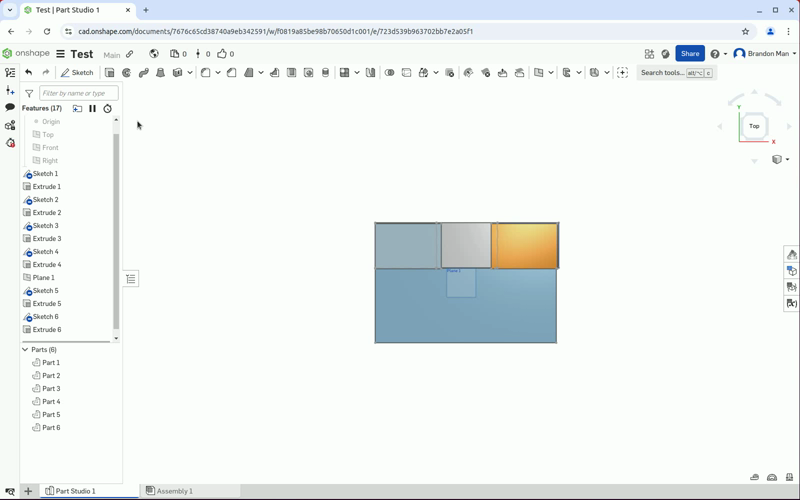
key(shift+7)
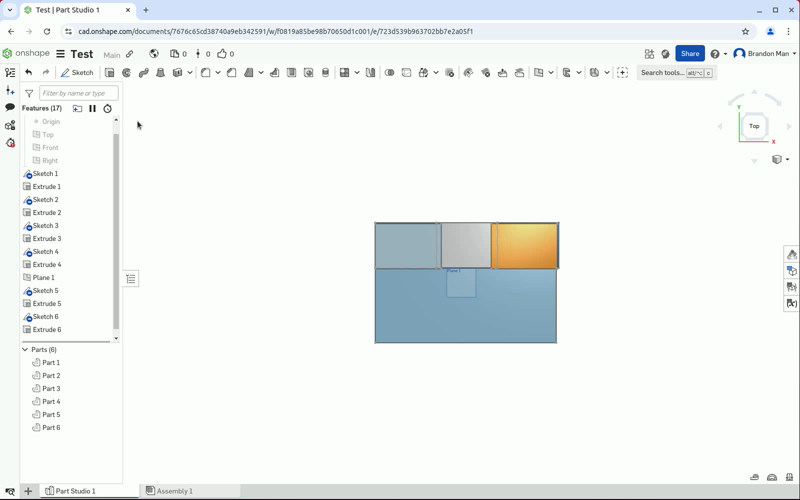
key(up, 3)
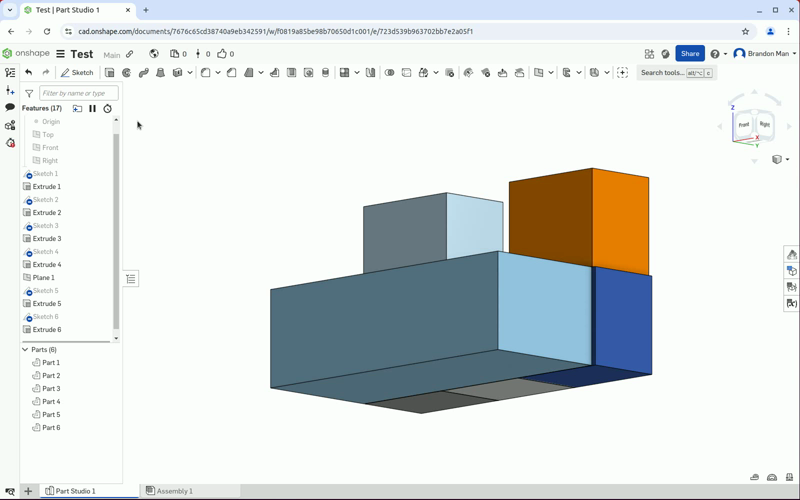
key(left, 3)
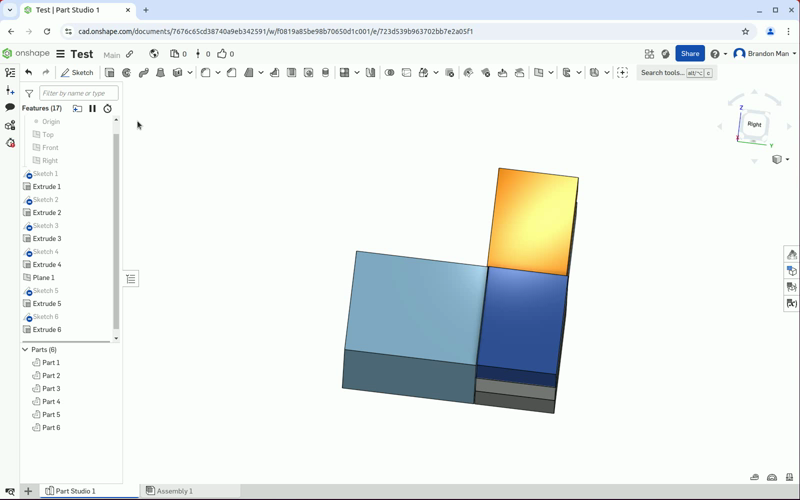
key(right, 3)
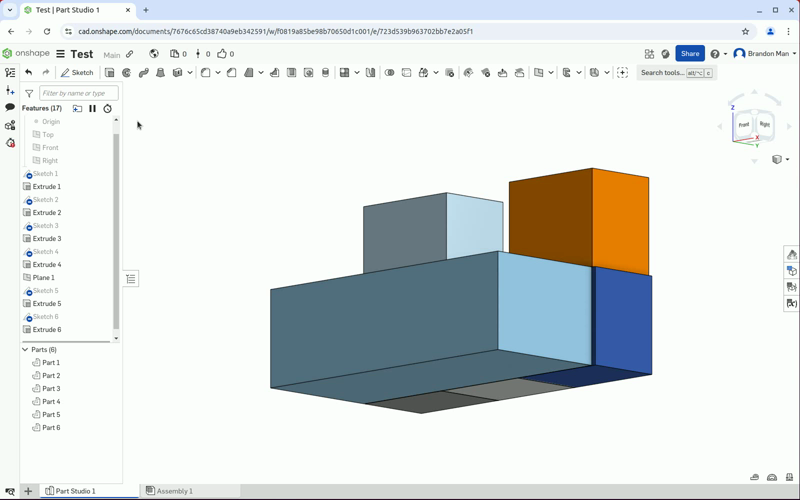
key(down, 3)
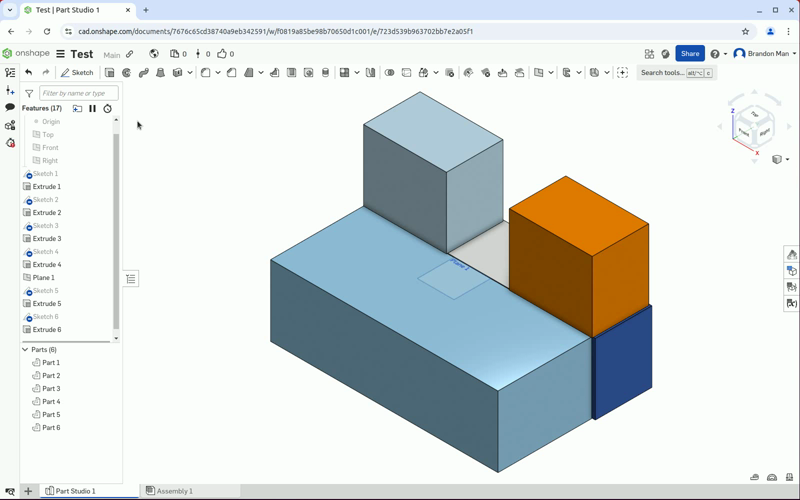
mouse_move(69, 176)
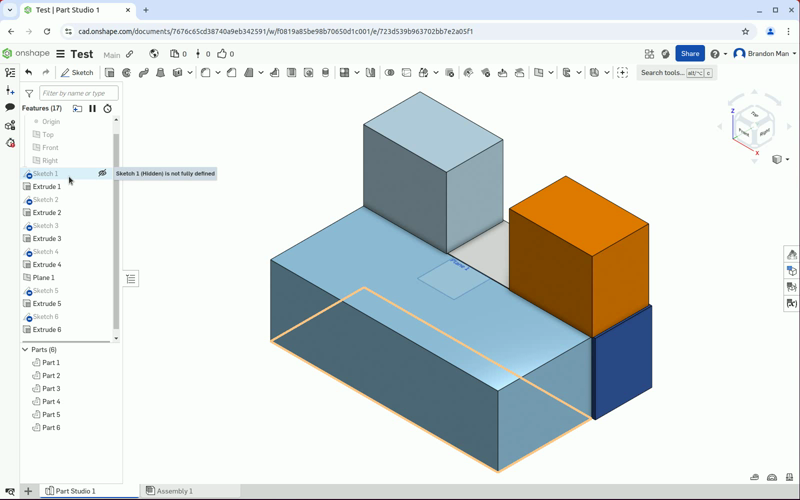
click(69, 176)